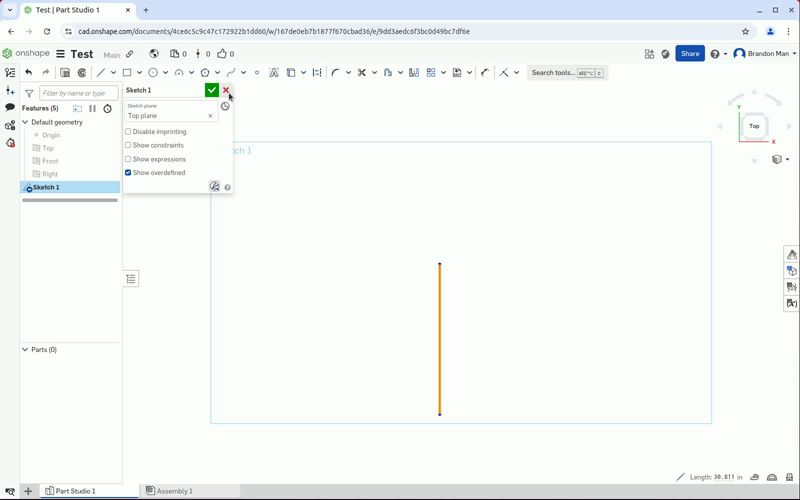
key(shift+h)
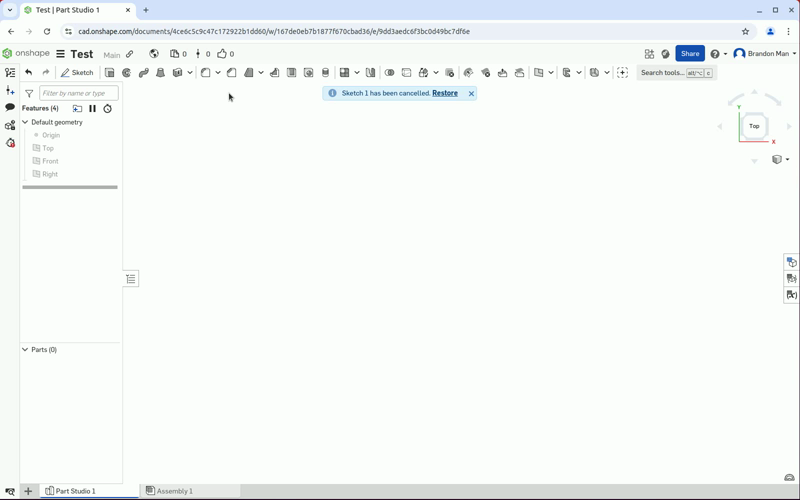
mouse_move(73, 352)
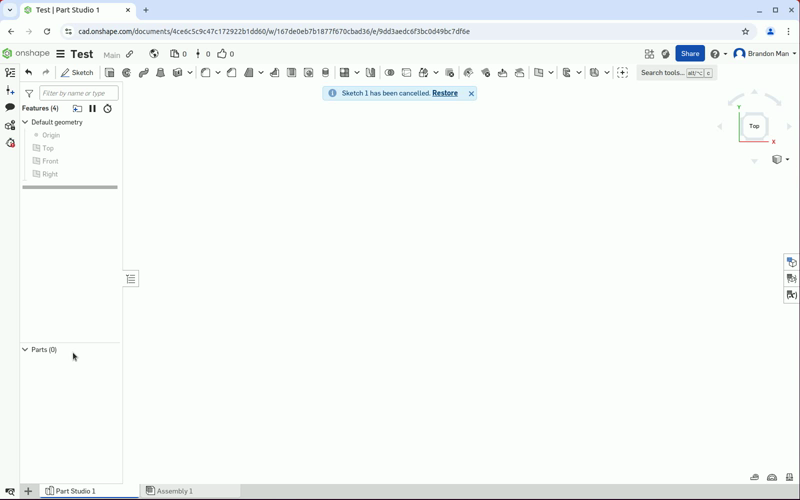
key(y)
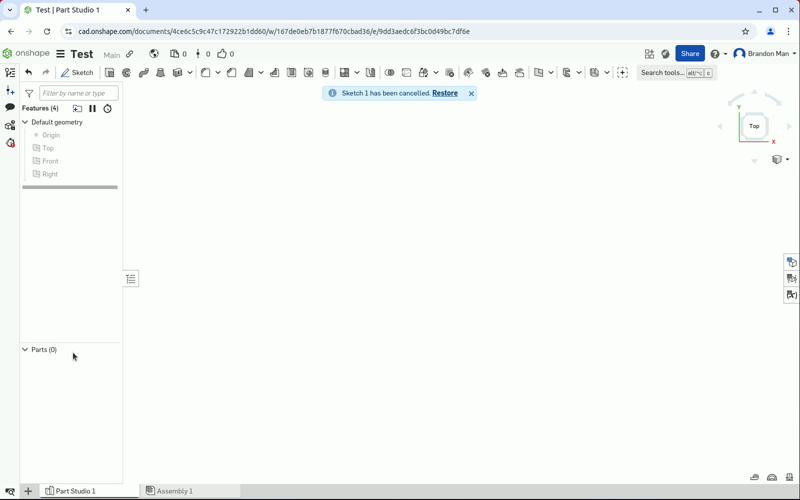
key(shift+p)
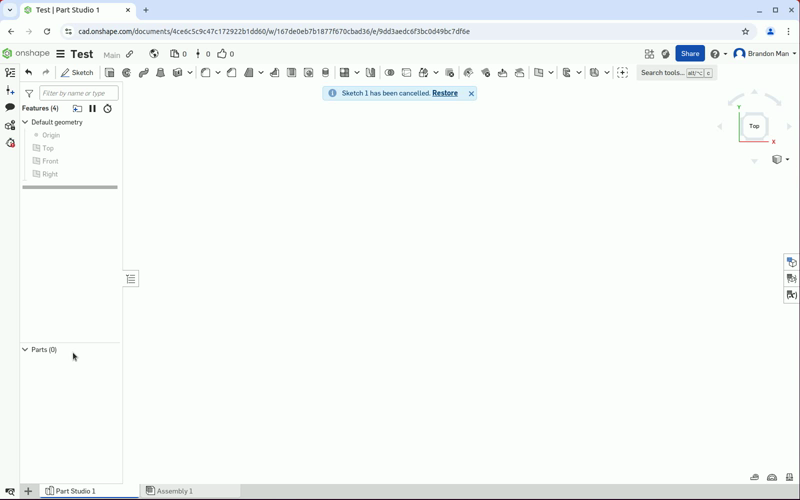
key(space)
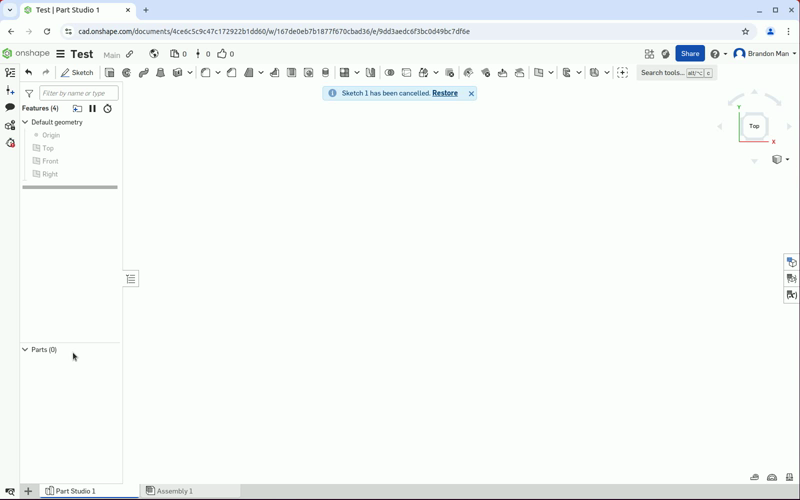
key_down(shift)
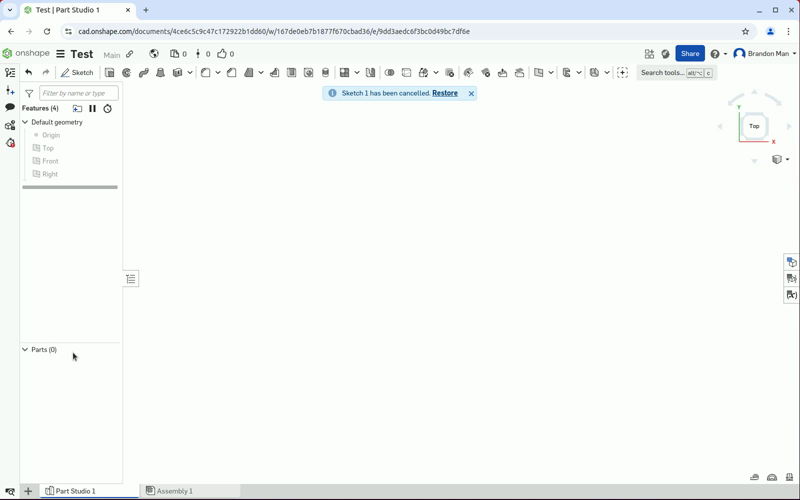
key(up)
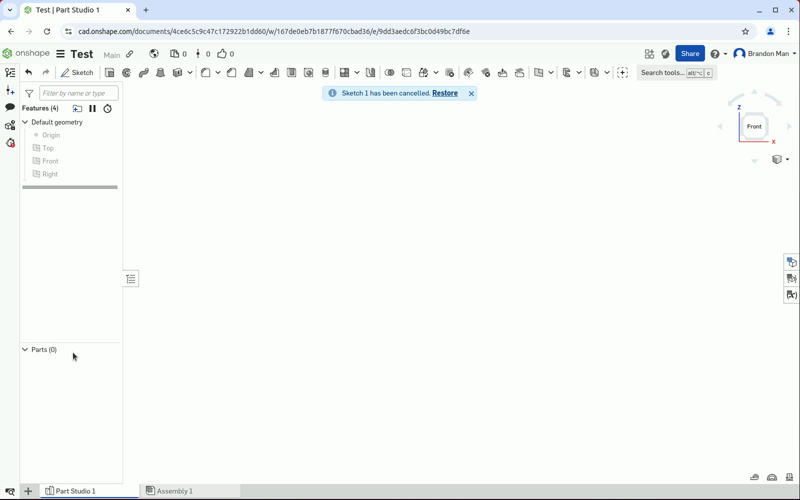
key_up(shift)
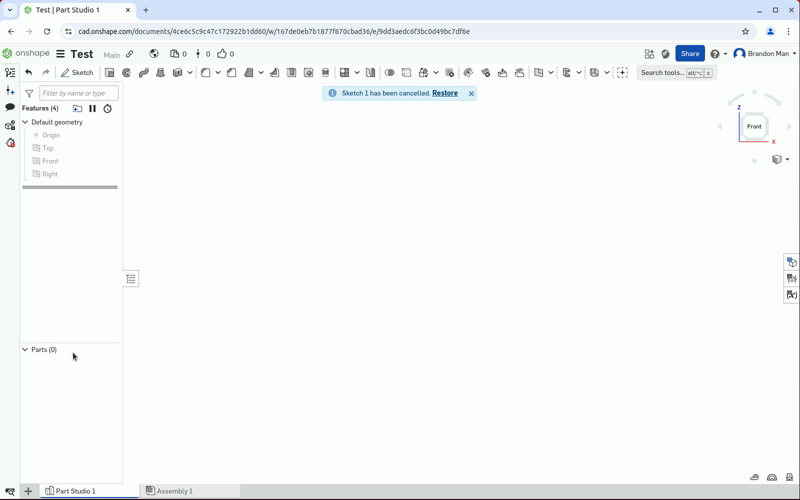
mouse_move(73, 352)
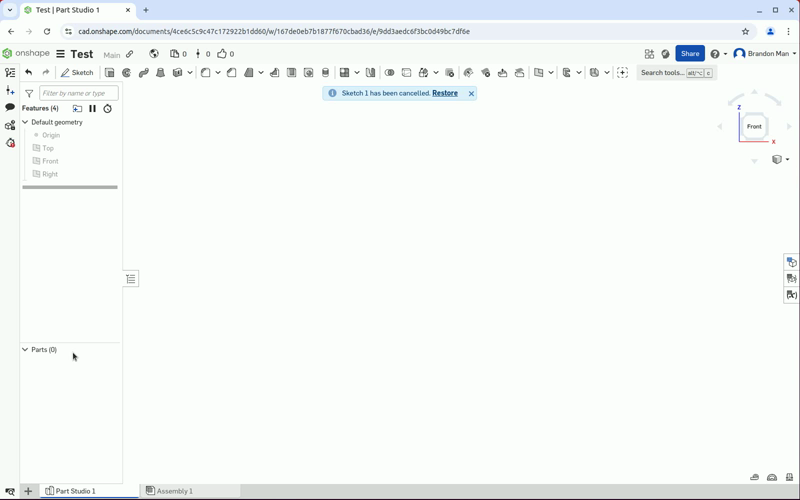
key(shift+y)
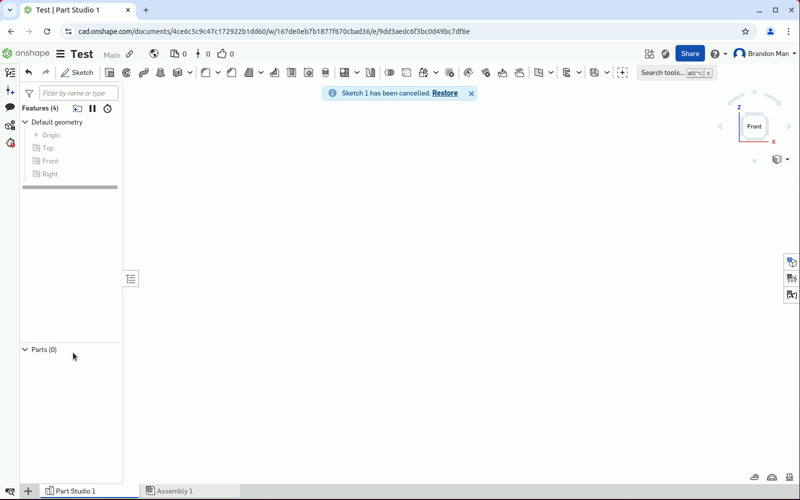
key(shift+s)
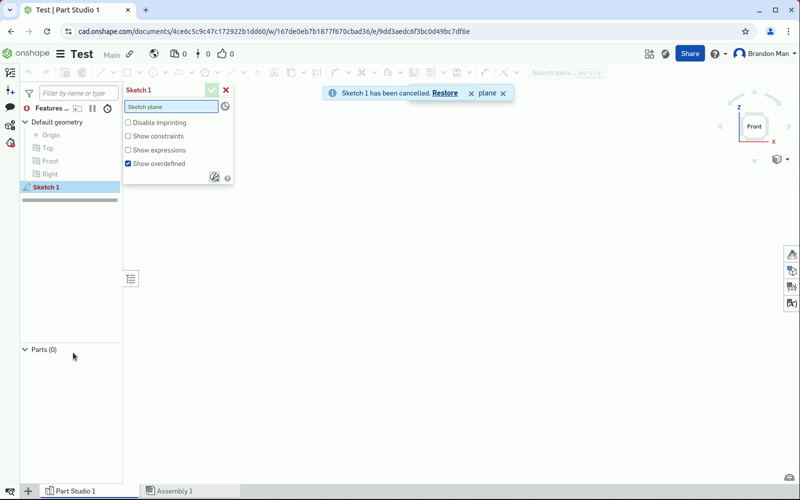
mouse_move(73, 163)
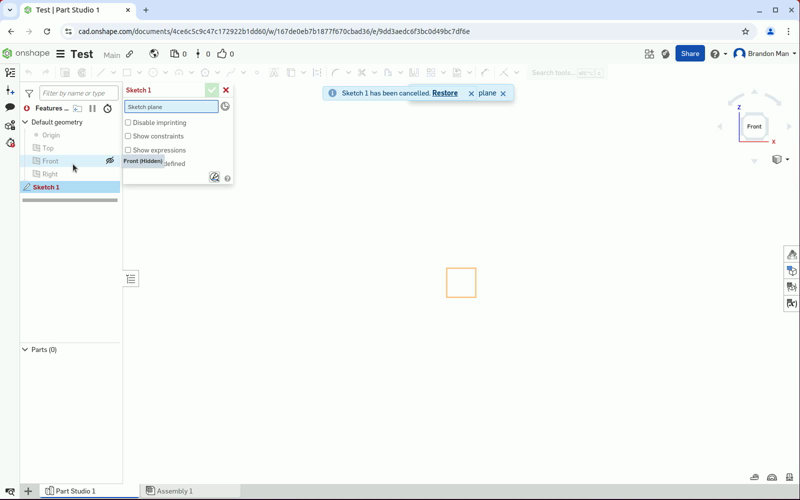
click(73, 163)
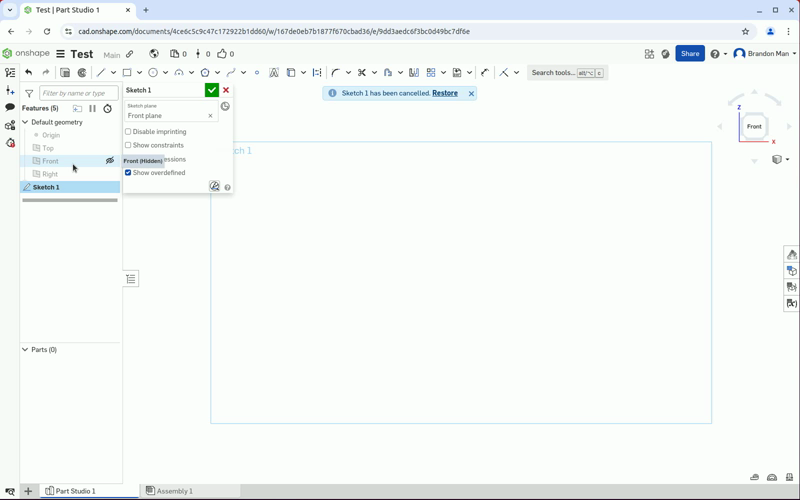
mouse_move(73, 352)
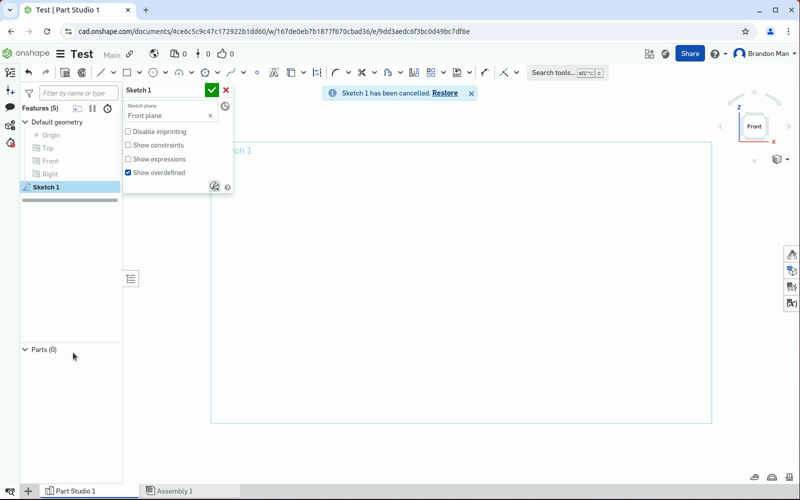
key(y)
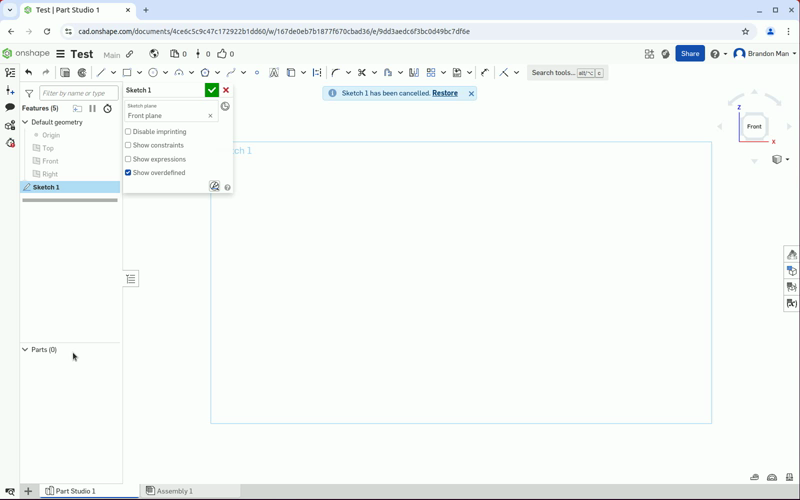
key(a)
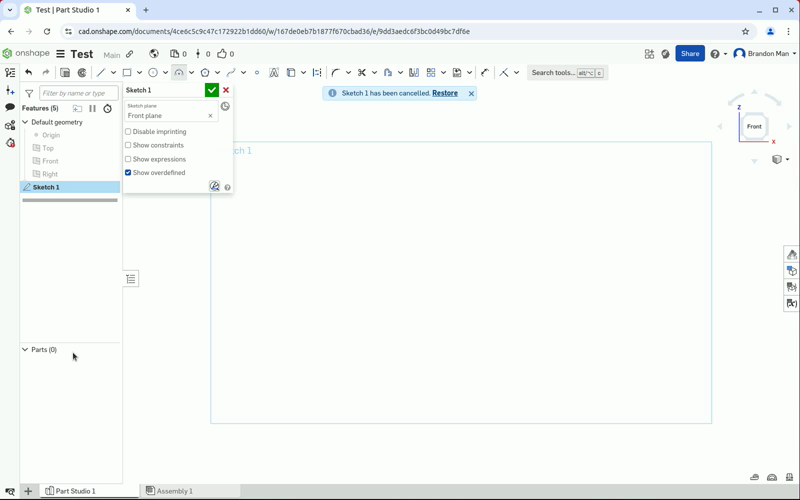
key_down(shift)
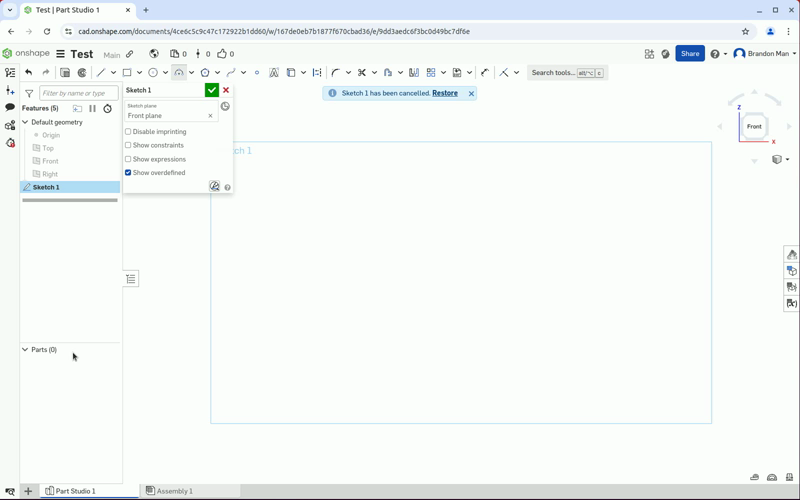
mouse_move(478, 291)
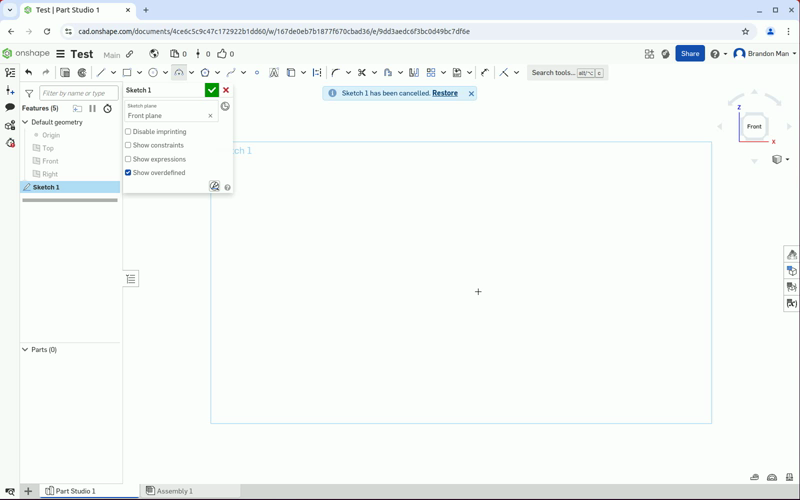
click(478, 291)
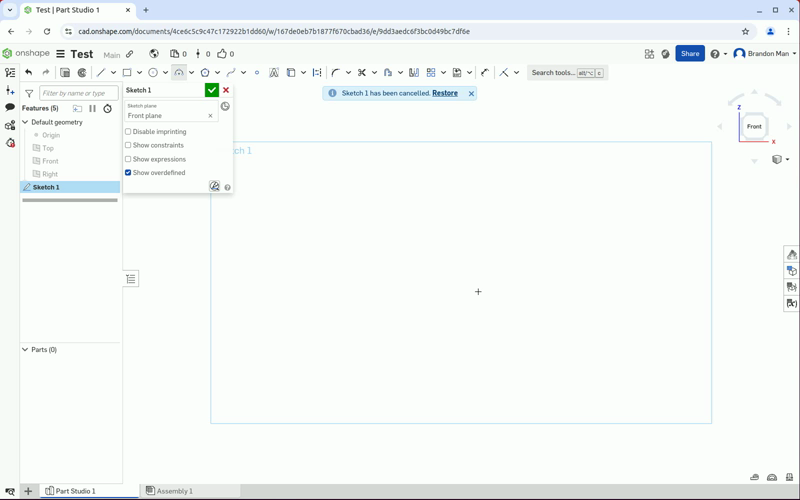
key_up(shift)
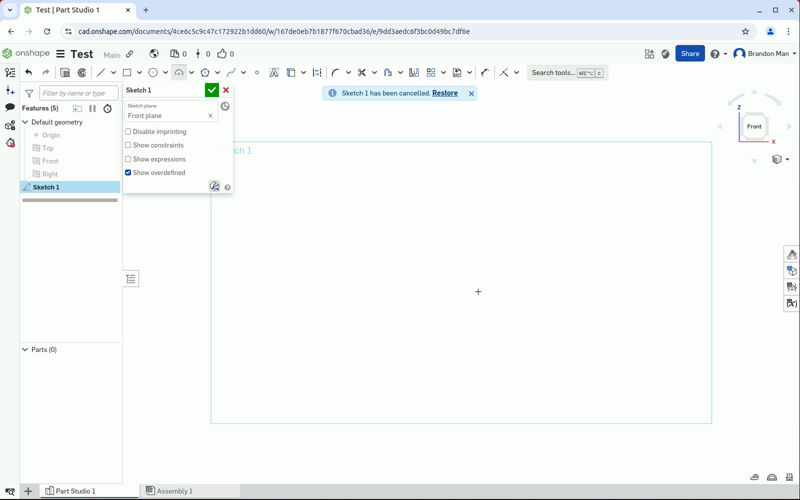
key_down(shift)
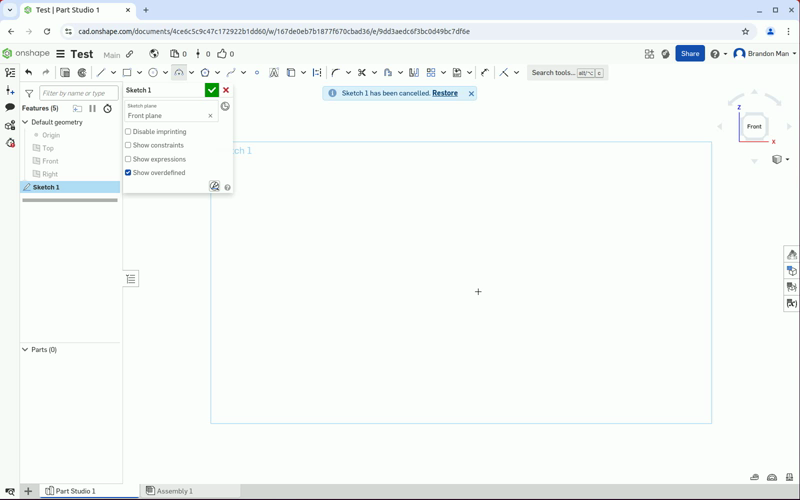
mouse_move(478, 272)
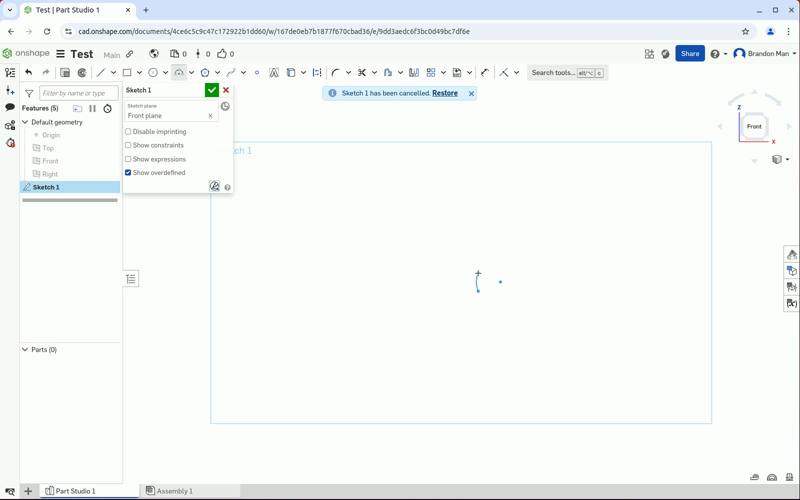
click(478, 272)
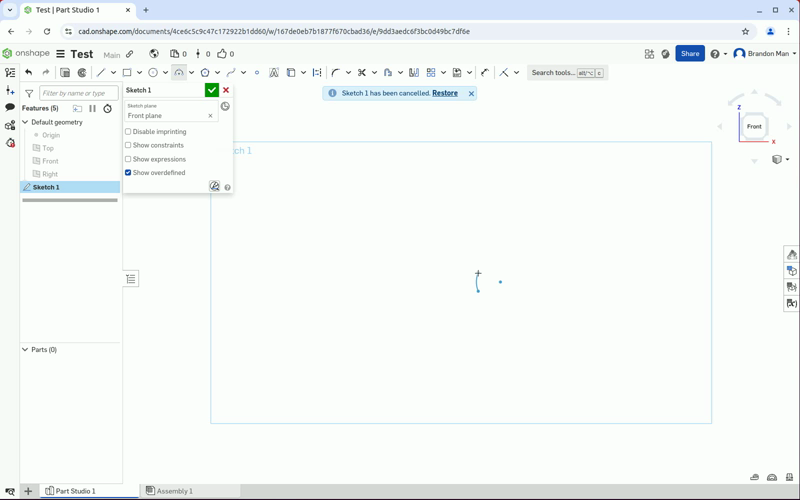
mouse_move(480, 282)
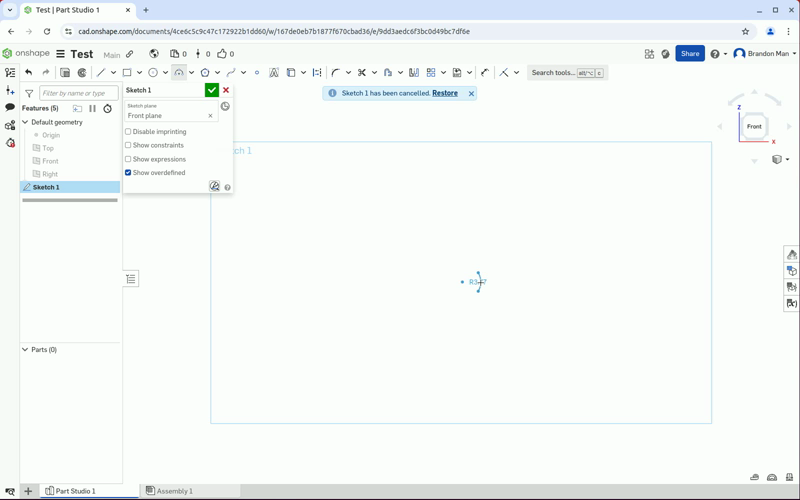
click(480, 282)
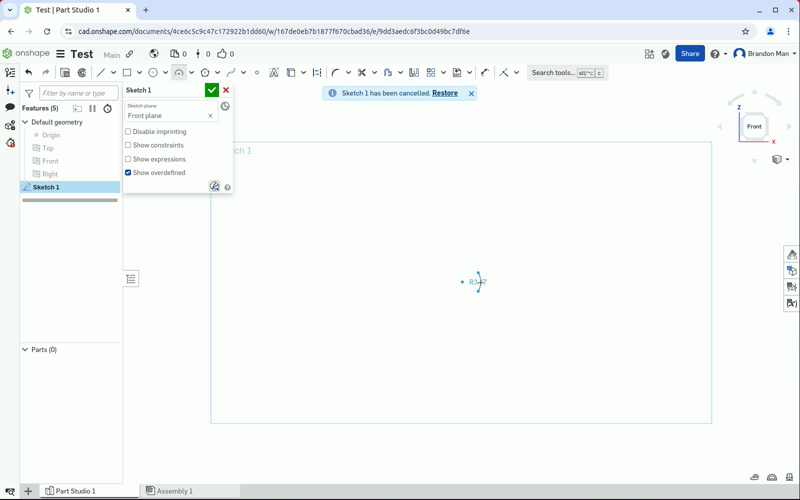
key_up(shift)
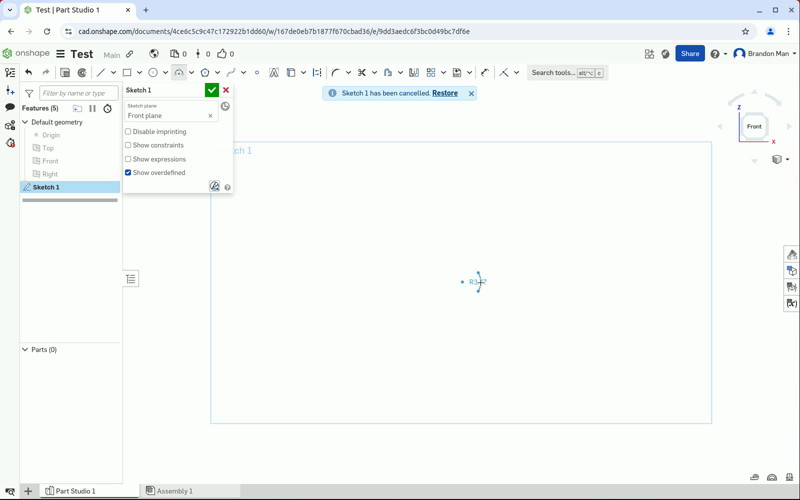
mouse_move(478, 272)
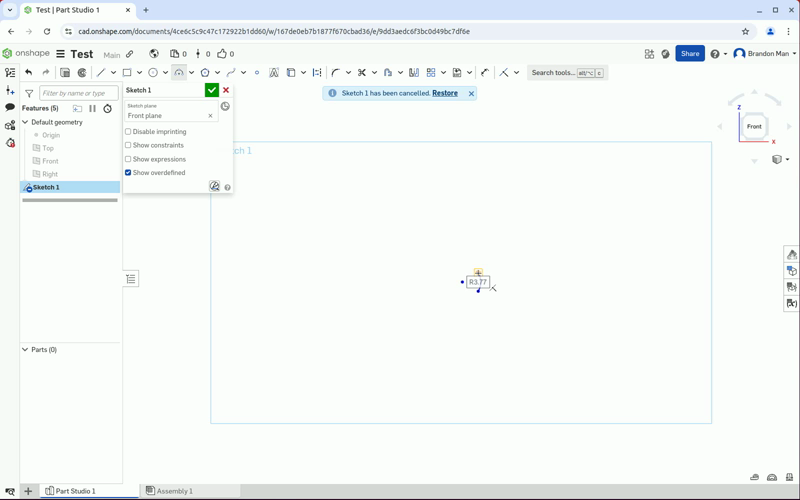
click(478, 272)
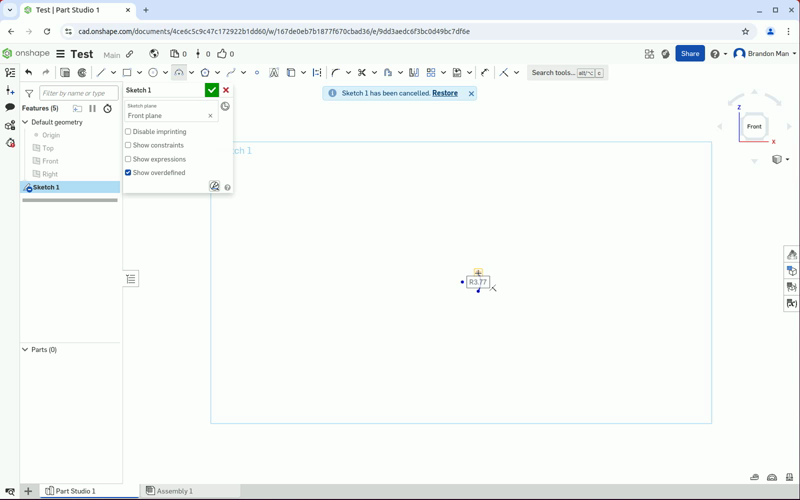
mouse_move(478, 291)
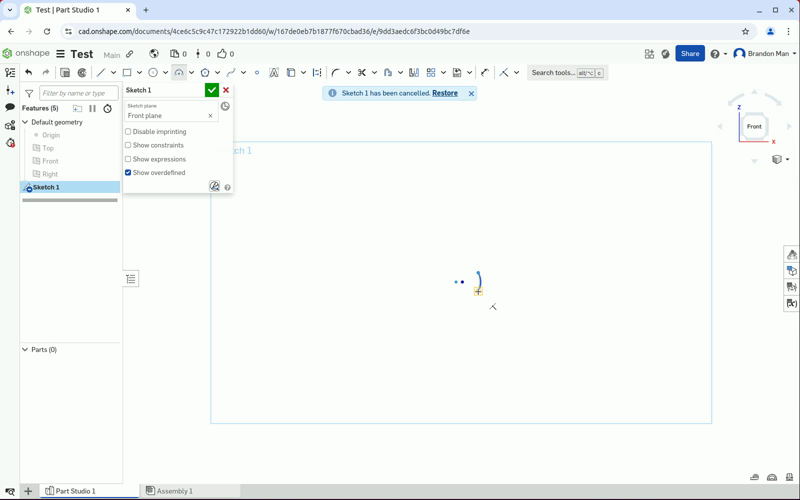
click(478, 291)
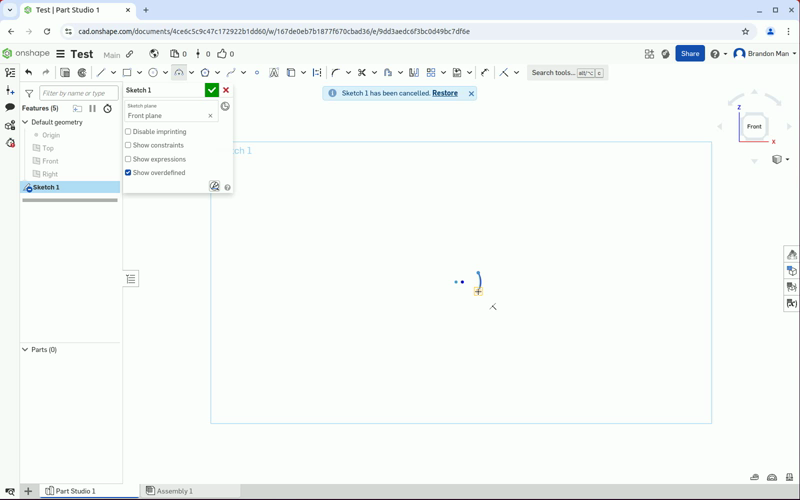
key_down(shift)
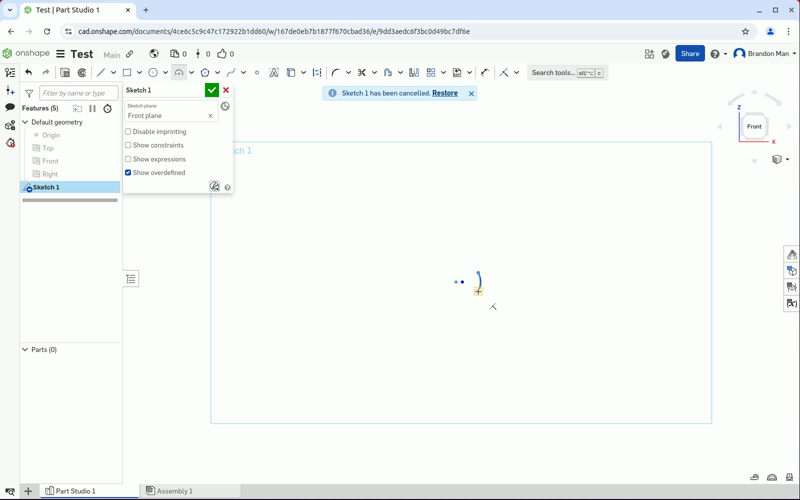
mouse_move(477, 282)
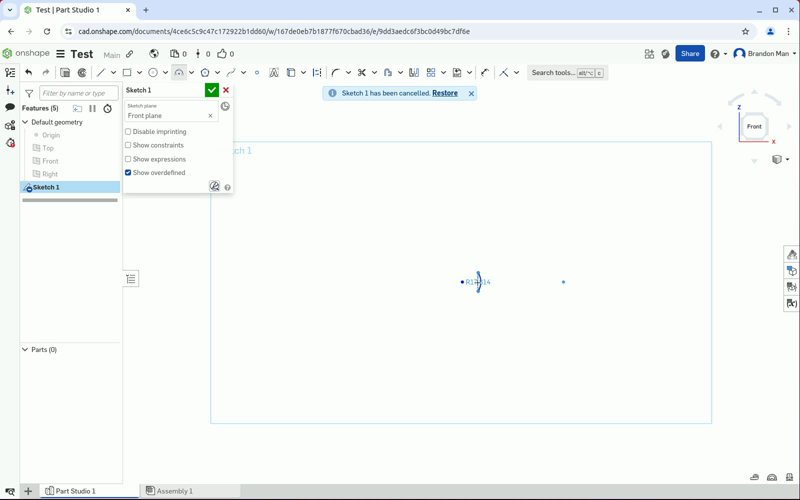
scroll(6)
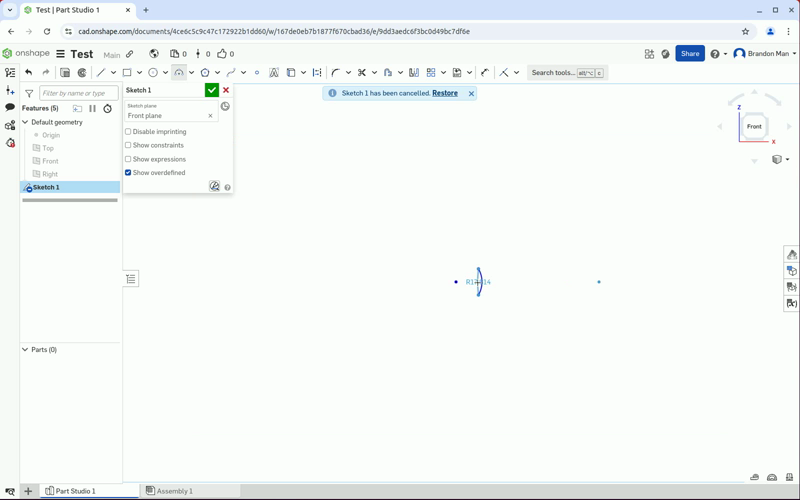
scroll(6)
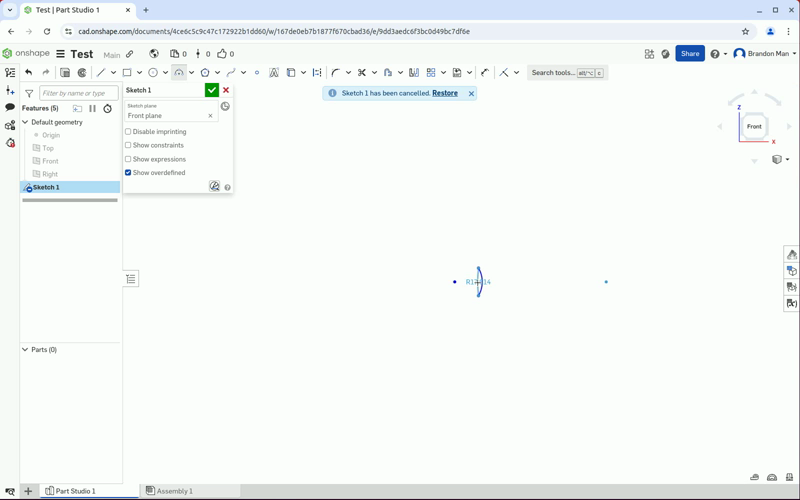
scroll(6)
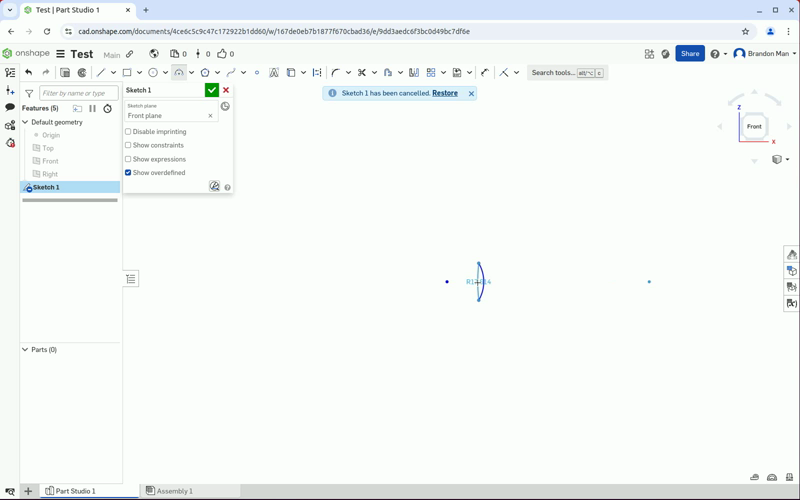
scroll(6)
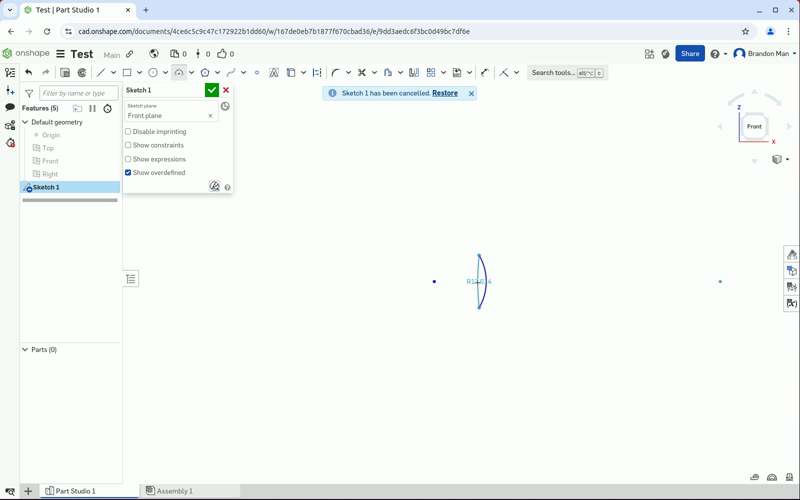
scroll(6)
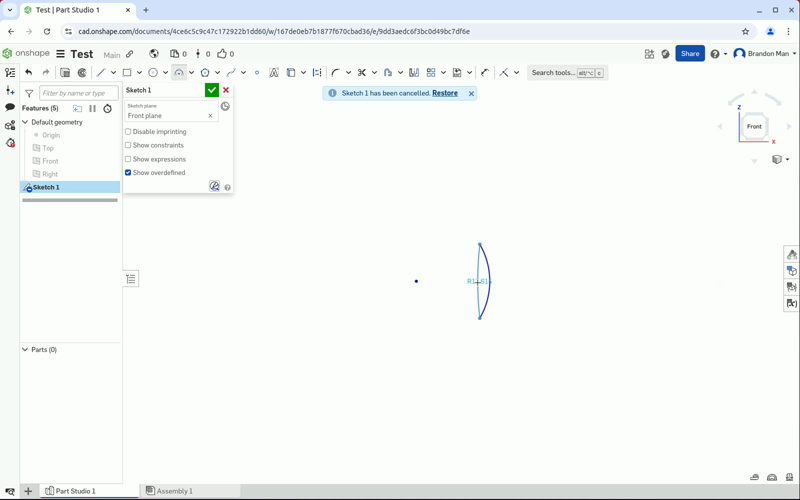
scroll(6)
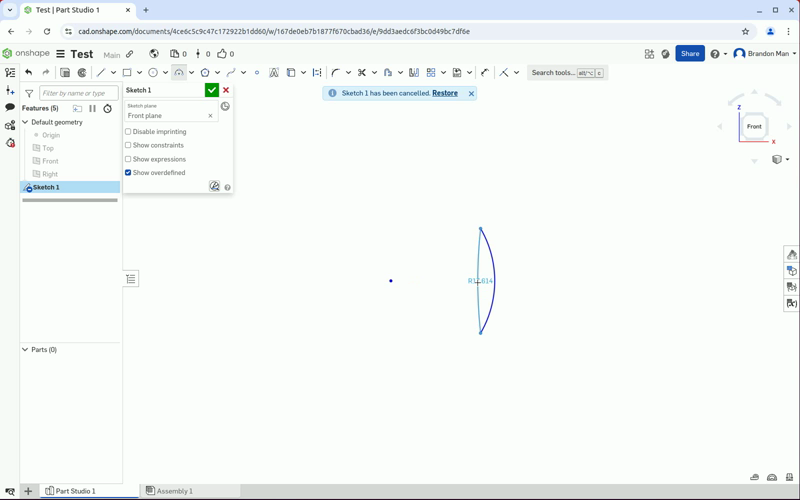
scroll(6)
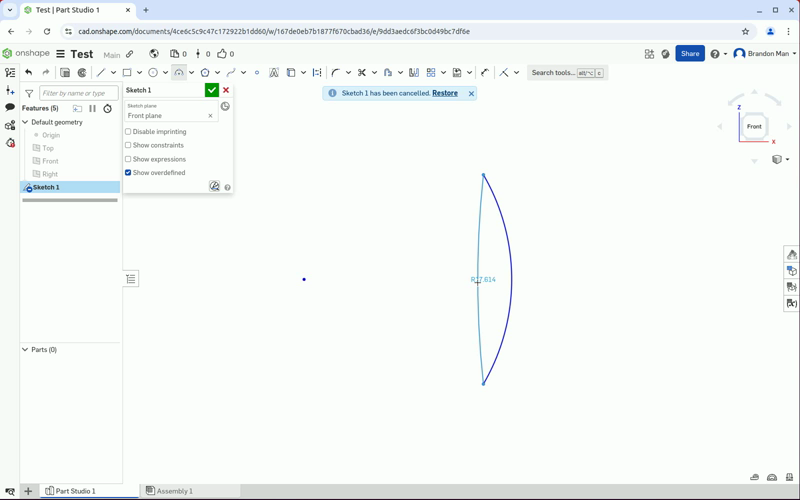
click(477, 282)
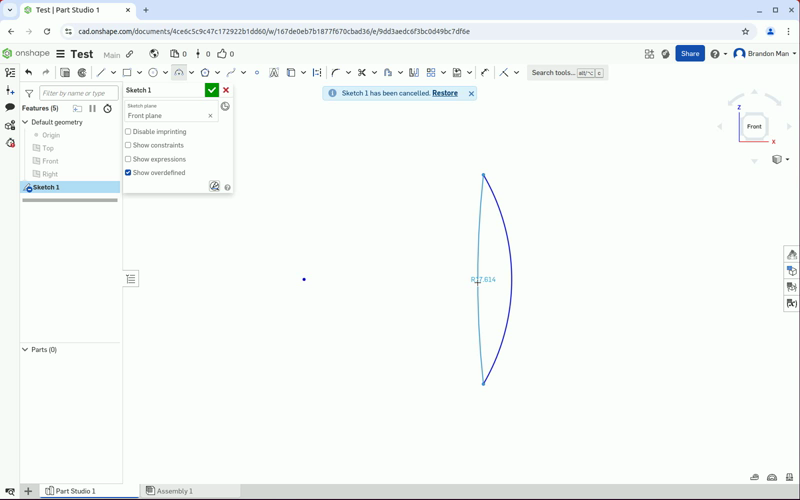
scroll(-6)
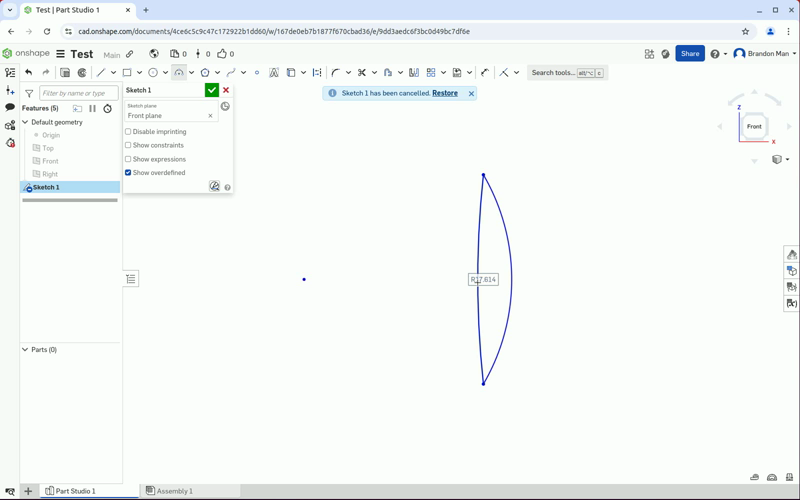
scroll(-6)
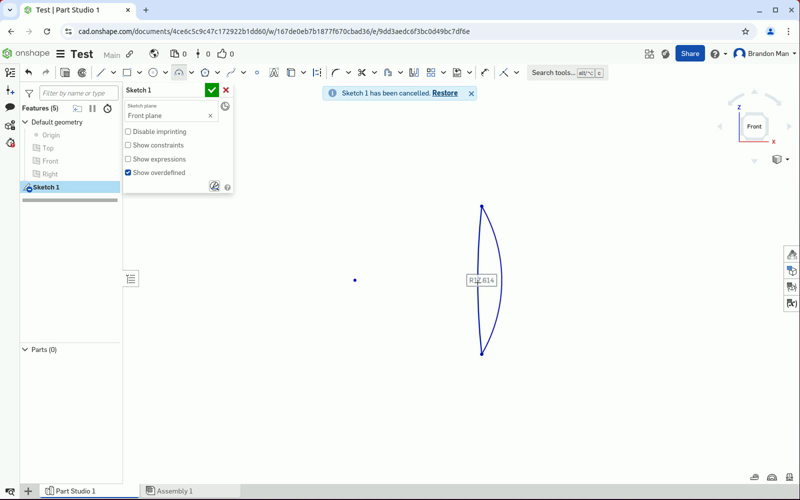
scroll(-6)
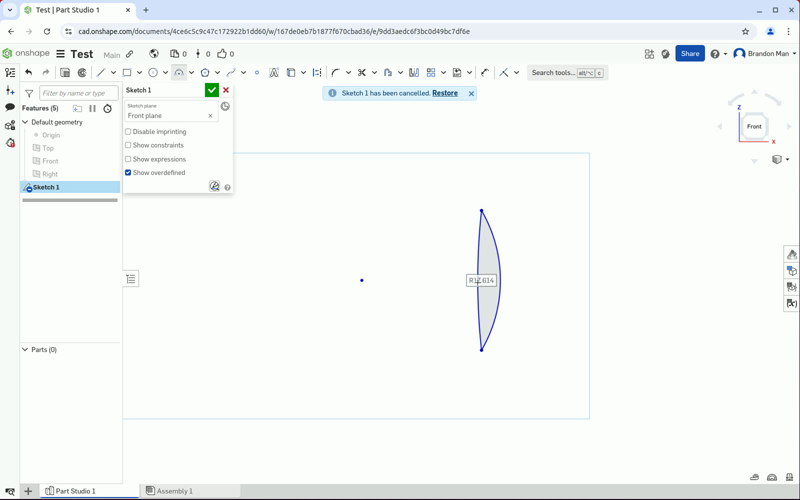
scroll(-6)
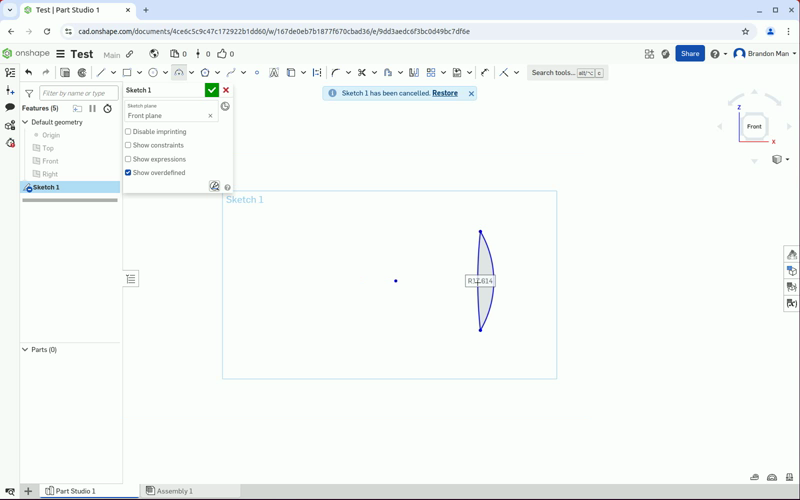
scroll(-6)
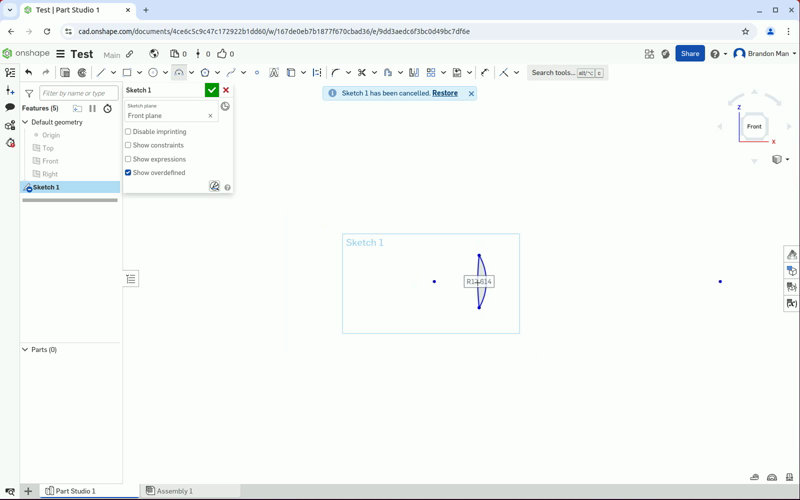
scroll(-6)
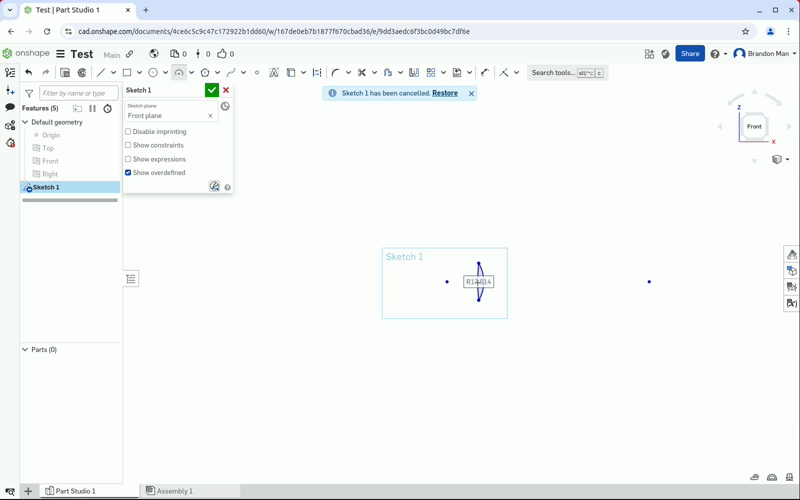
scroll(-6)
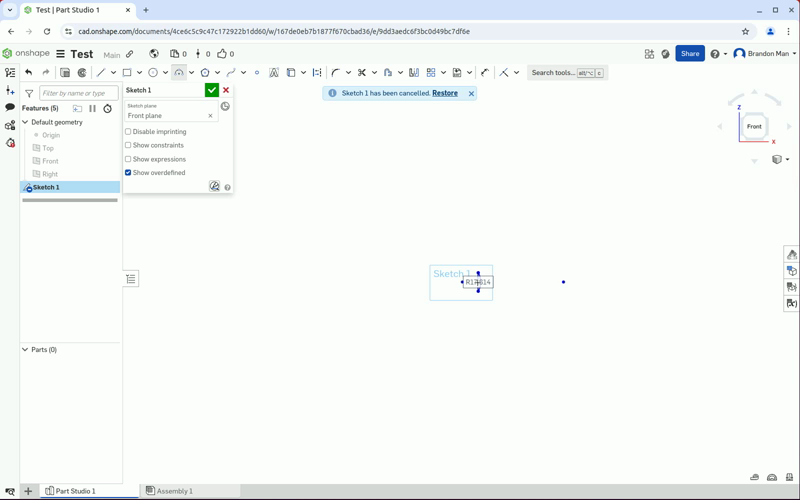
key_up(shift)
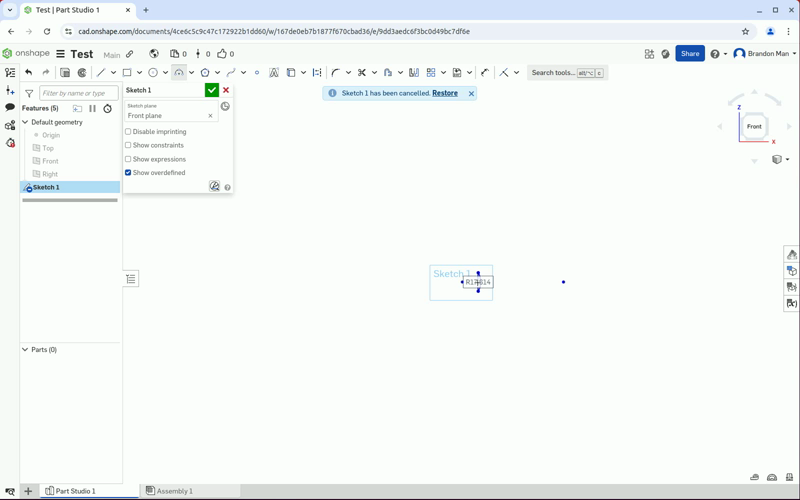
key(esc)
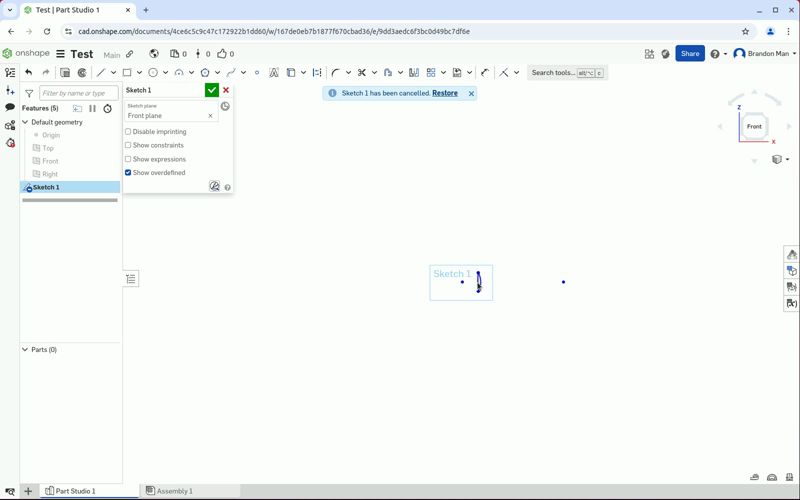
mouse_move(479, 280)
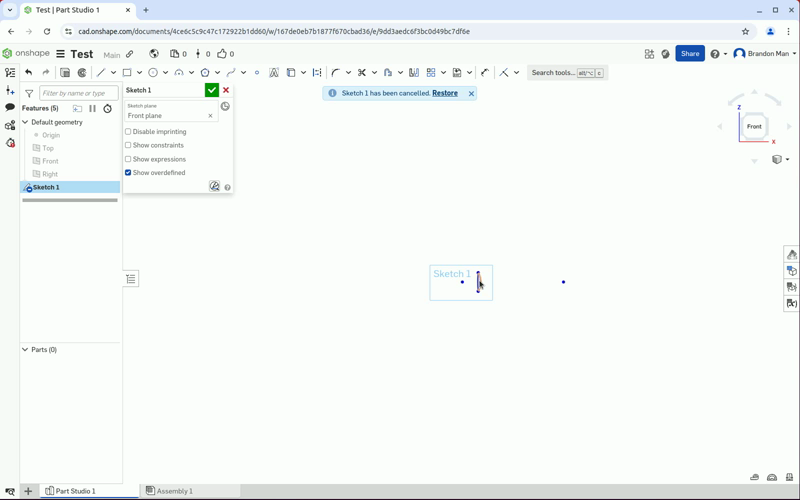
scroll(6)
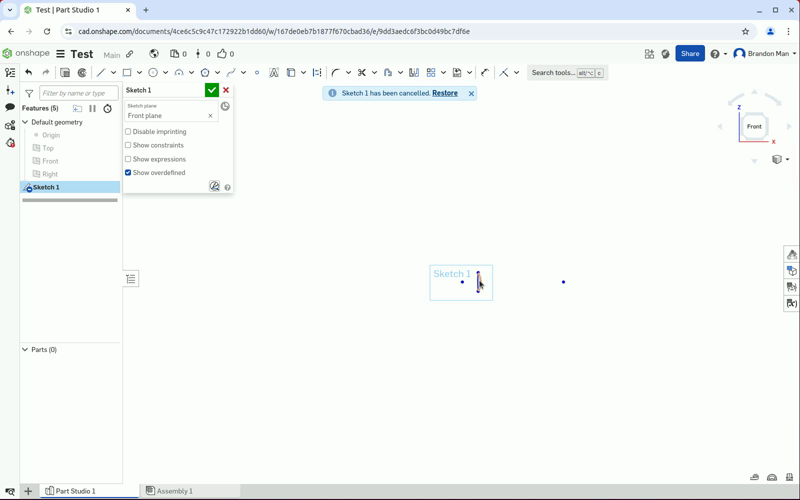
scroll(6)
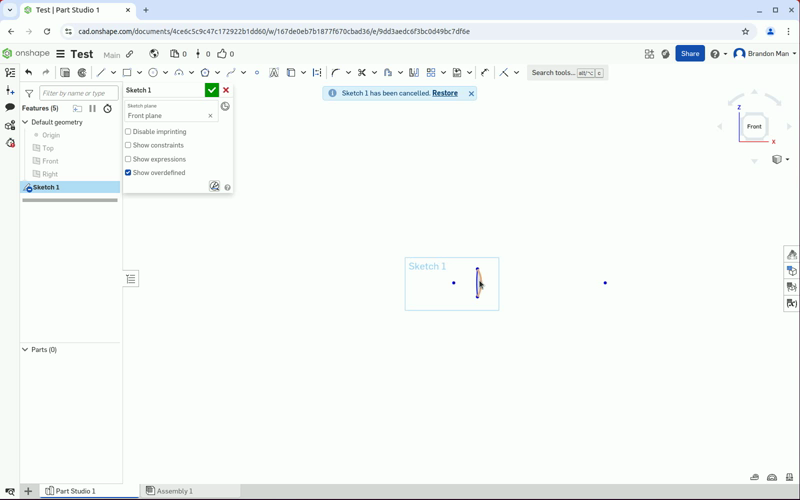
scroll(6)
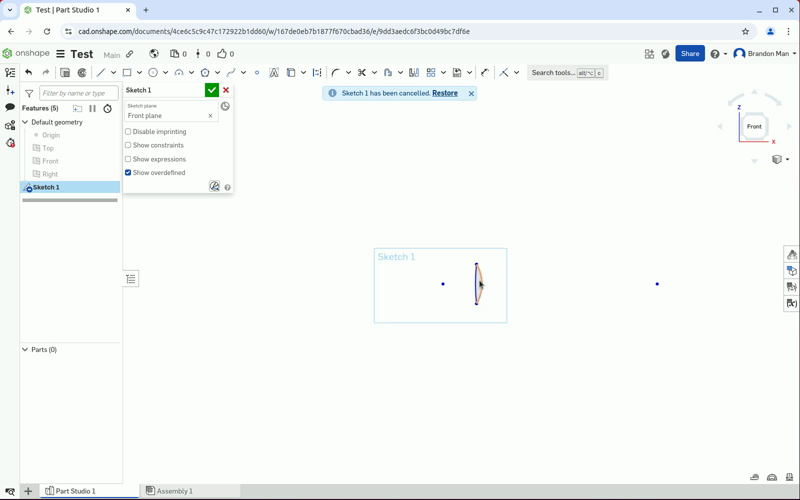
scroll(6)
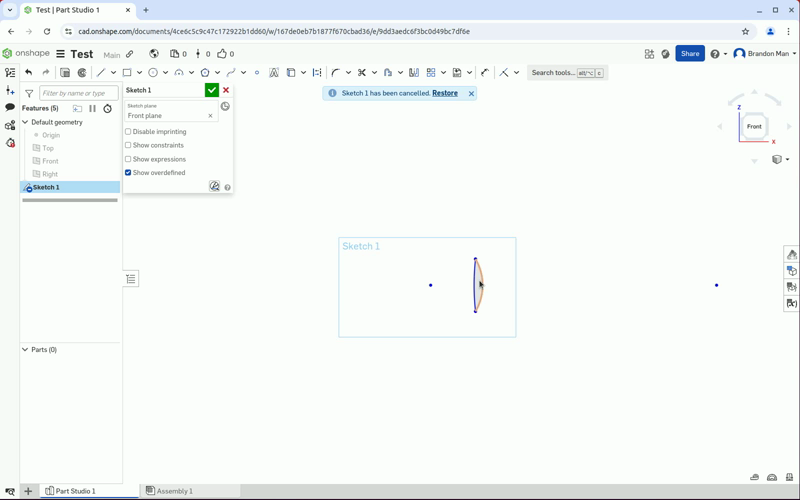
scroll(6)
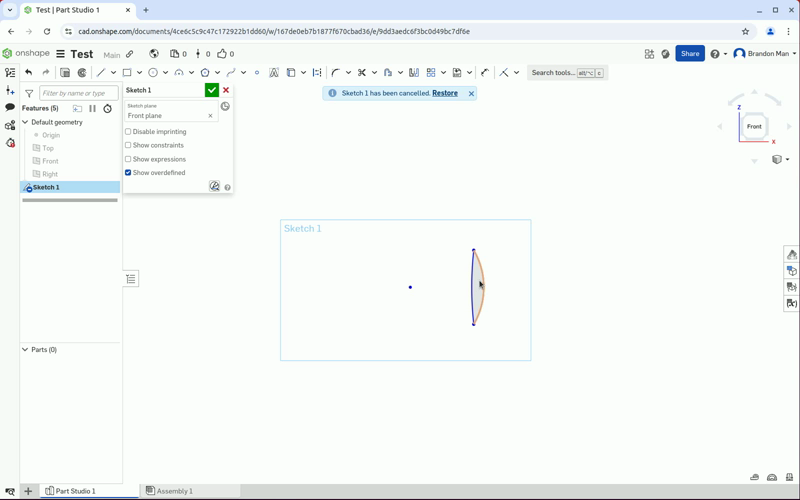
scroll(6)
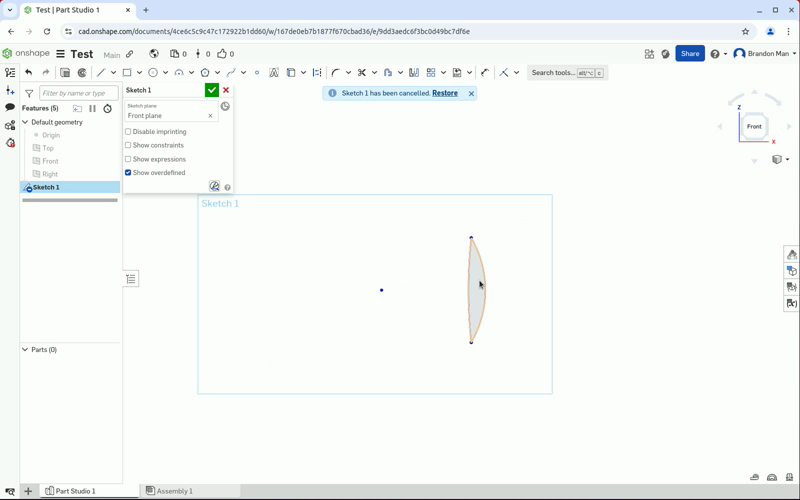
scroll(6)
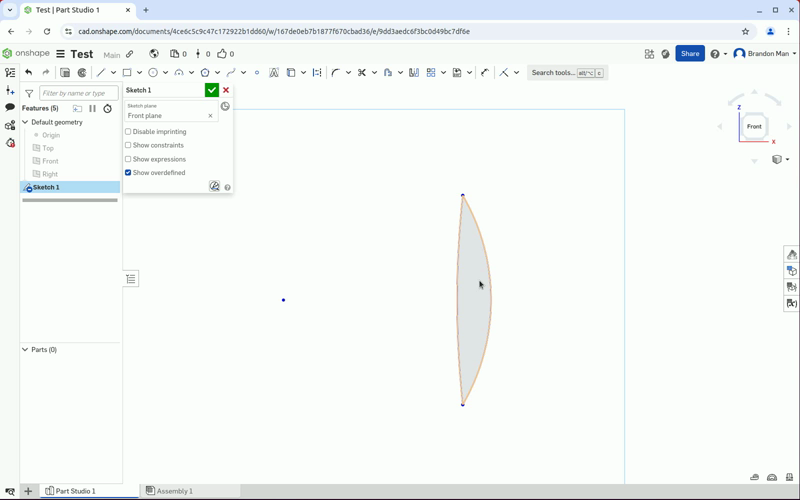
click(479, 280)
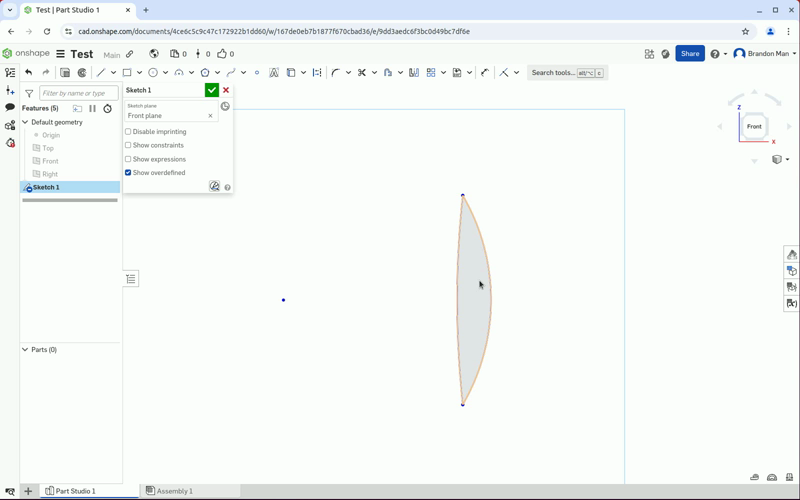
scroll(-6)
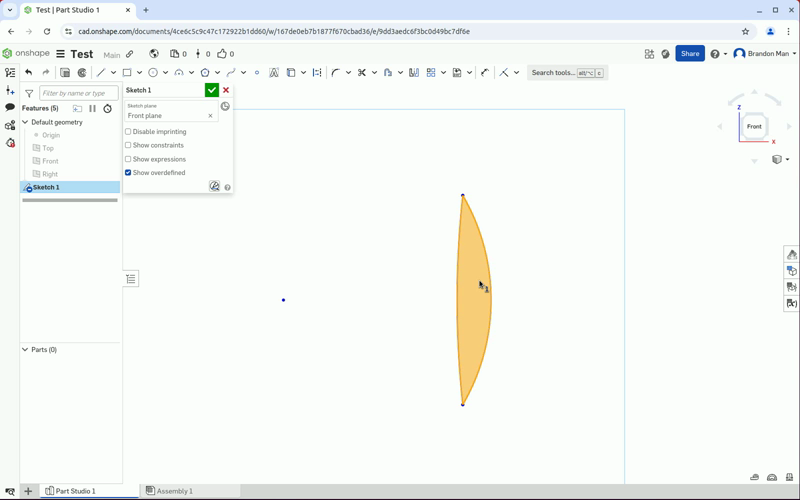
scroll(-6)
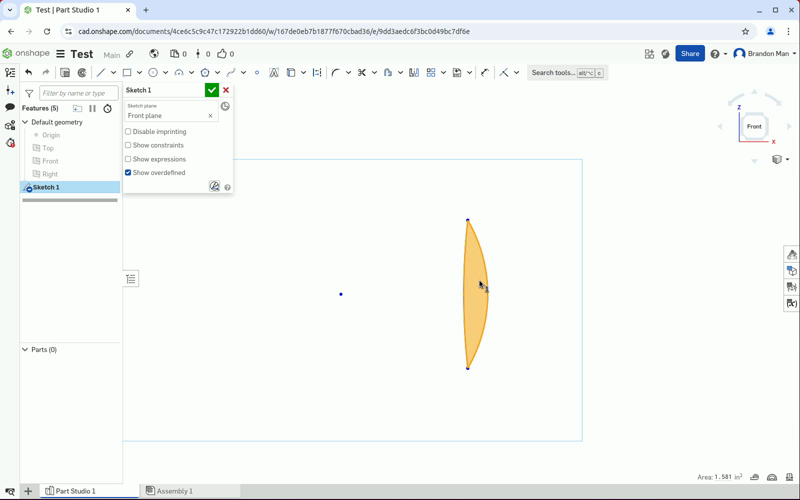
scroll(-6)
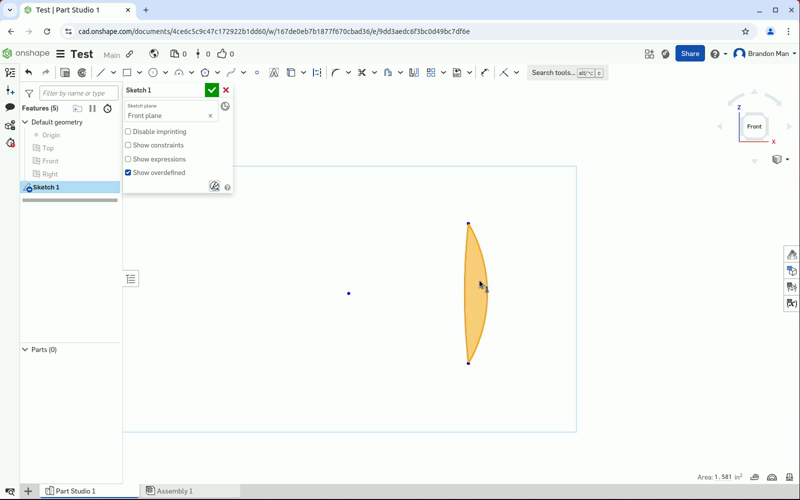
scroll(-6)
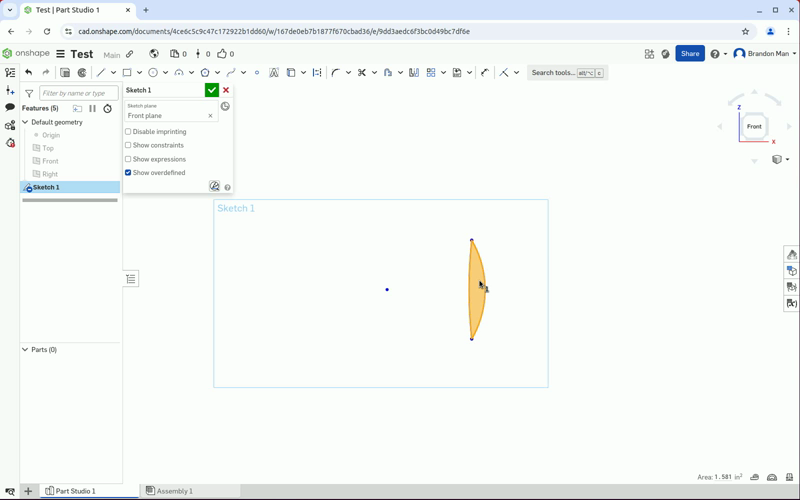
scroll(-6)
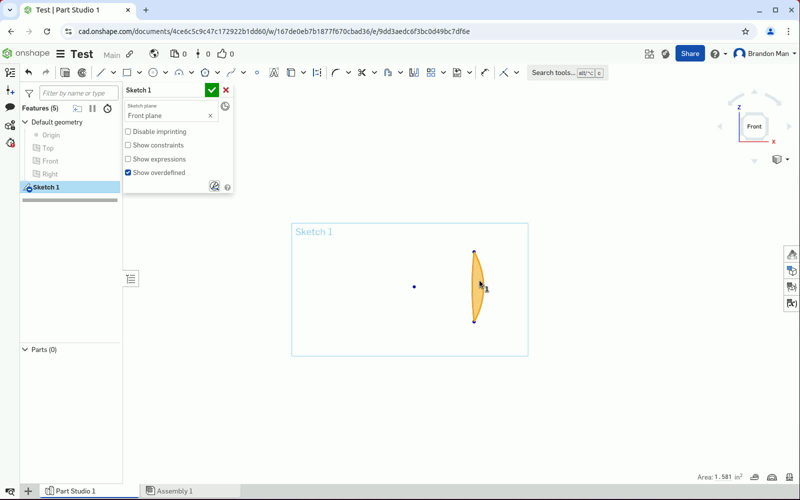
scroll(-6)
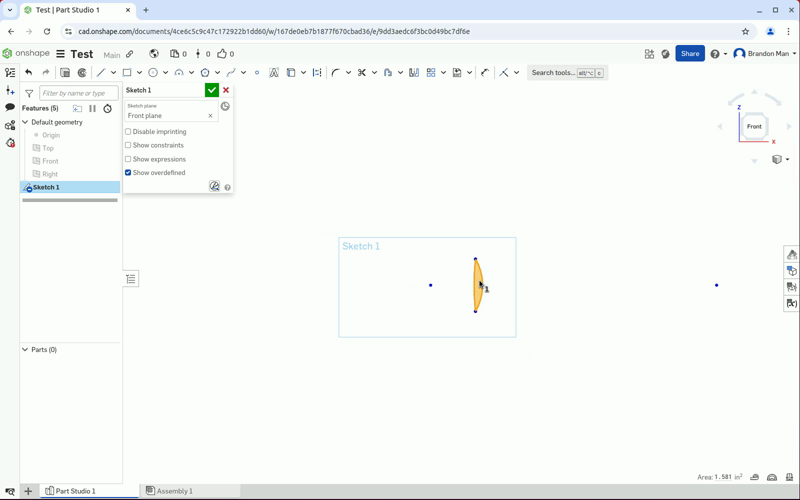
scroll(-6)
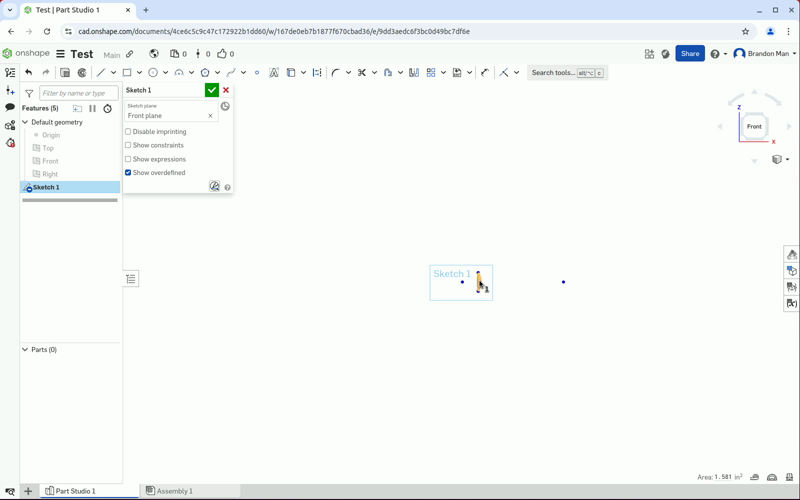
mouse_move(73, 352)
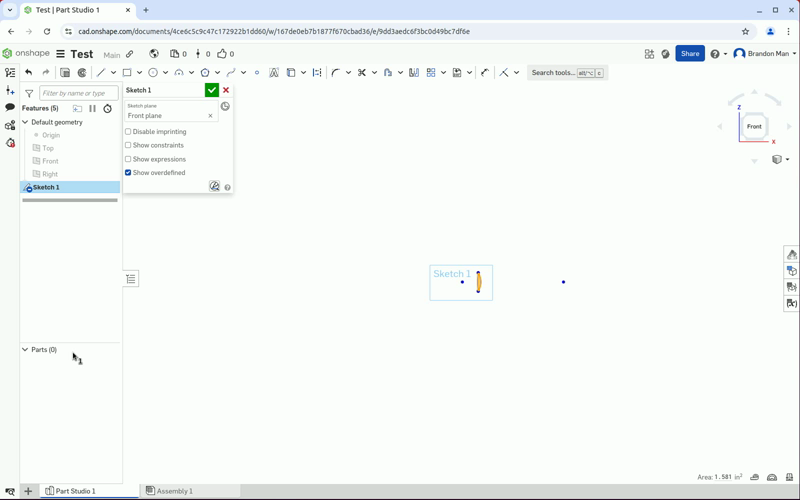
key(shift+y)
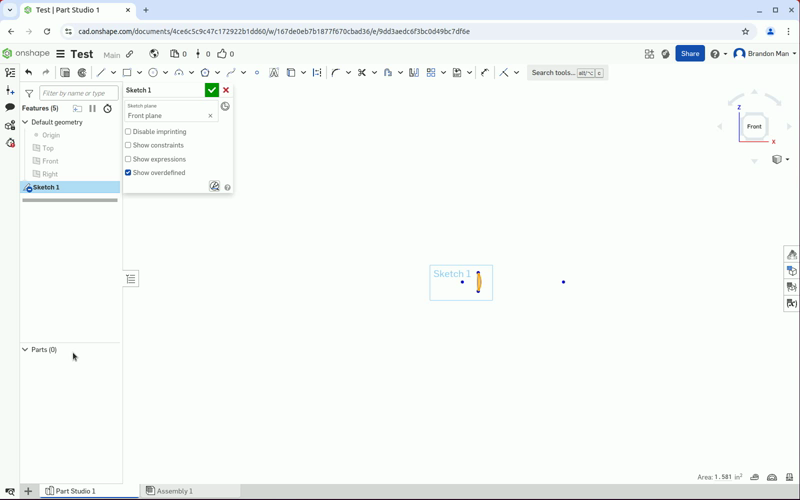
key(shift+e)
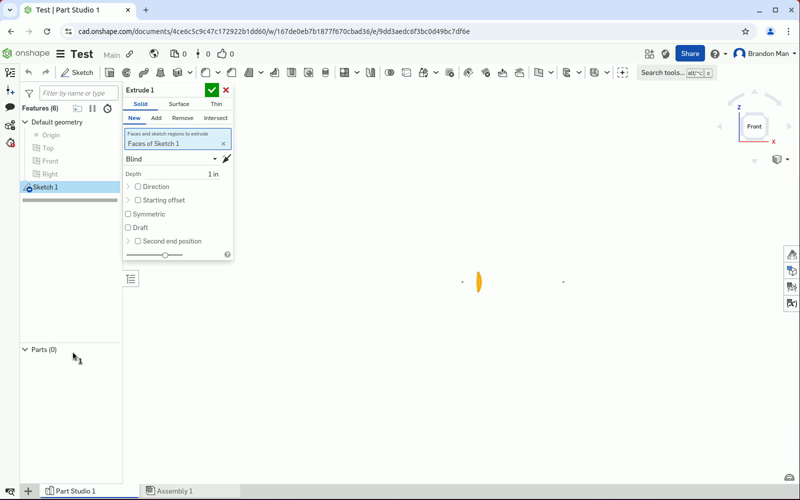
mouse_move(143, 106)
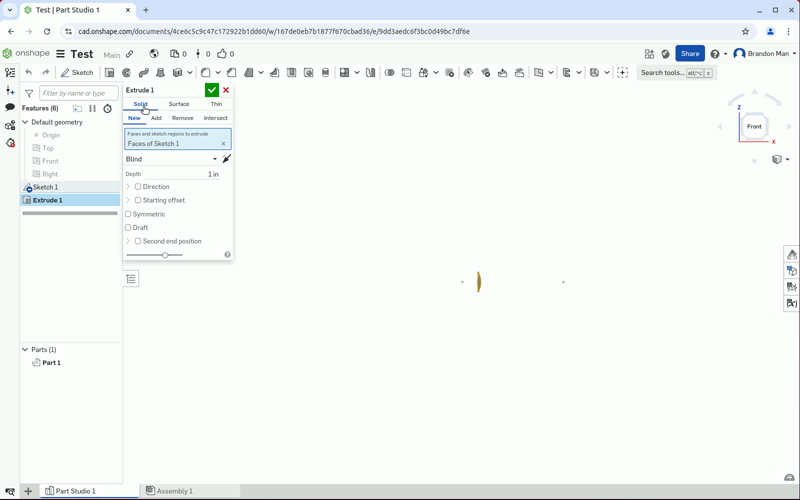
click(143, 106)
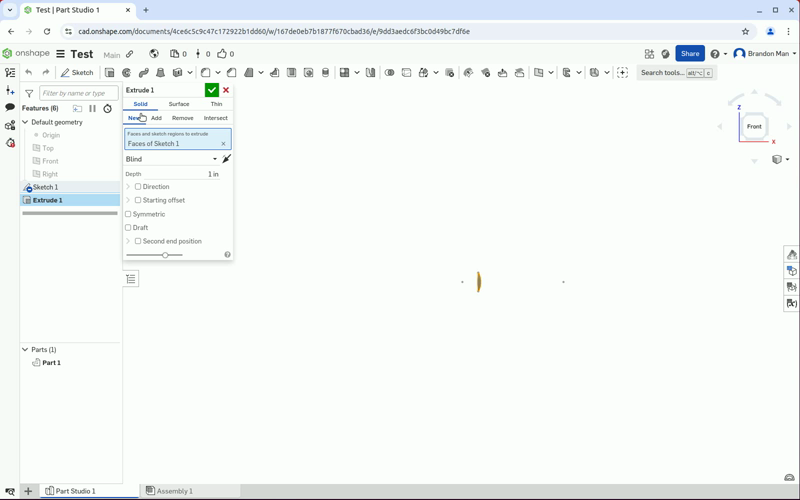
mouse_move(137, 120)
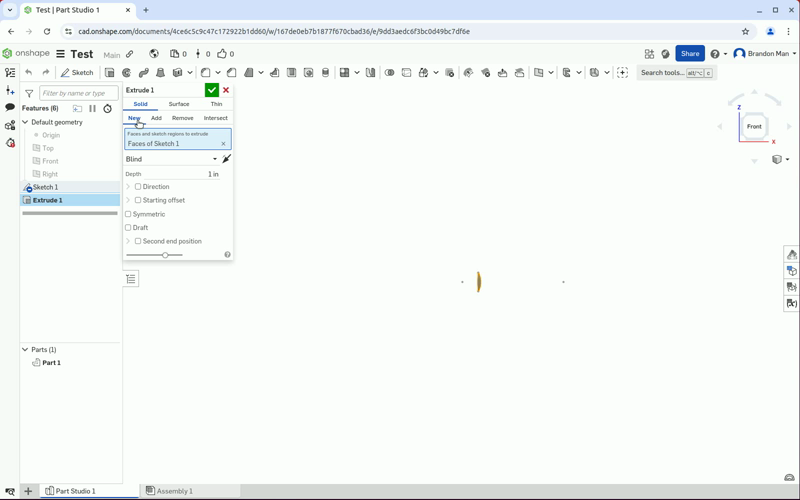
click(137, 120)
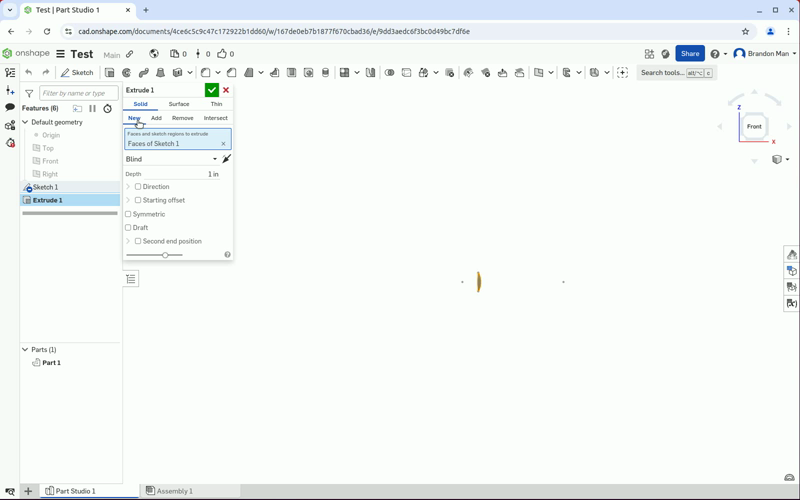
key(tab, 4)
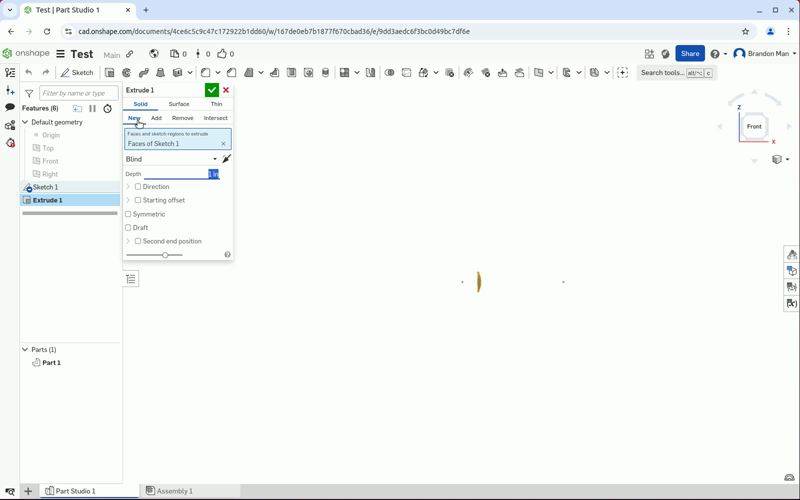
text(1.685)
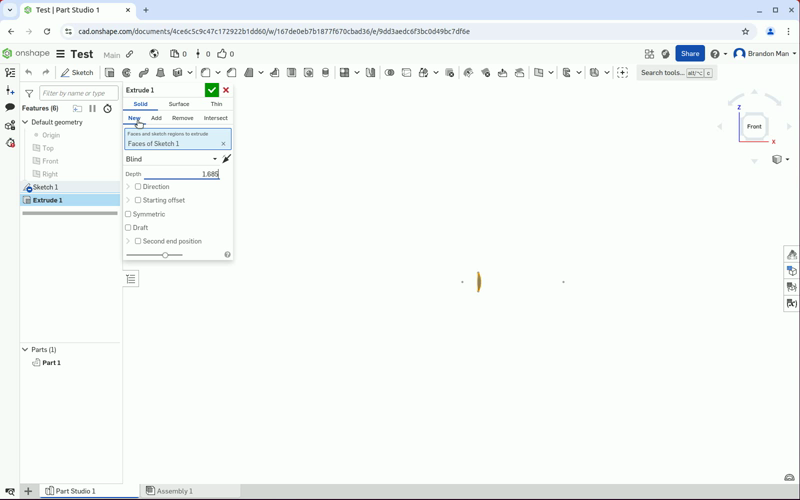
key(enter)
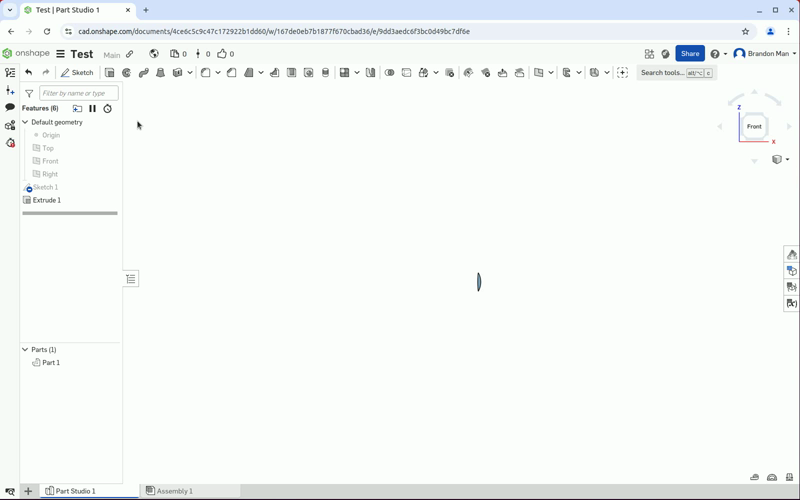
key(shift+h)
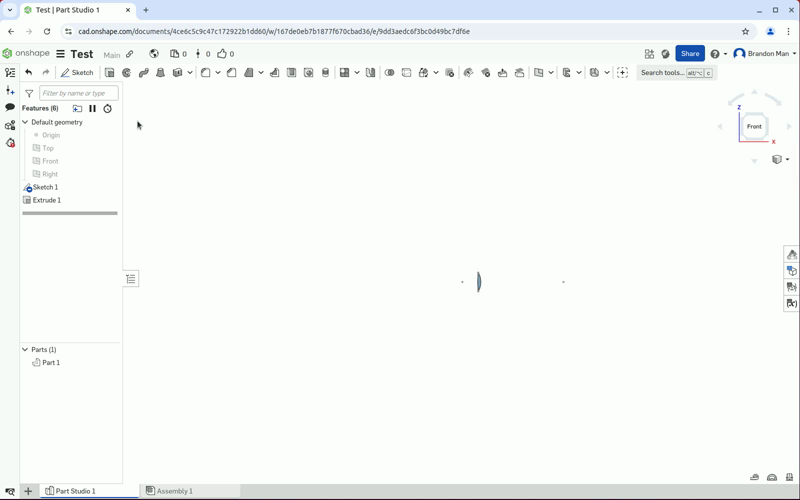
key(shift+h)
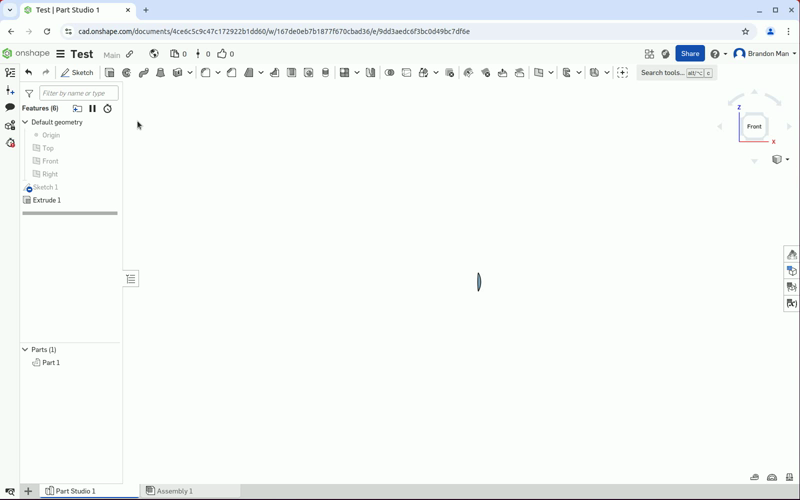
mouse_move(73, 189)
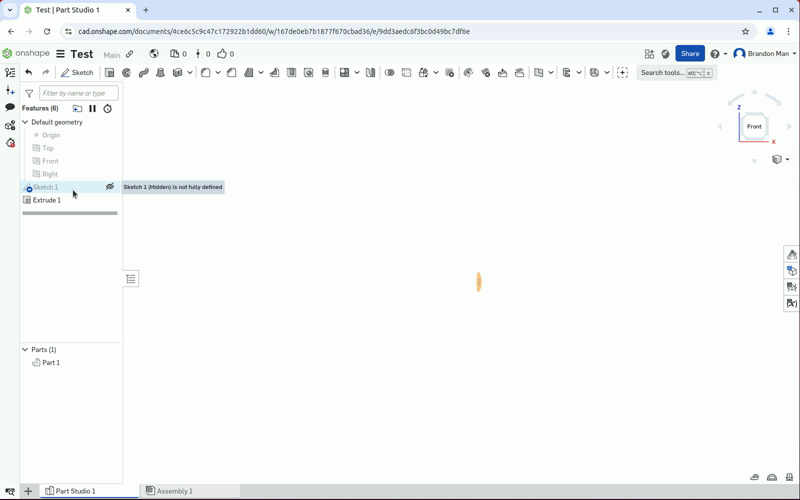
click(73, 189)
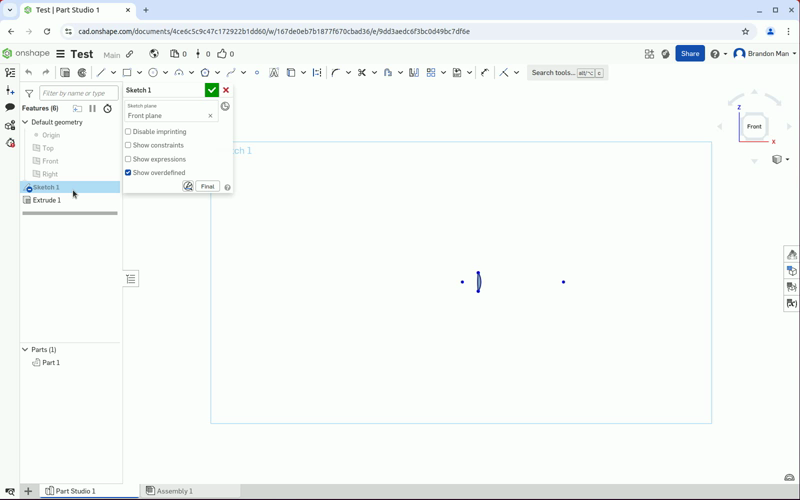
mouse_move(229, 92)
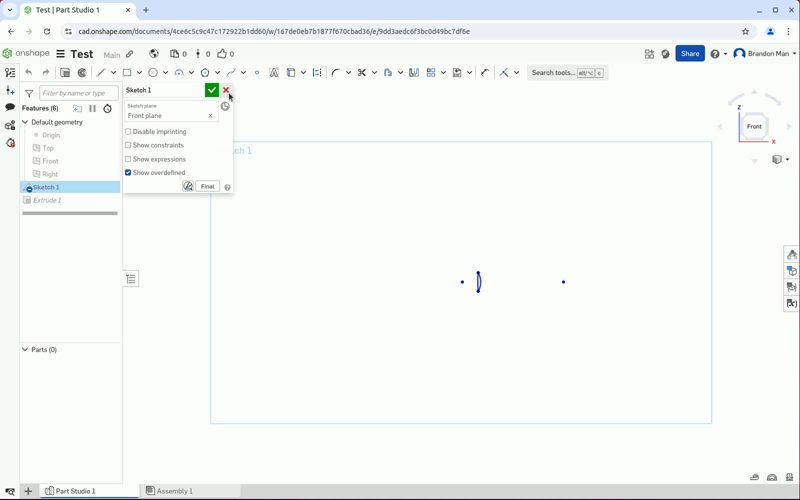
click(229, 92)
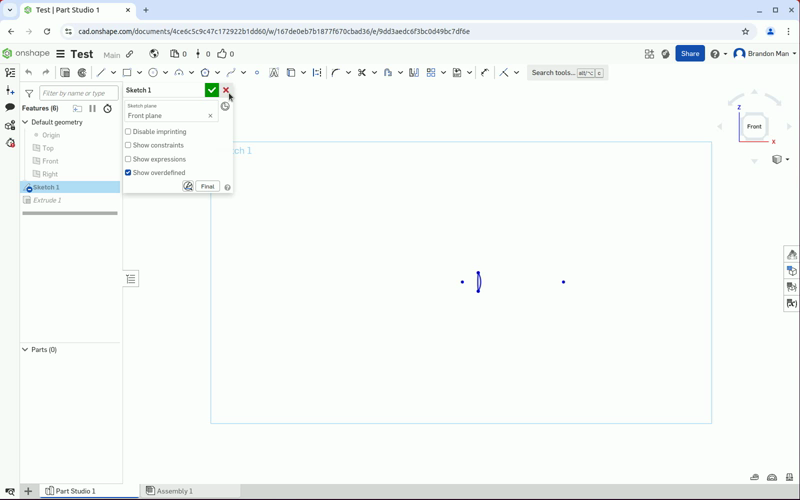
key(shift+s)
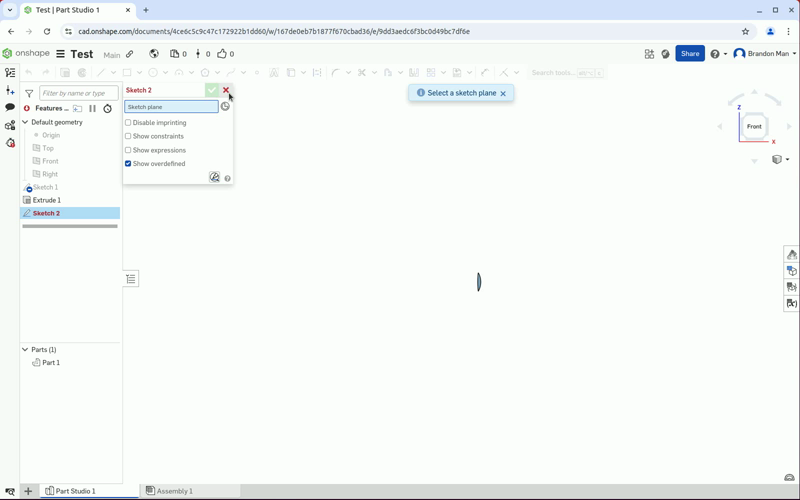
mouse_move(73, 163)
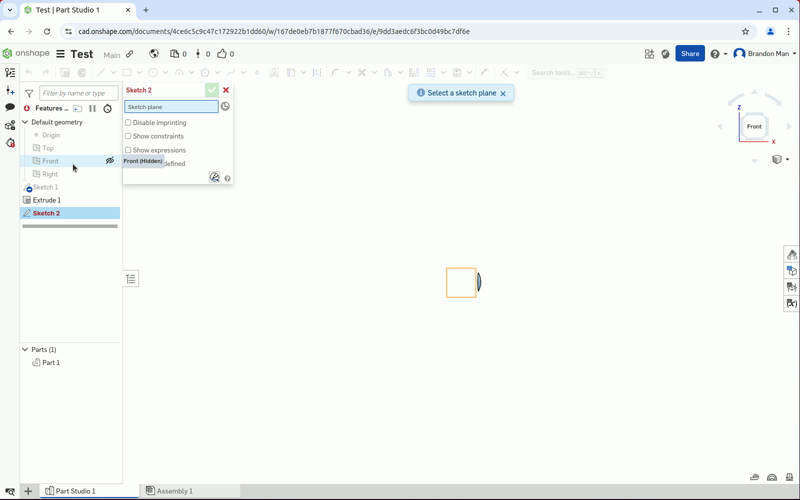
click(73, 163)
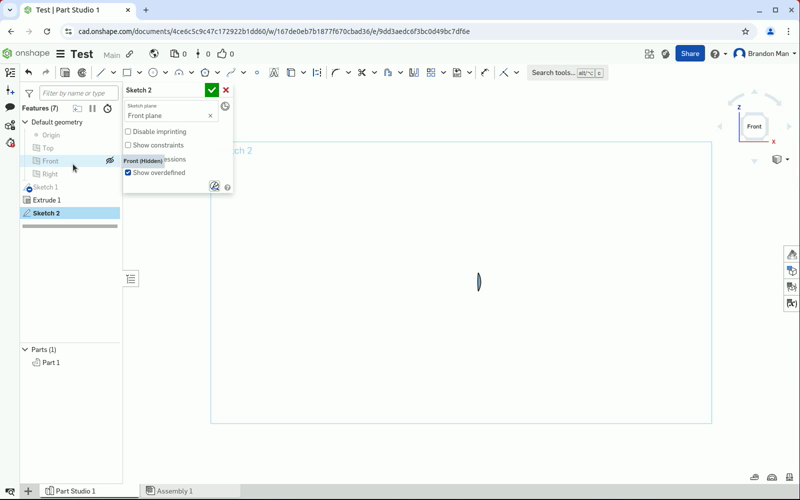
mouse_move(73, 352)
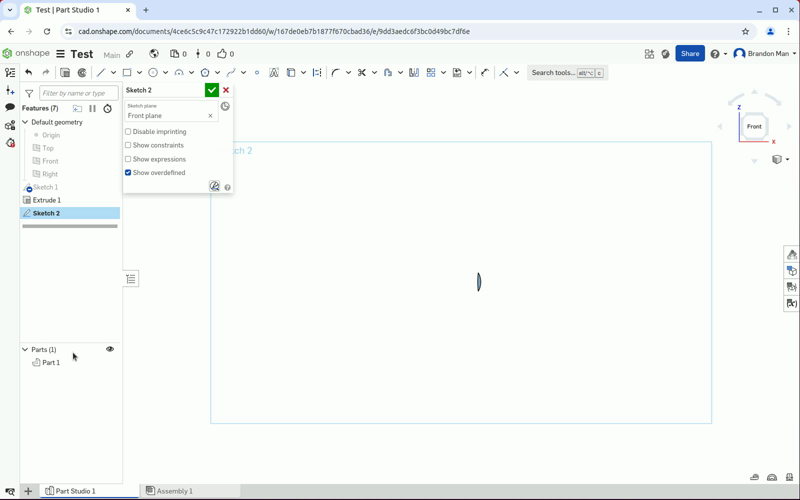
key(y)
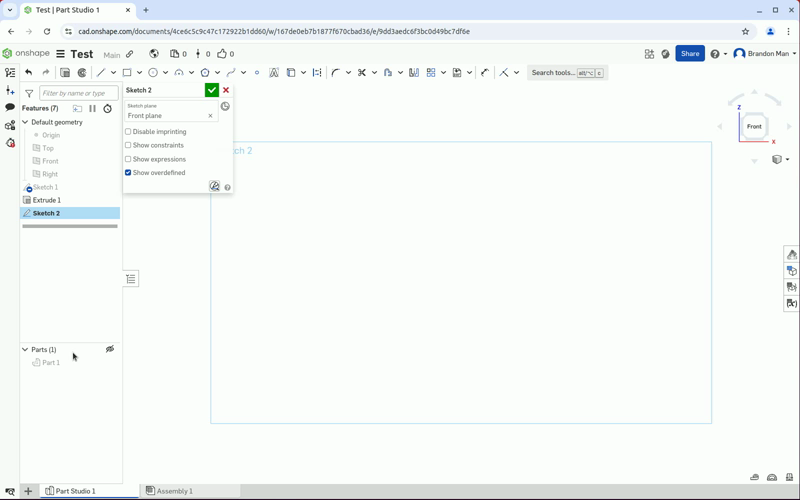
key(a)
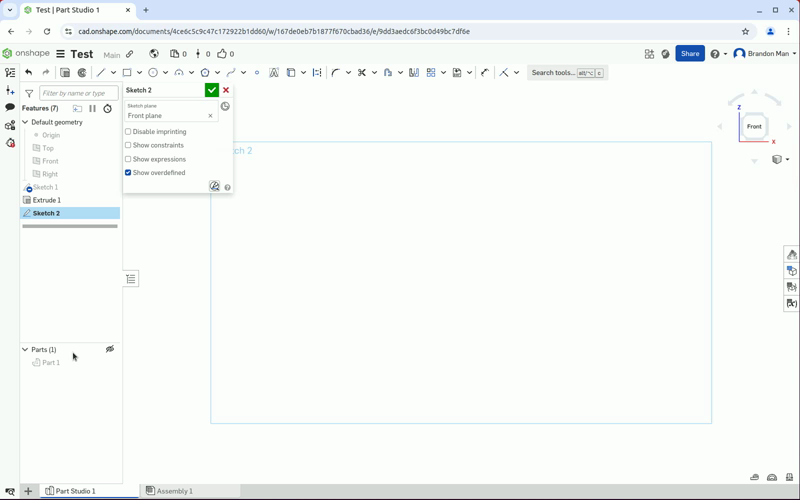
key_down(shift)
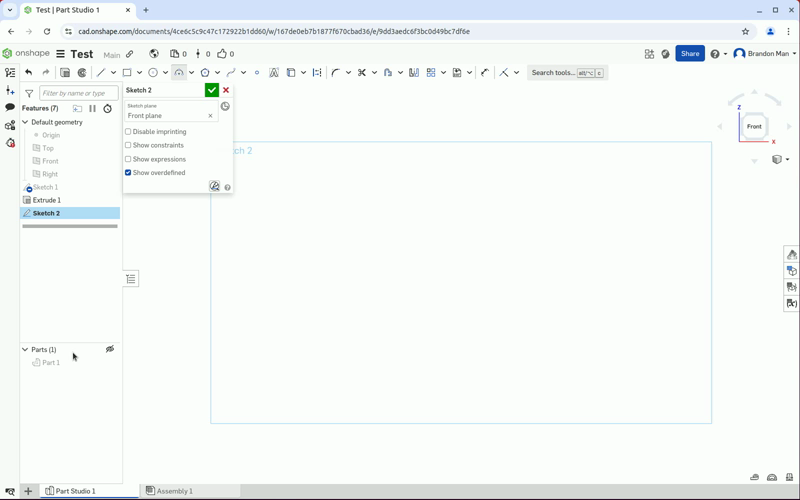
mouse_move(478, 291)
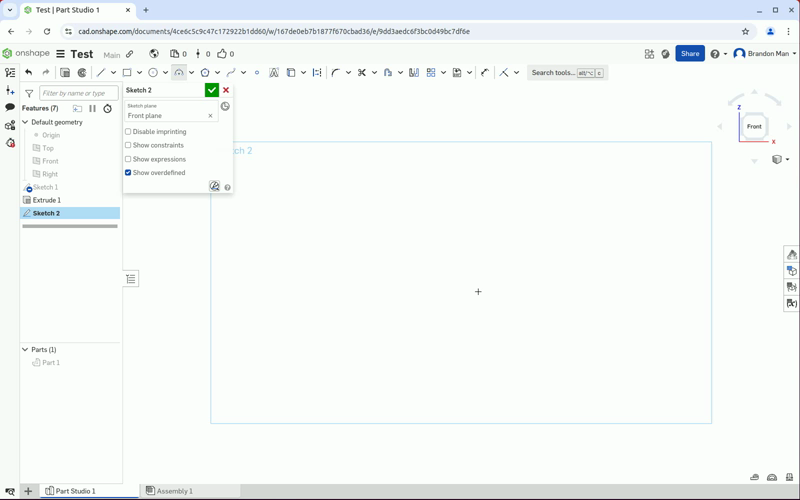
click(478, 291)
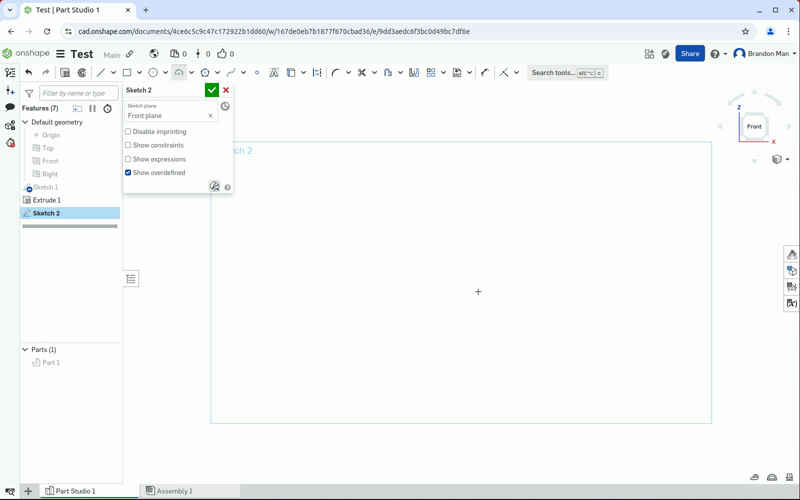
key_up(shift)
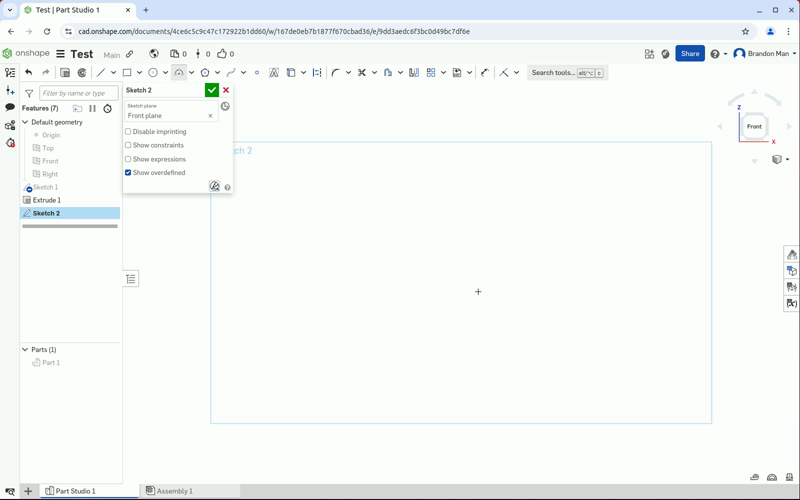
key_down(shift)
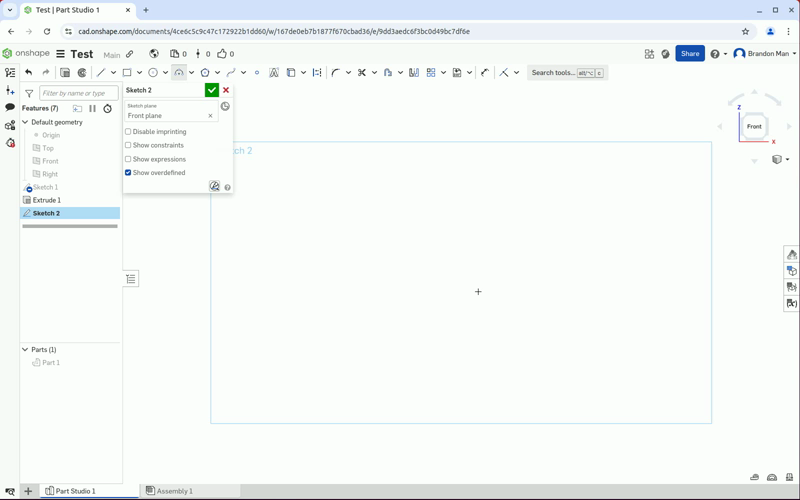
mouse_move(478, 273)
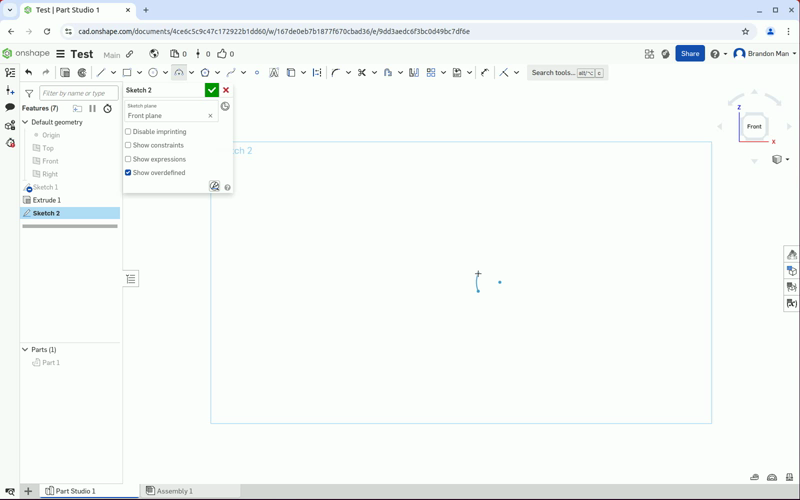
click(478, 273)
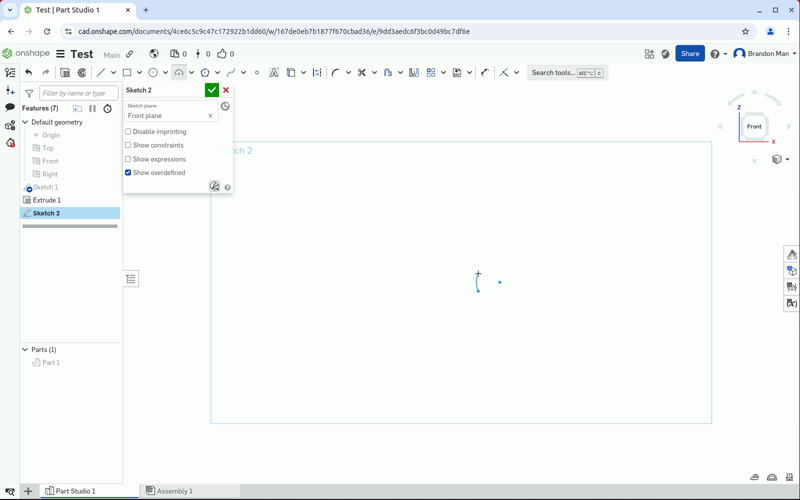
mouse_move(477, 282)
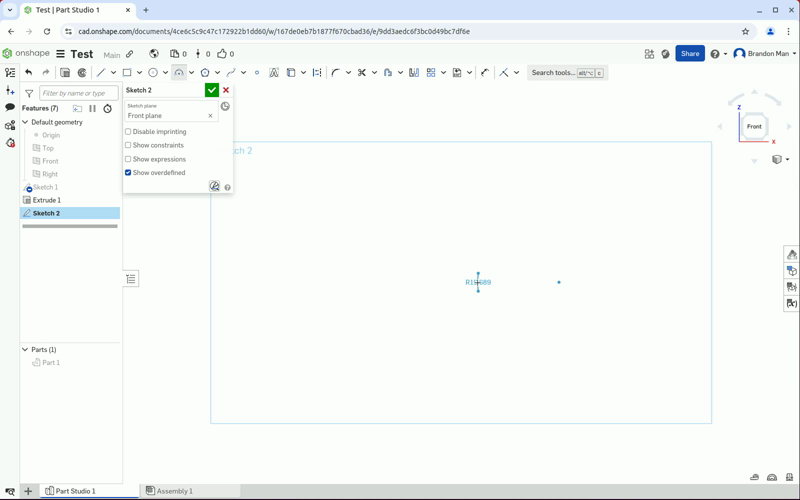
click(477, 282)
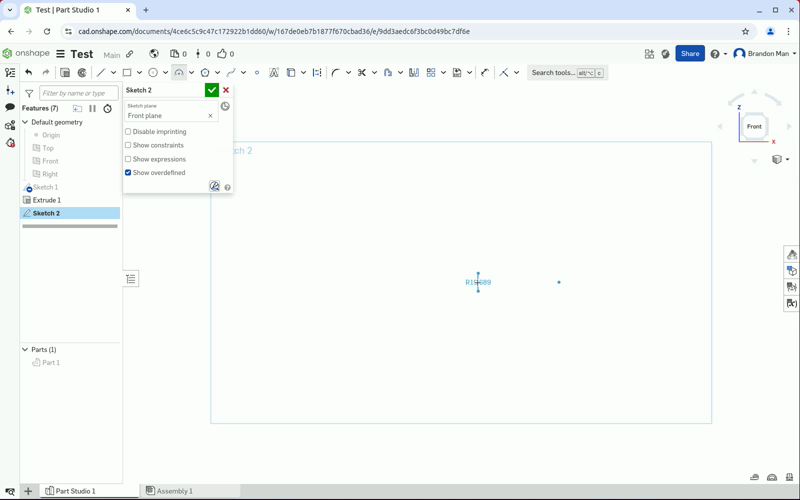
key_up(shift)
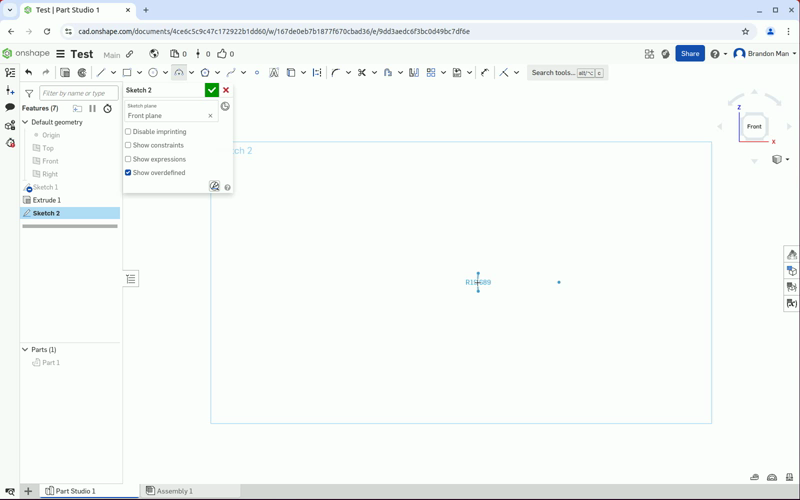
mouse_move(478, 273)
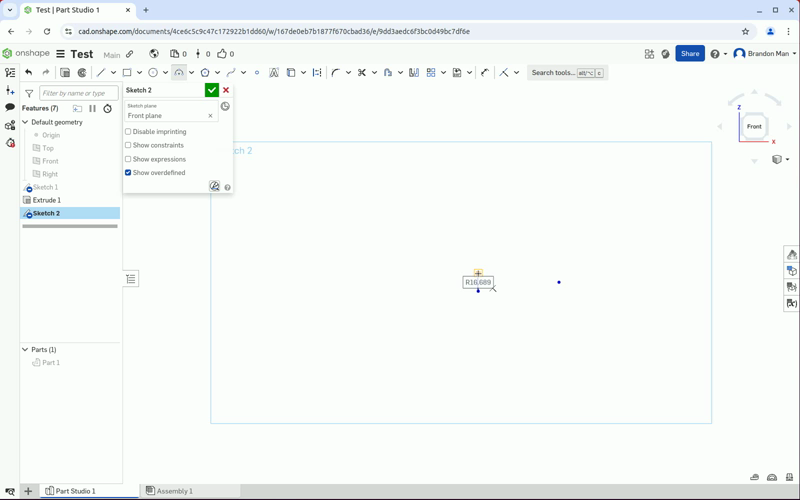
click(478, 273)
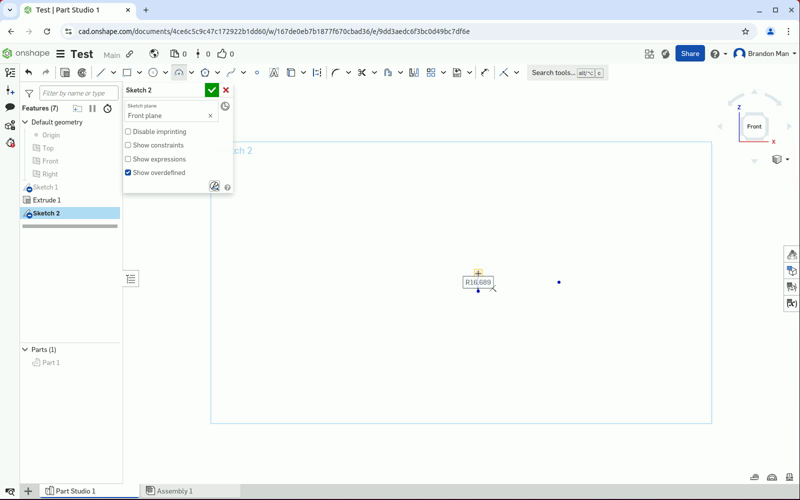
mouse_move(478, 291)
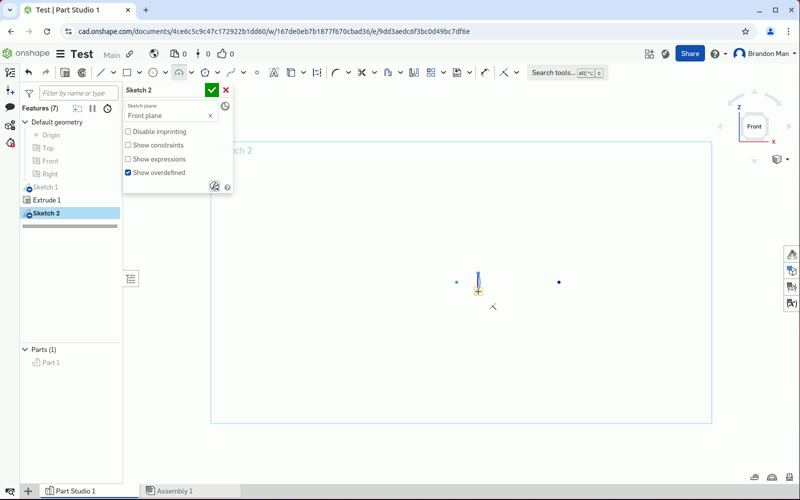
click(478, 291)
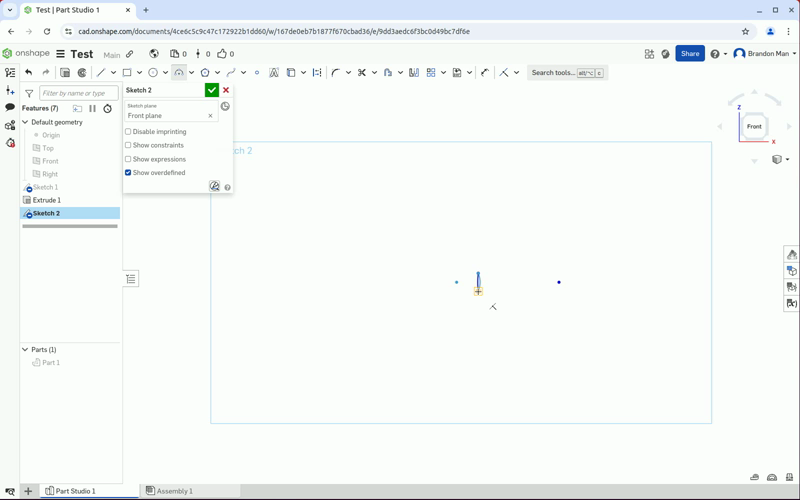
key_down(shift)
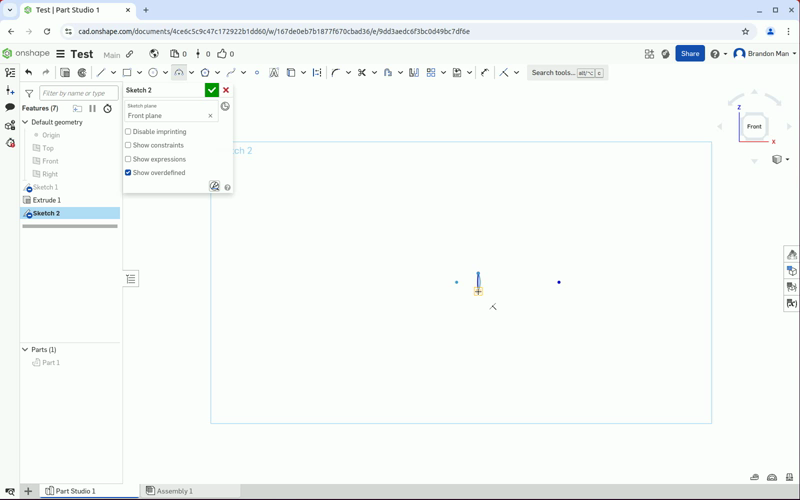
mouse_move(440, 282)
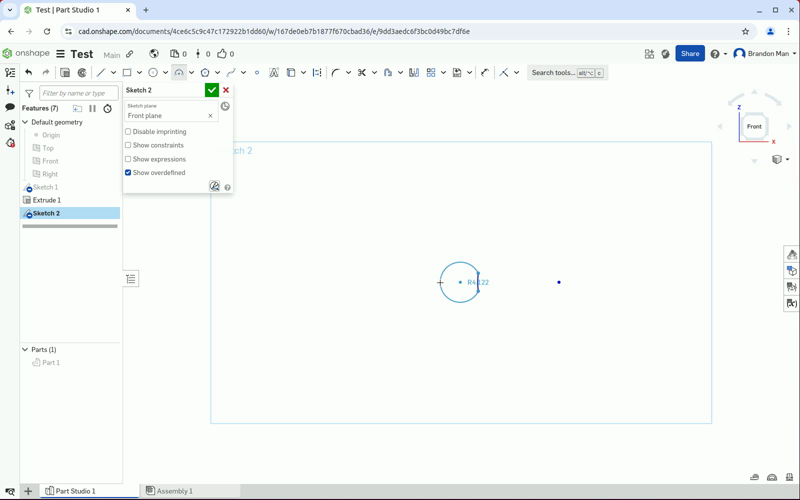
click(440, 282)
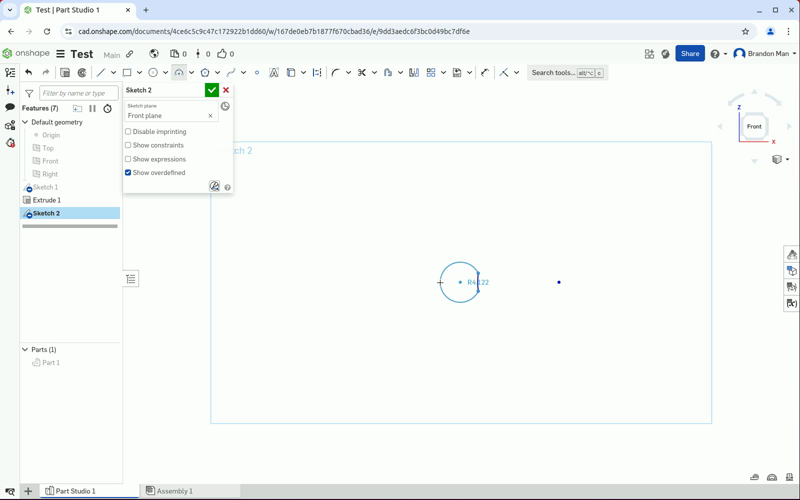
key_up(shift)
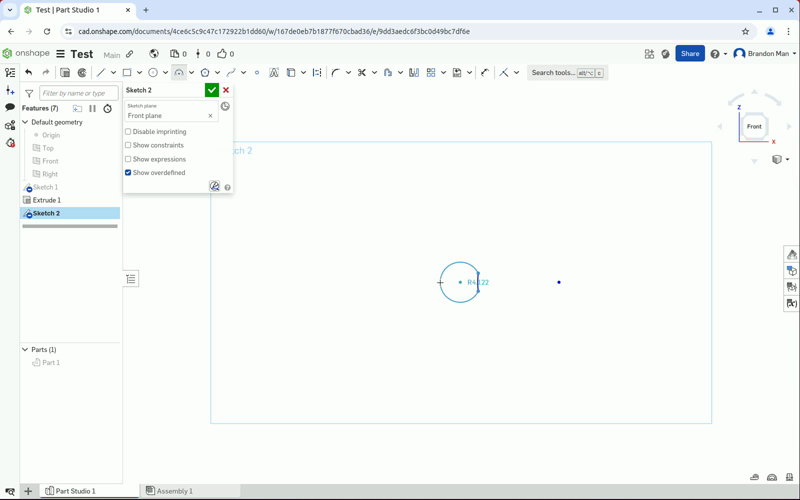
key(esc)
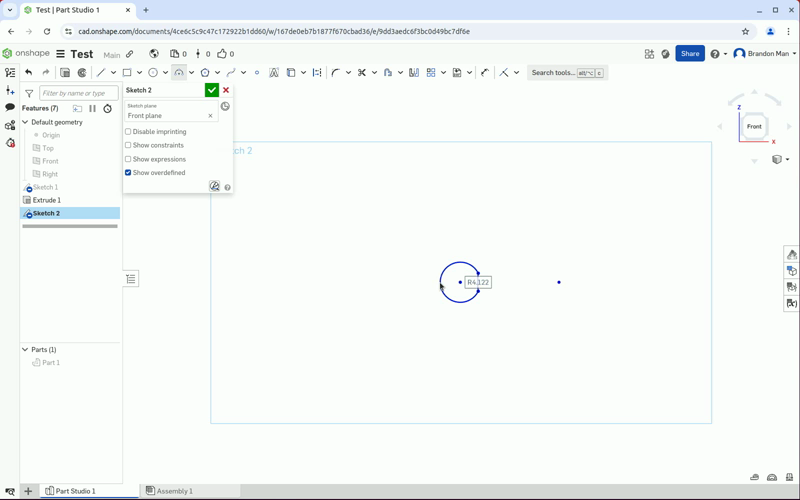
key(c)
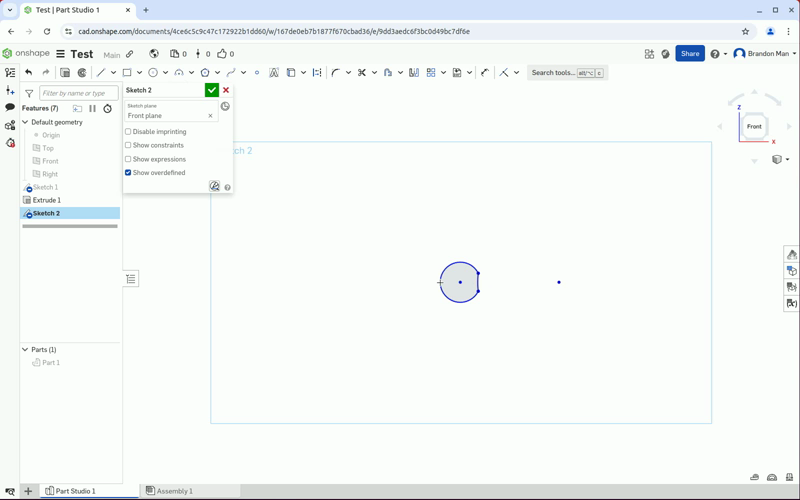
key_down(shift)
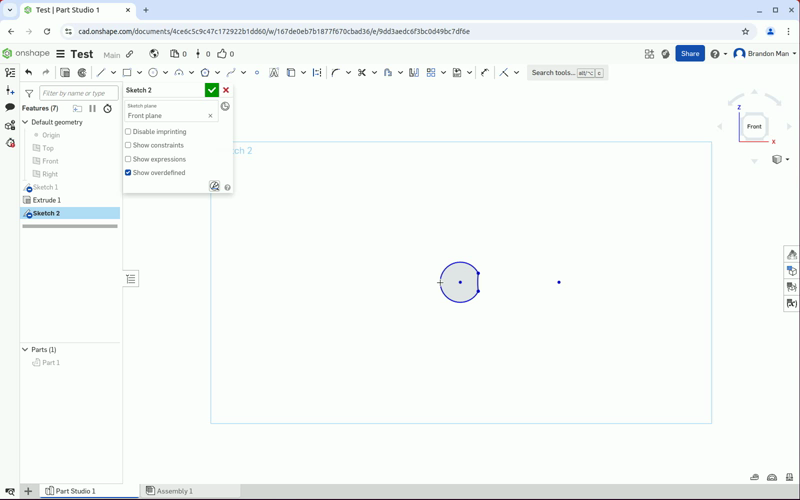
mouse_move(460, 282)
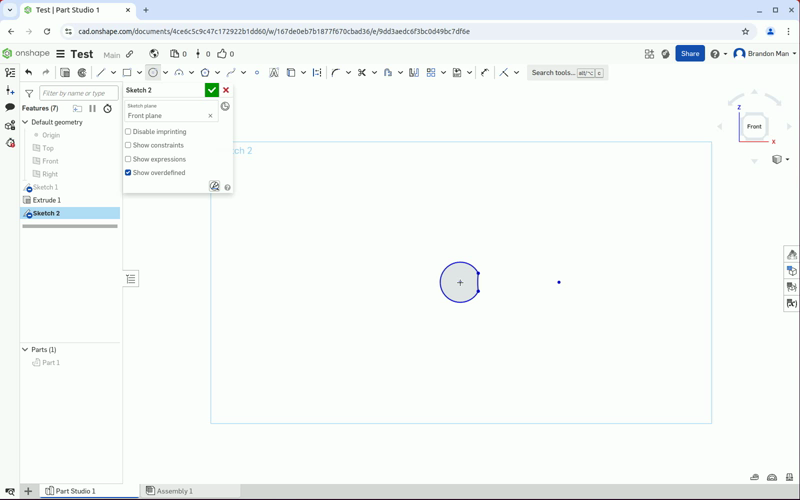
click(460, 282)
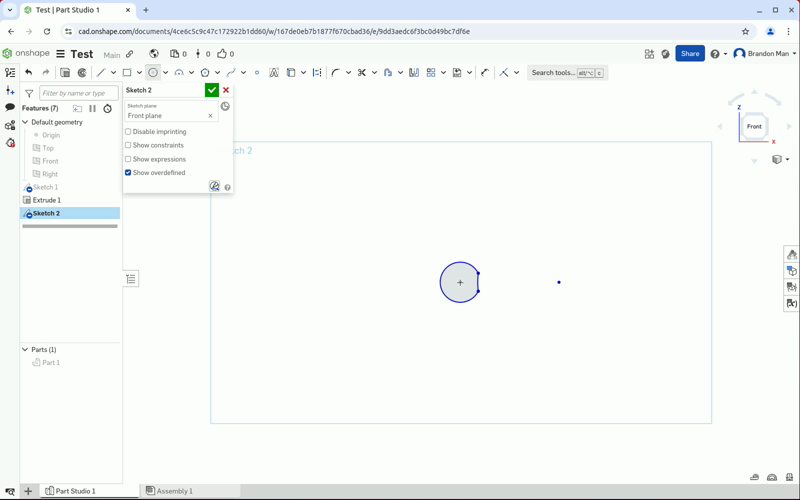
key_up(shift)
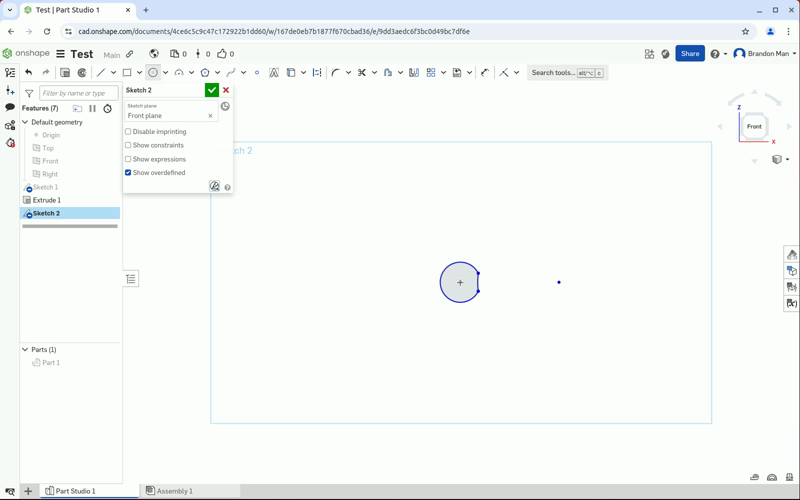
mouse_move(466, 282)
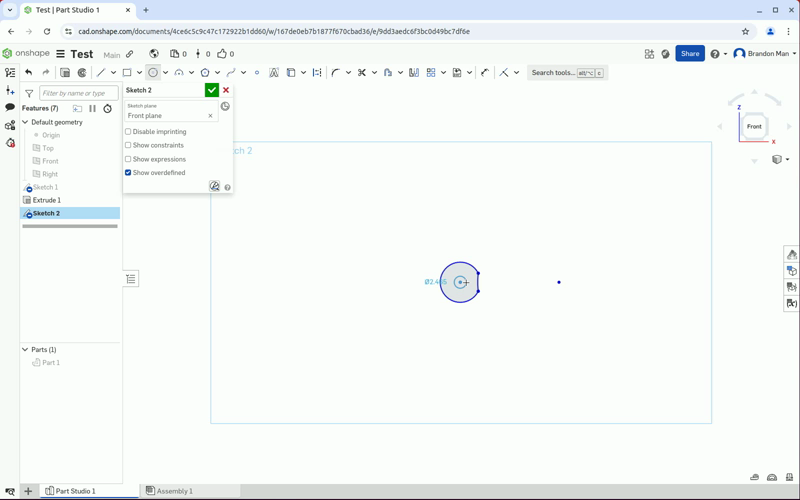
click(466, 282)
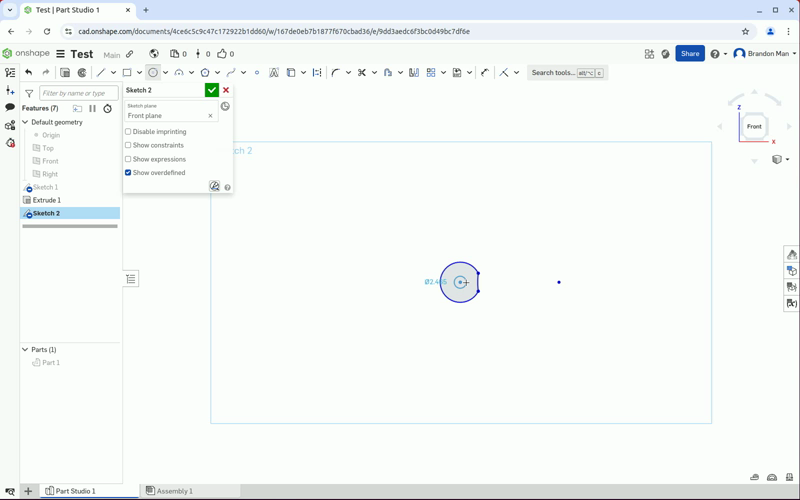
key(esc)
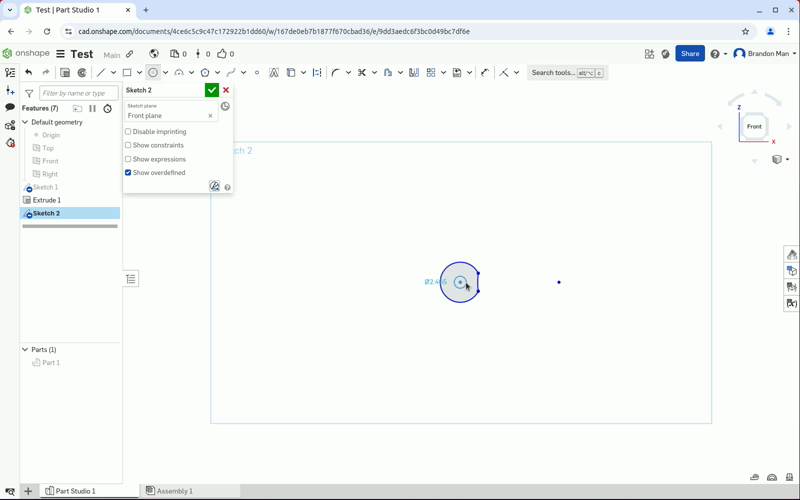
mouse_move(448, 287)
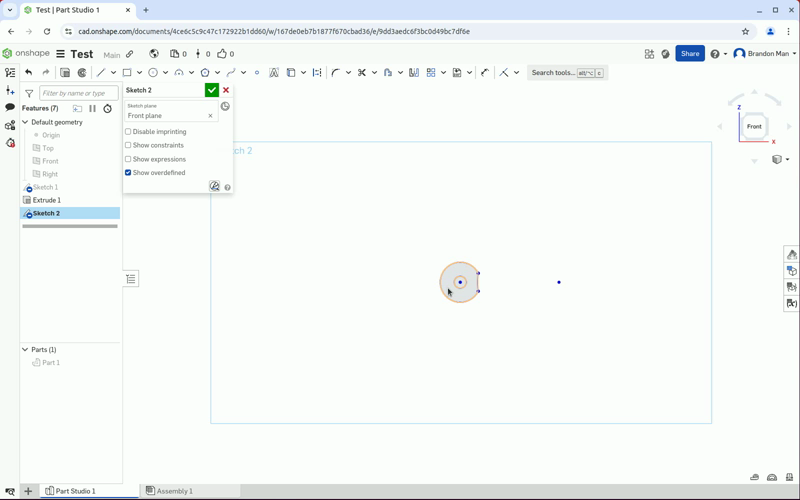
scroll(6)
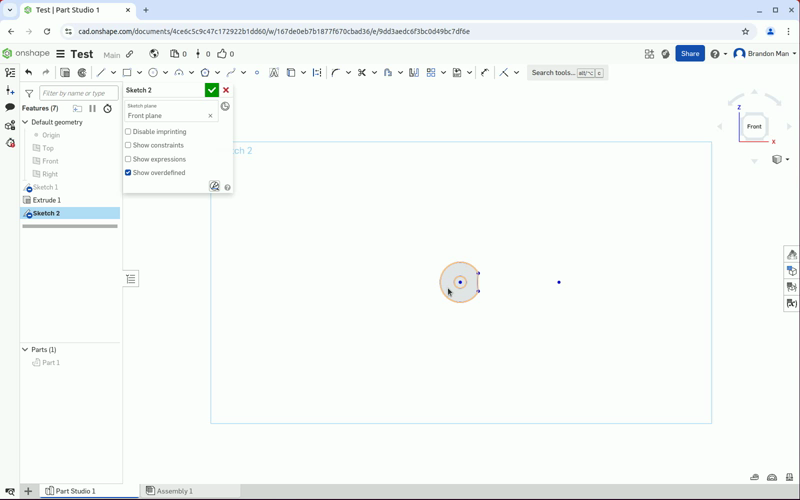
scroll(6)
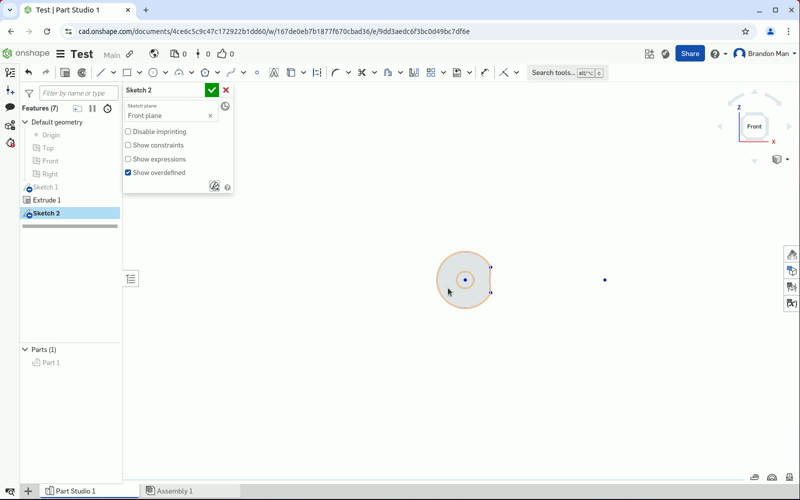
scroll(6)
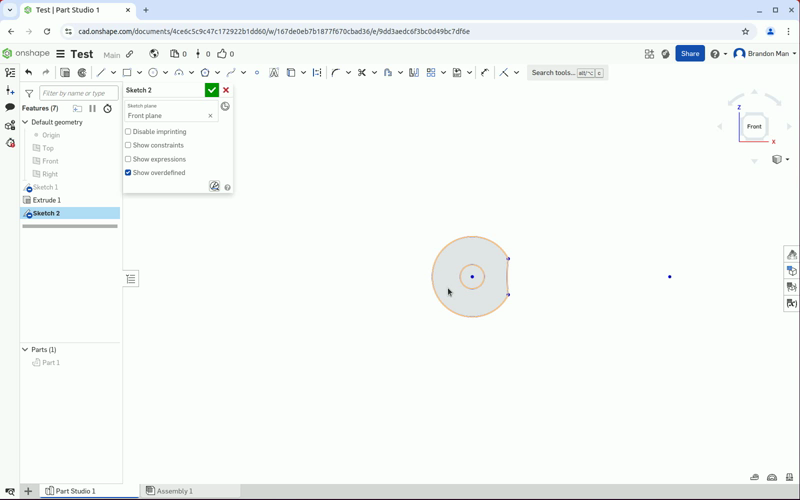
scroll(6)
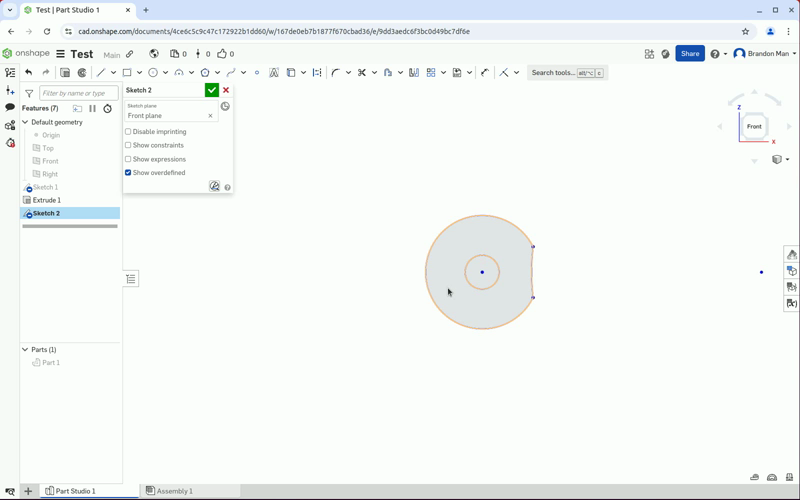
scroll(6)
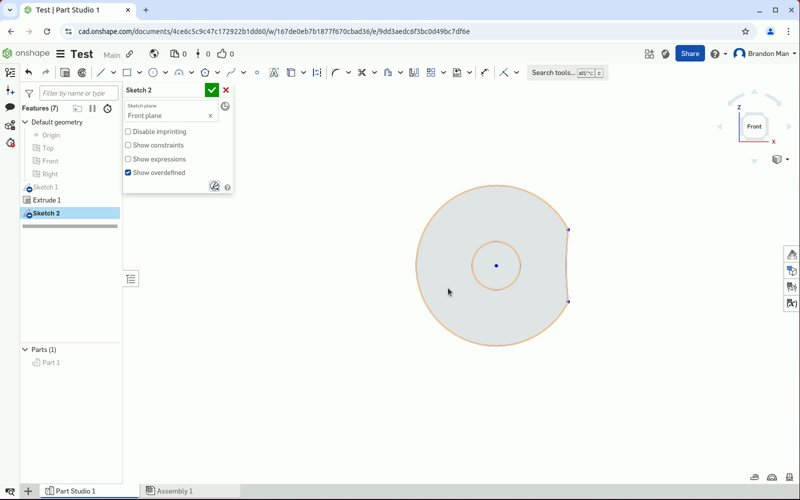
scroll(6)
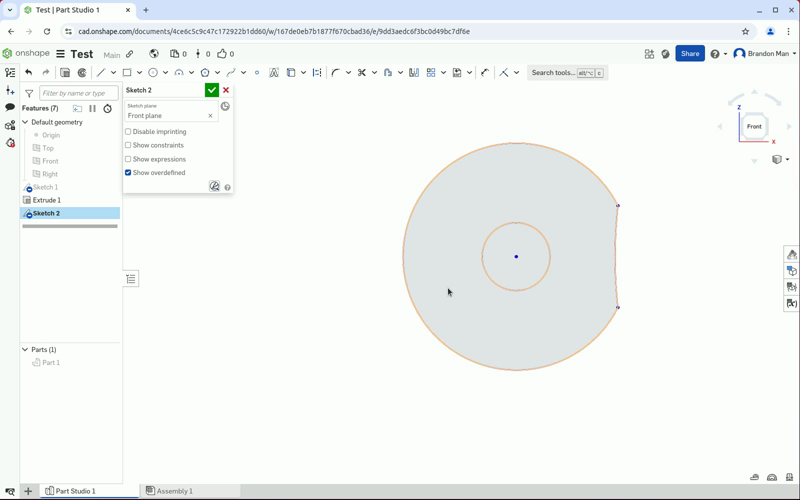
scroll(6)
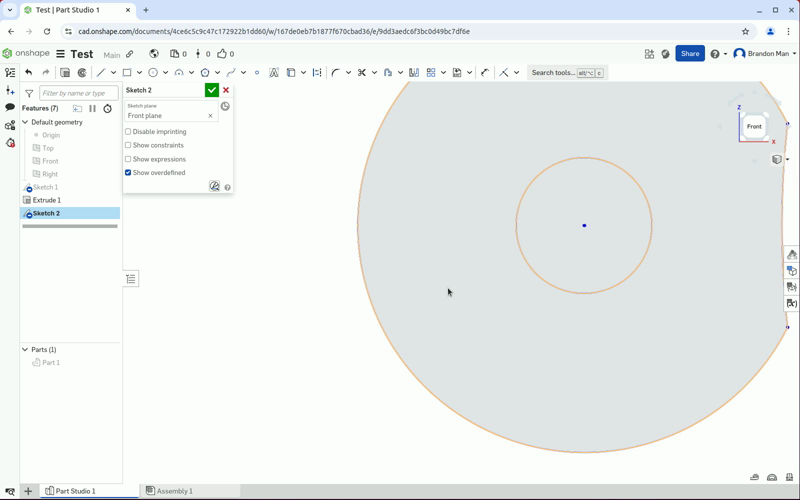
click(448, 287)
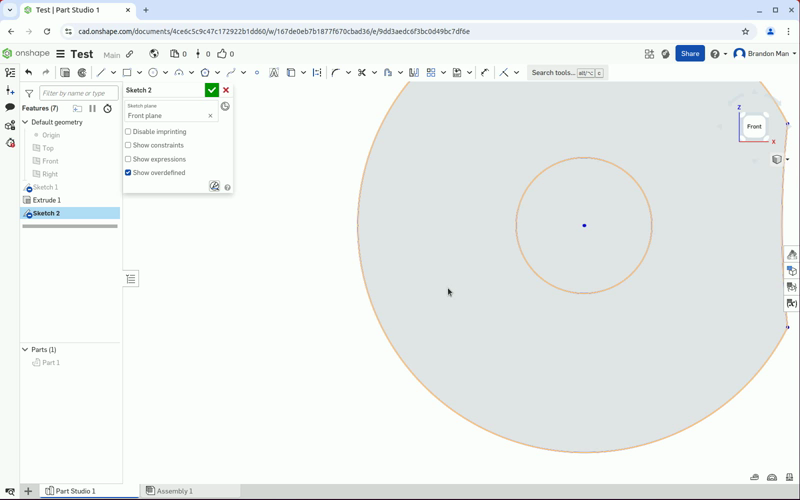
scroll(-6)
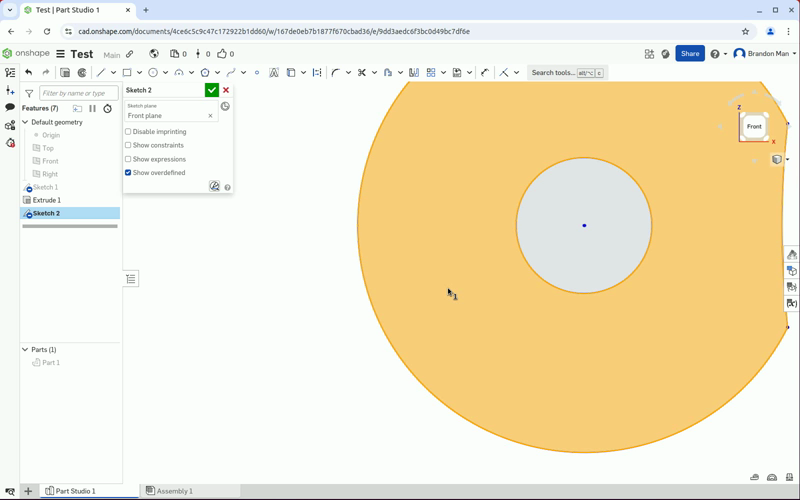
scroll(-6)
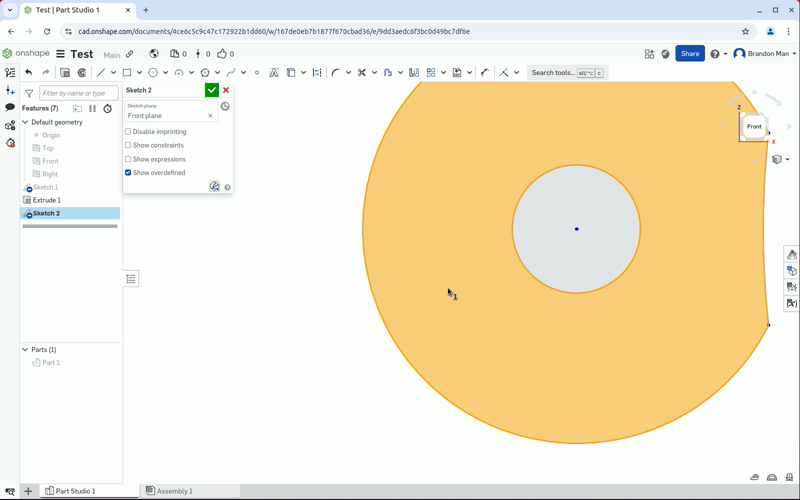
scroll(-6)
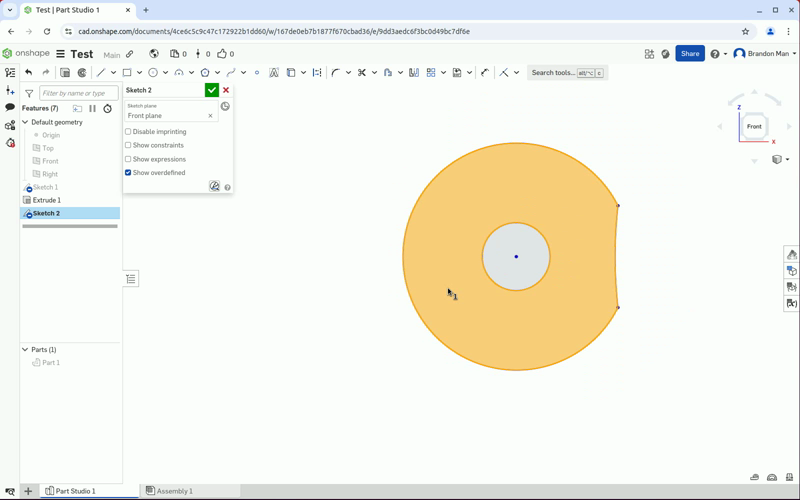
scroll(-6)
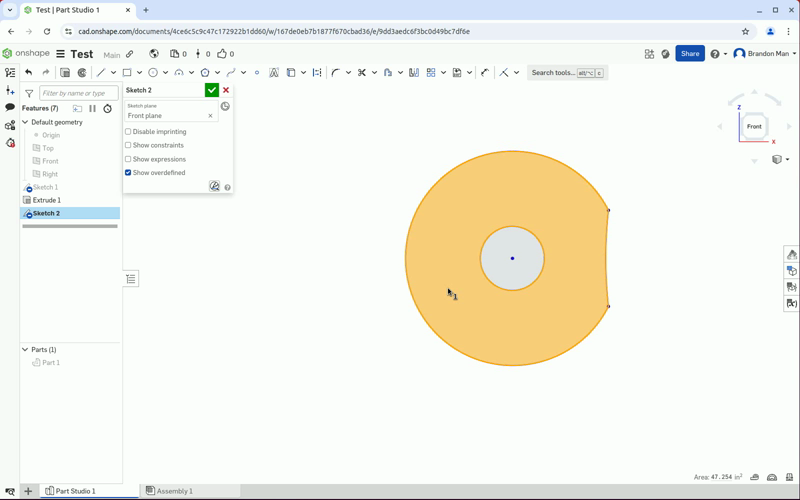
scroll(-6)
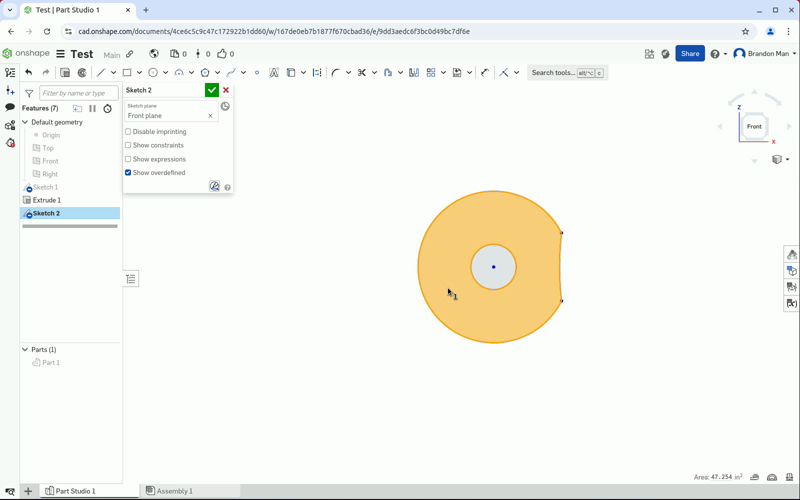
scroll(-6)
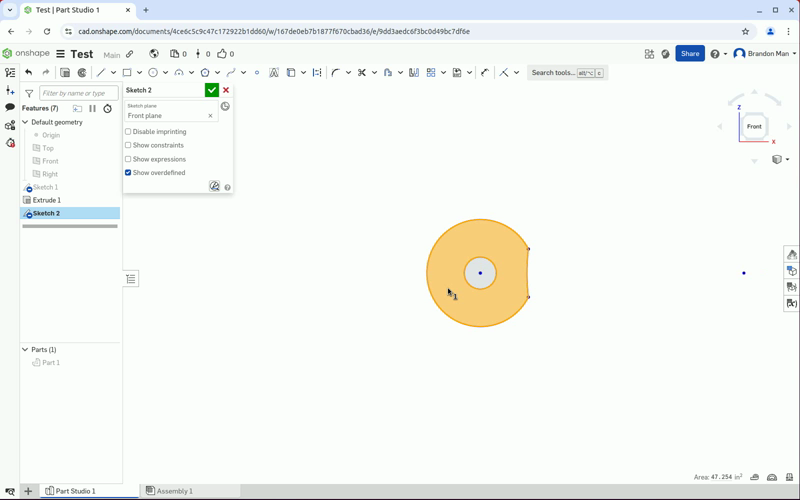
scroll(-6)
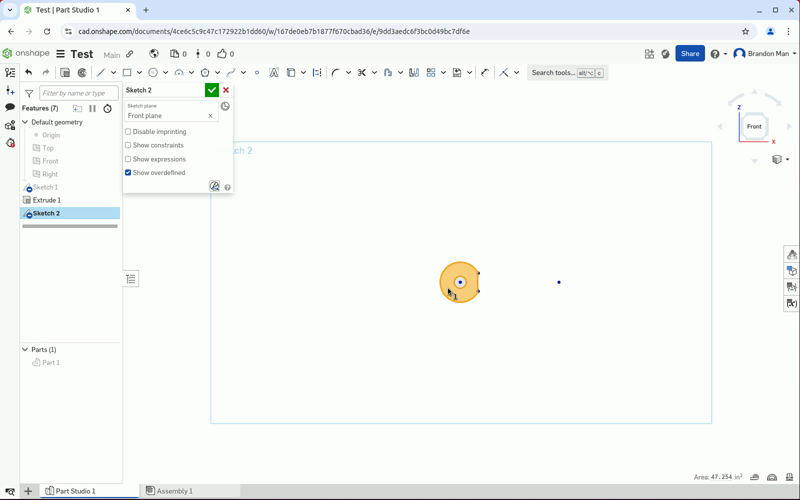
mouse_move(73, 352)
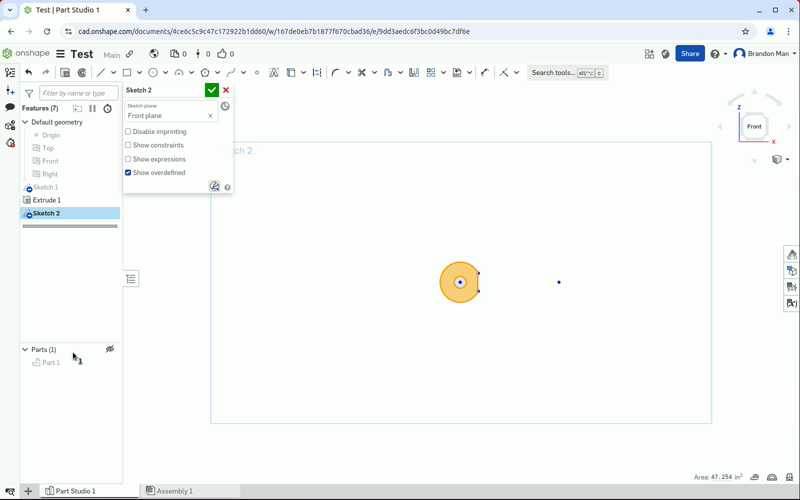
key(shift+y)
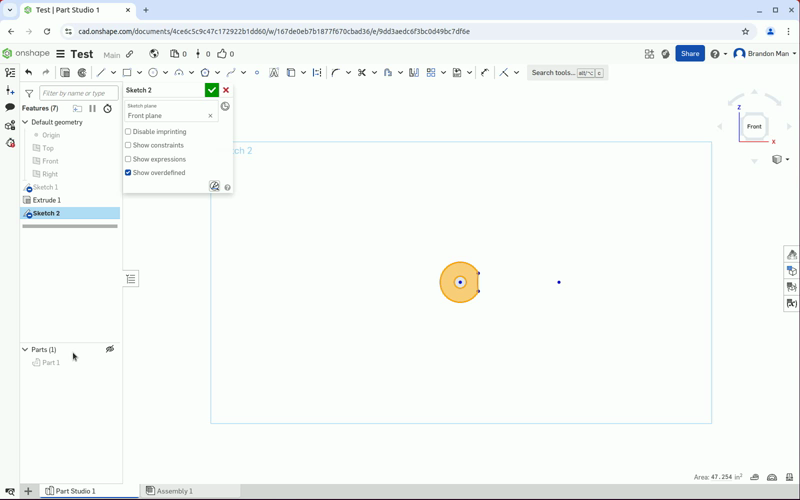
key(shift+e)
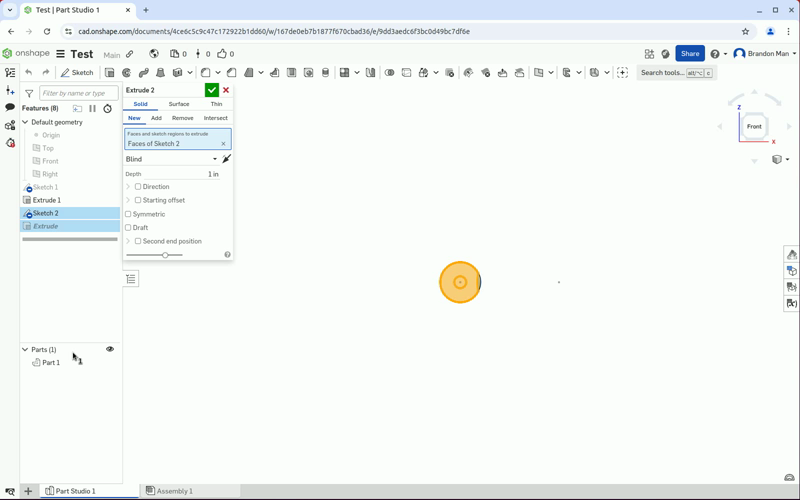
mouse_move(143, 106)
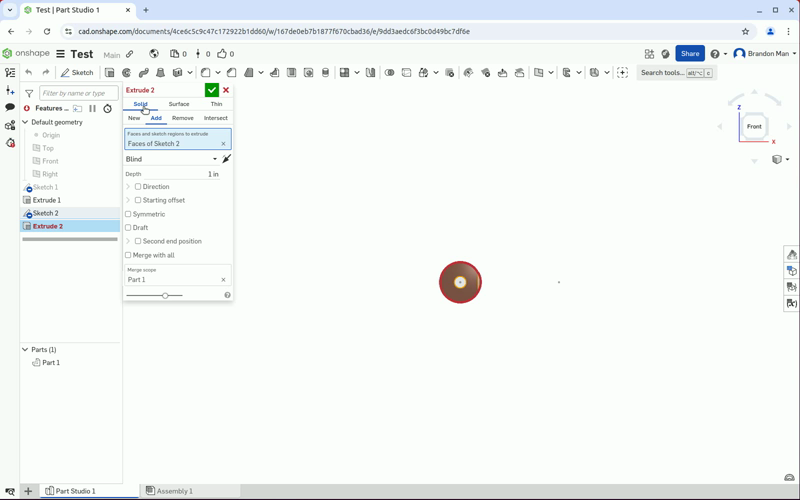
click(143, 106)
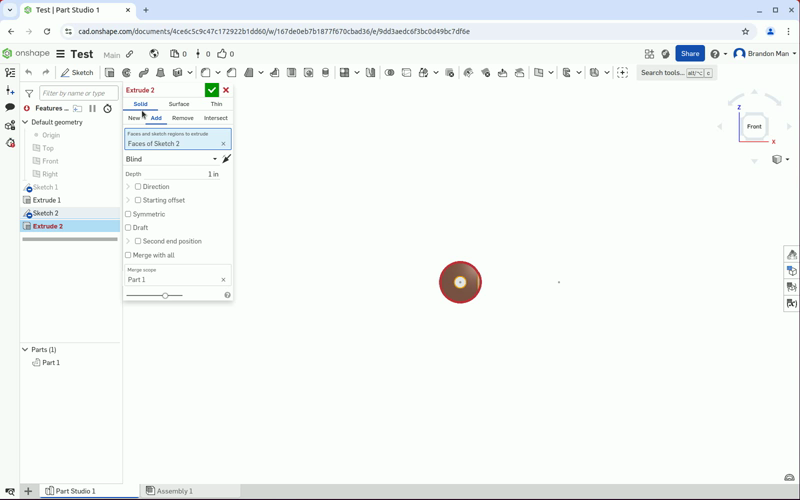
mouse_move(137, 120)
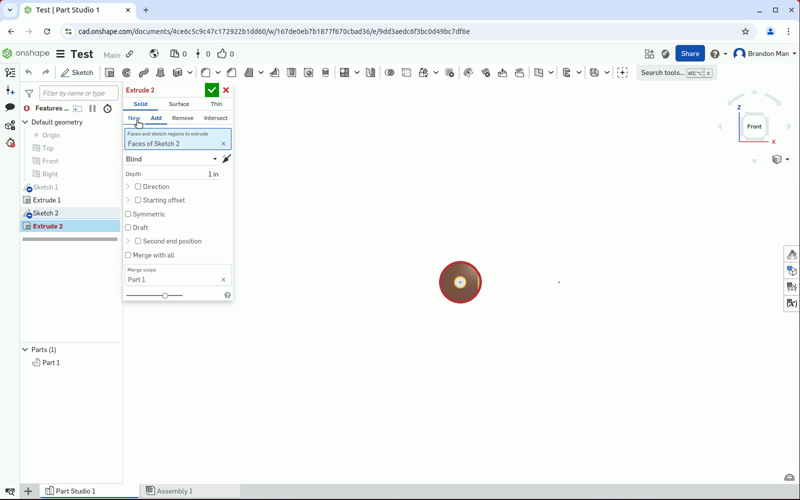
click(137, 120)
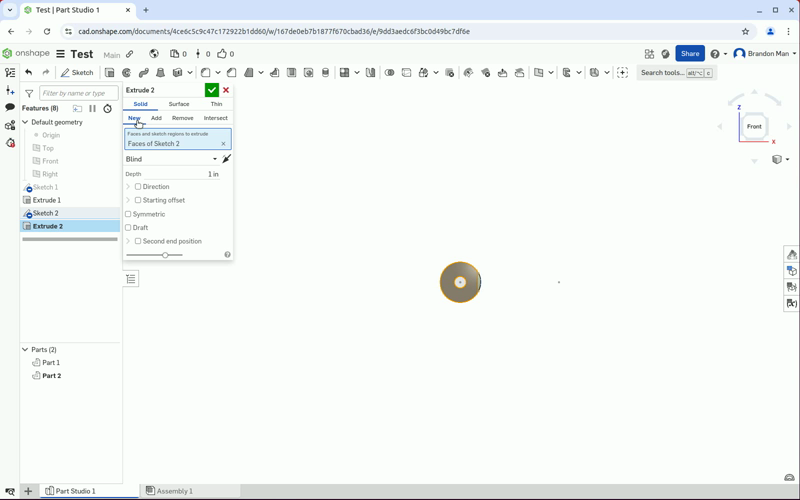
key(tab, 4)
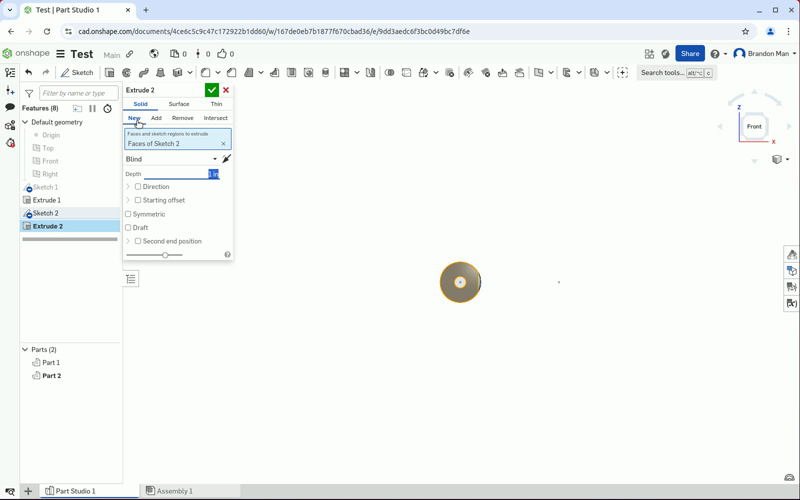
text(1.685)
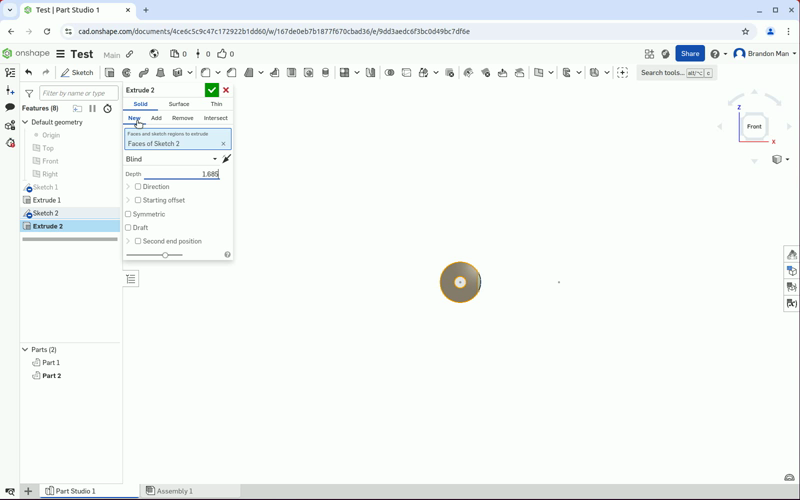
key(enter)
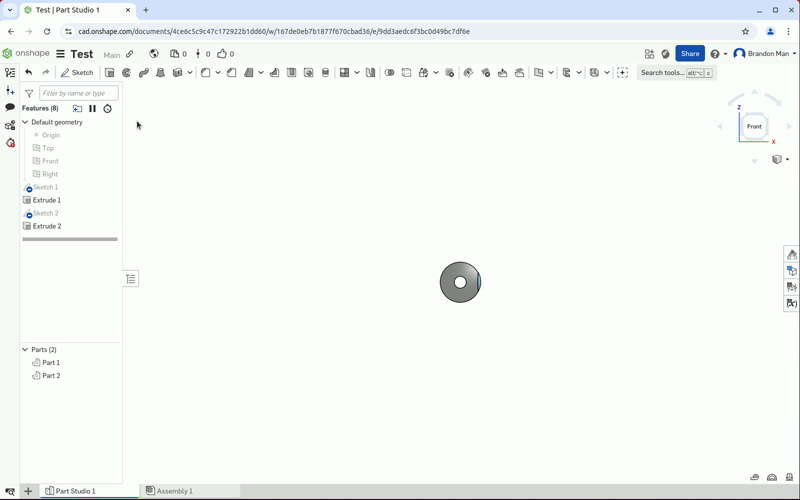
key(shift+h)
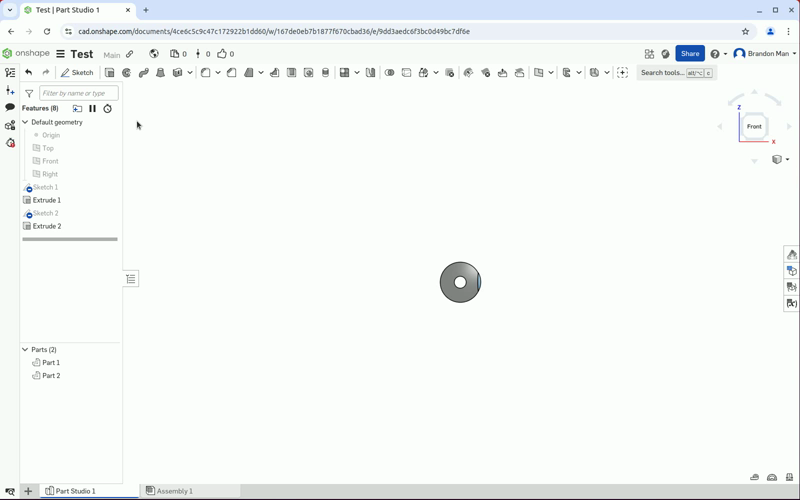
key(shift+h)
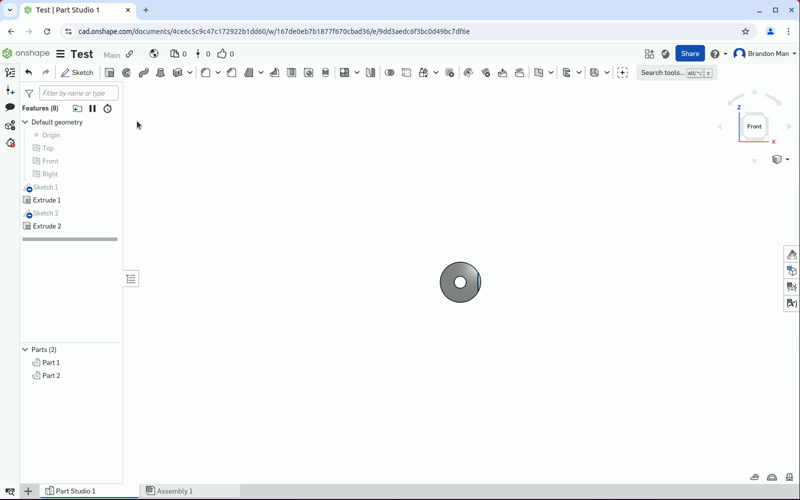
mouse_move(73, 189)
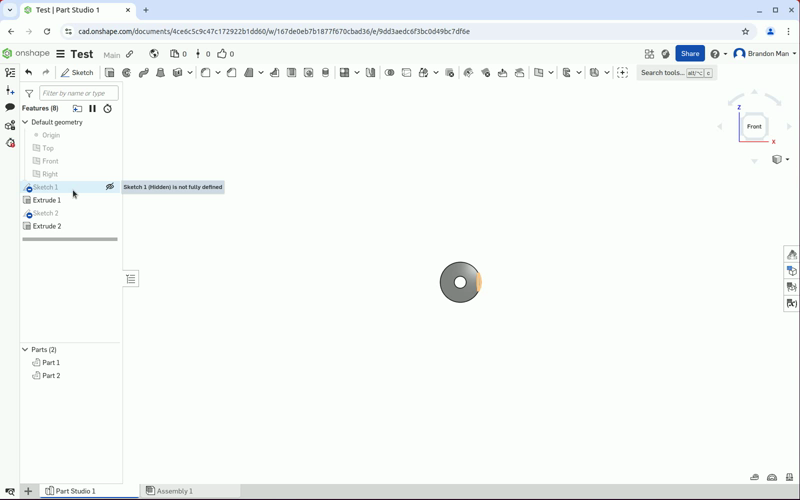
click(73, 189)
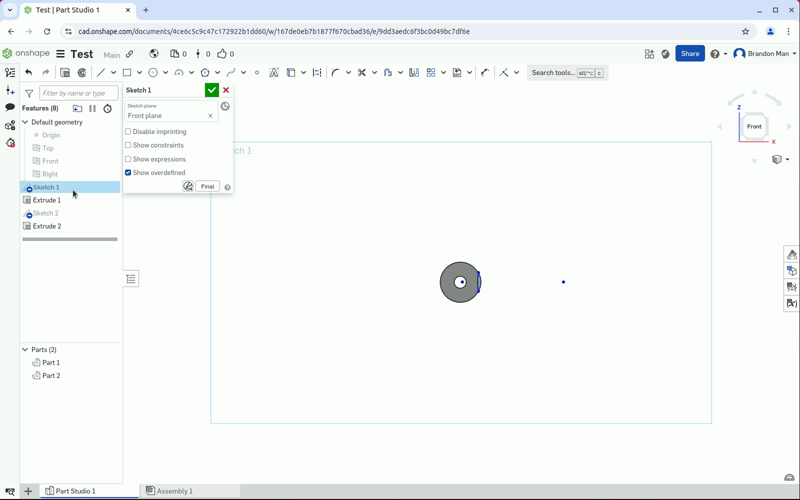
mouse_move(229, 92)
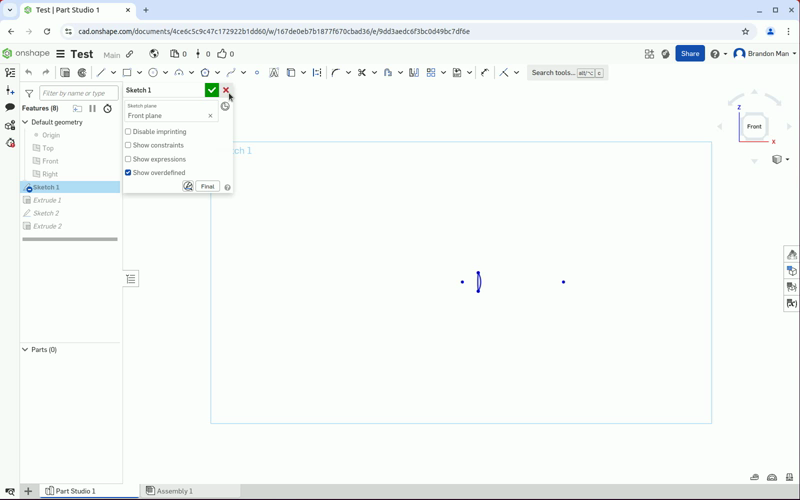
click(229, 92)
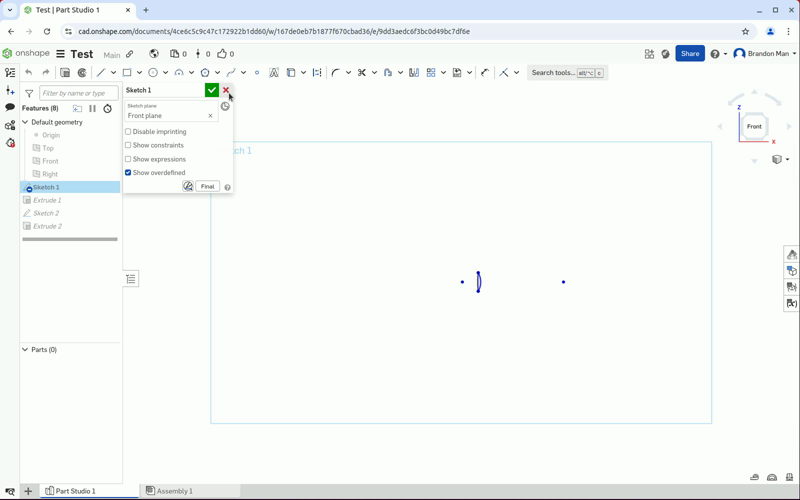
key(shift+s)
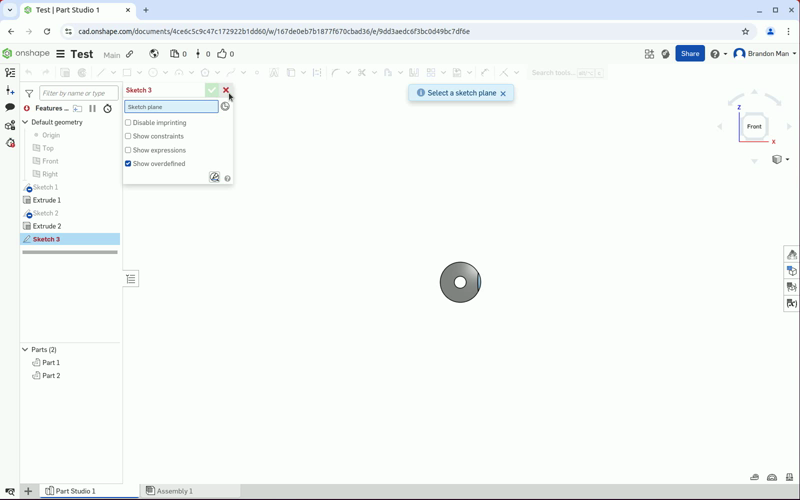
mouse_move(73, 163)
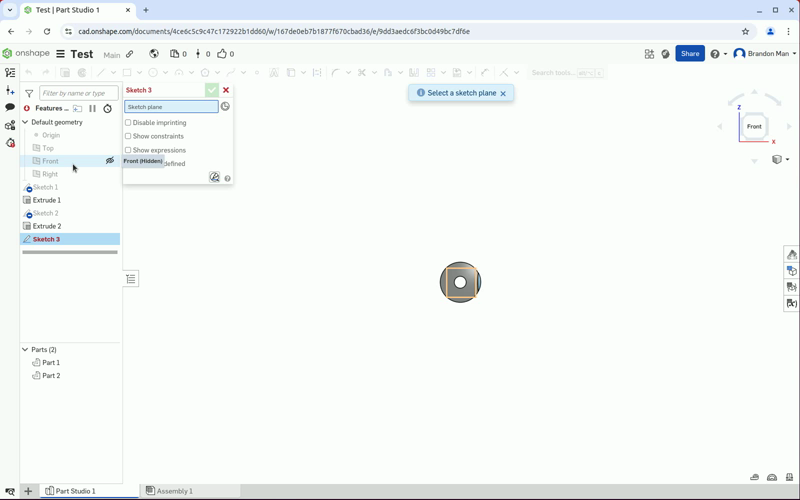
click(73, 163)
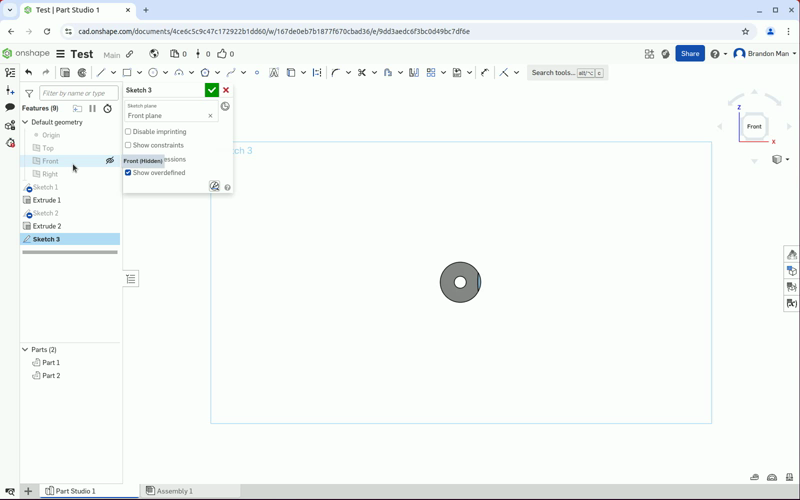
mouse_move(73, 352)
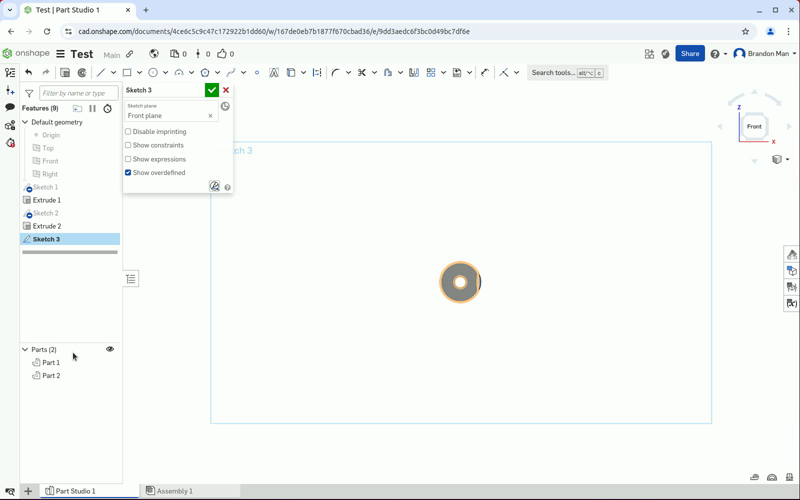
key(y)
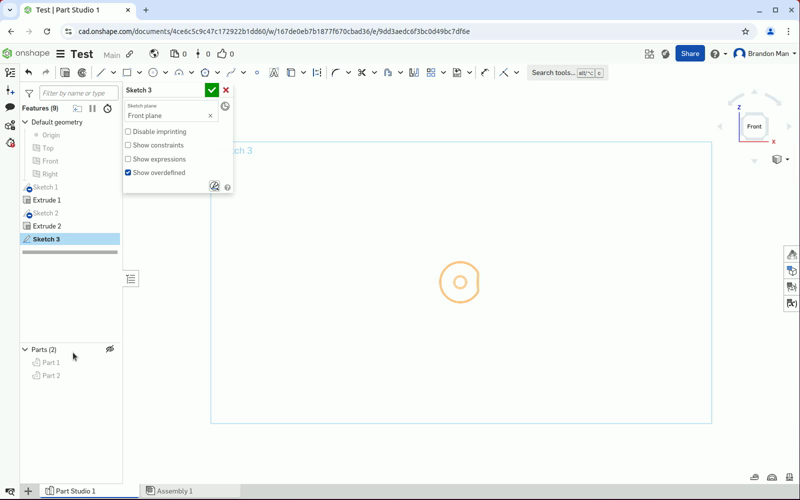
key(a)
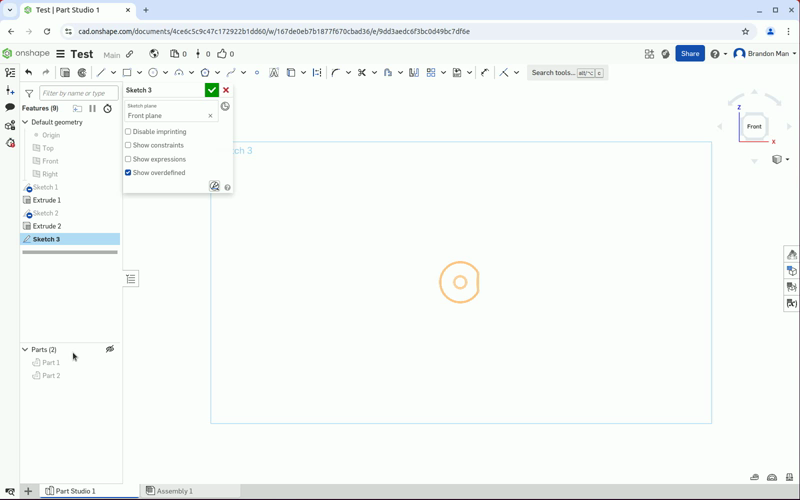
key_down(shift)
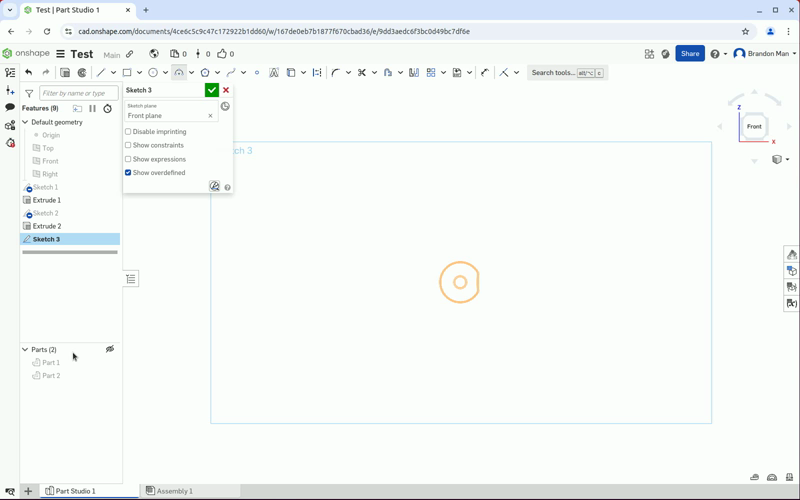
mouse_move(478, 291)
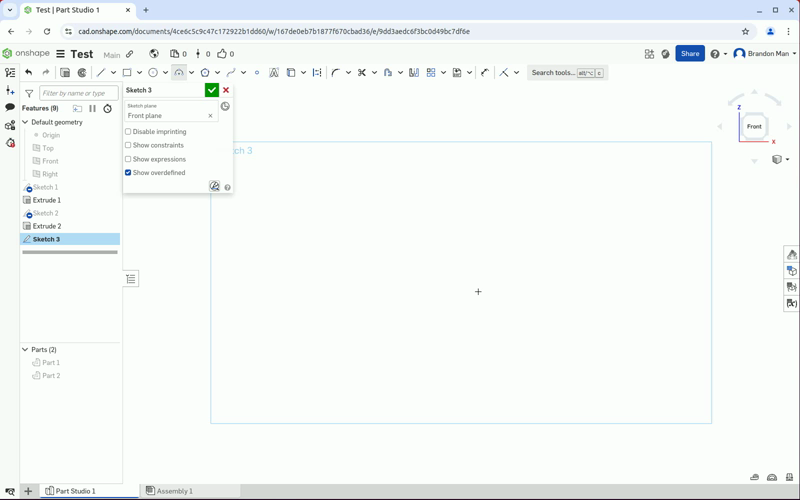
click(478, 291)
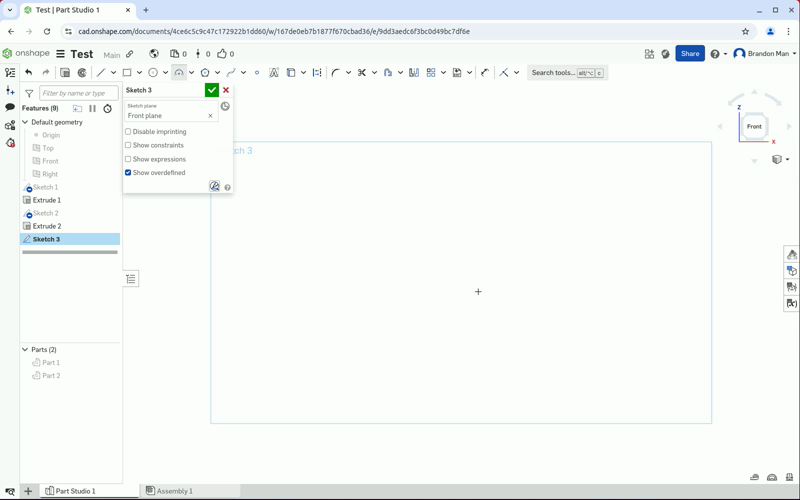
key_up(shift)
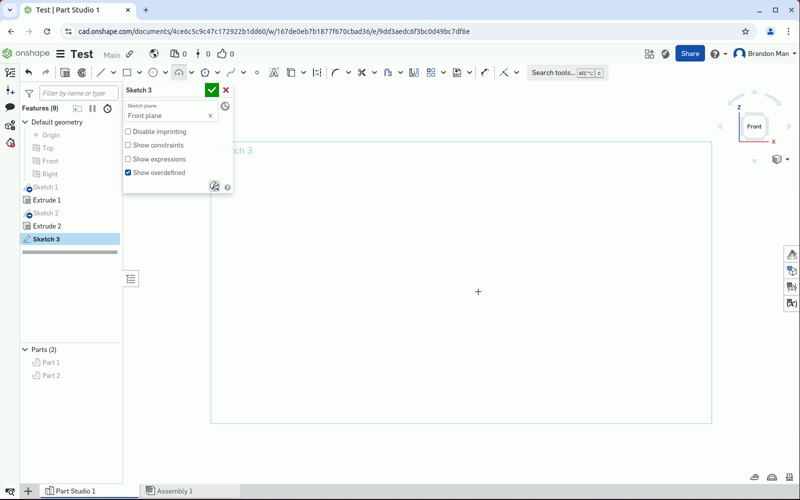
key_down(shift)
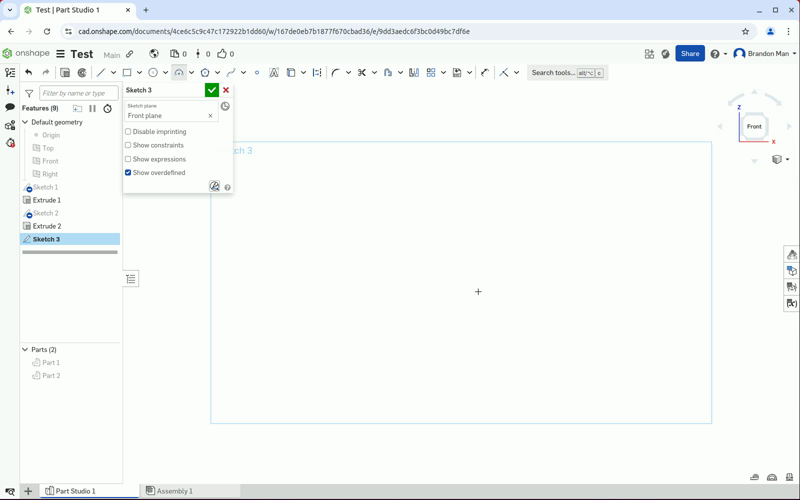
mouse_move(478, 273)
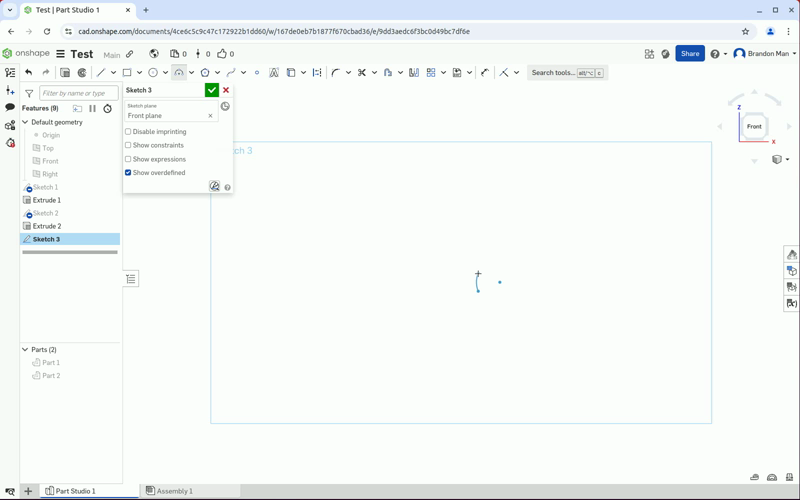
click(478, 273)
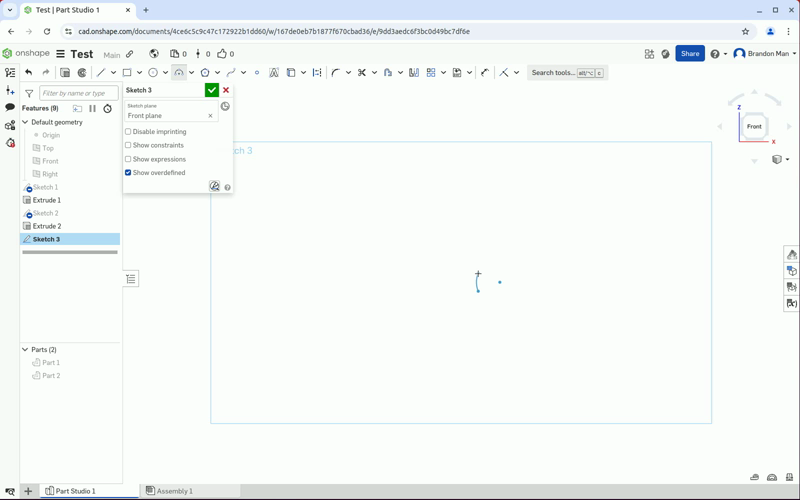
mouse_move(576, 282)
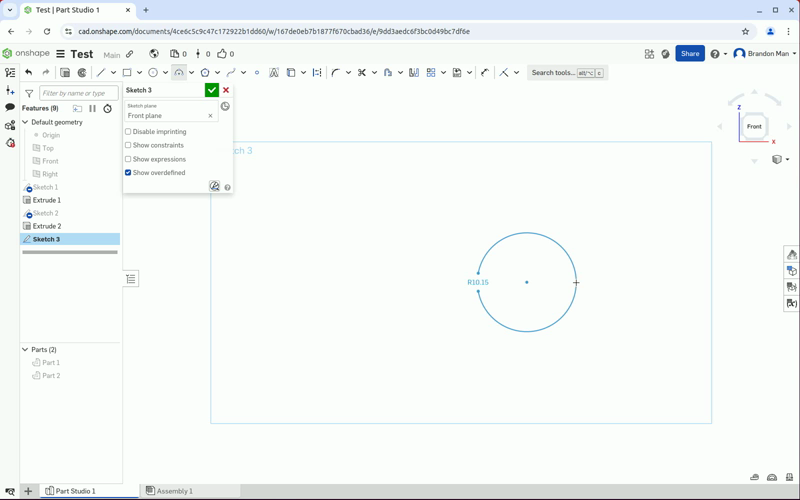
click(576, 282)
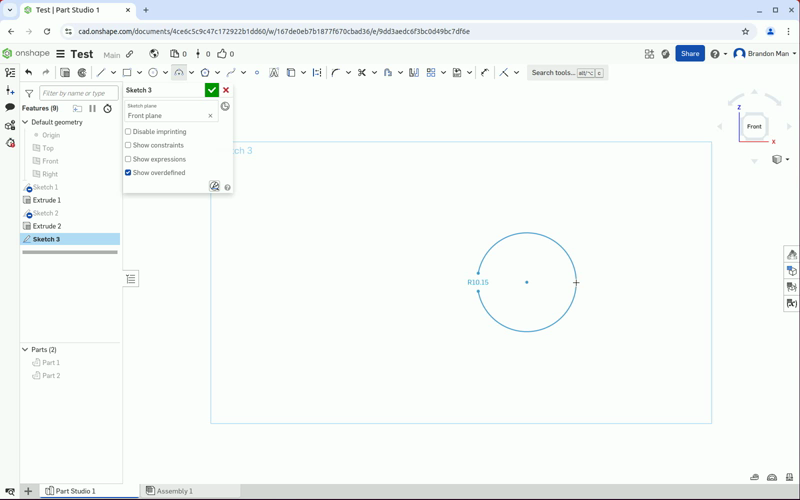
key_up(shift)
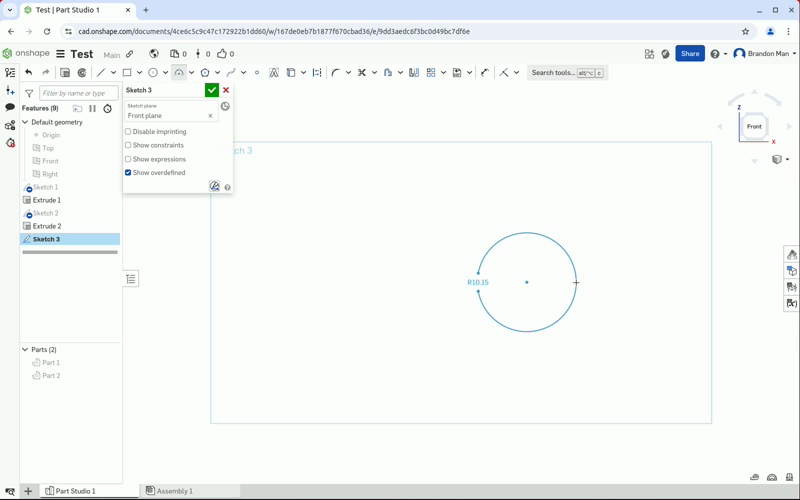
mouse_move(478, 273)
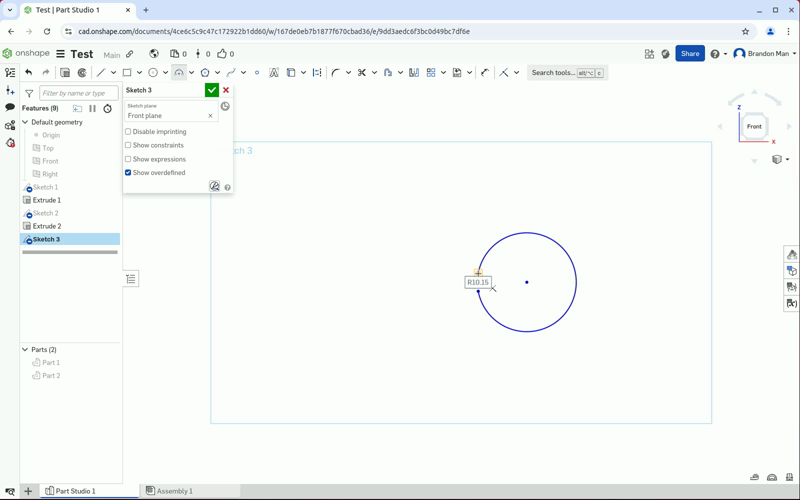
click(478, 273)
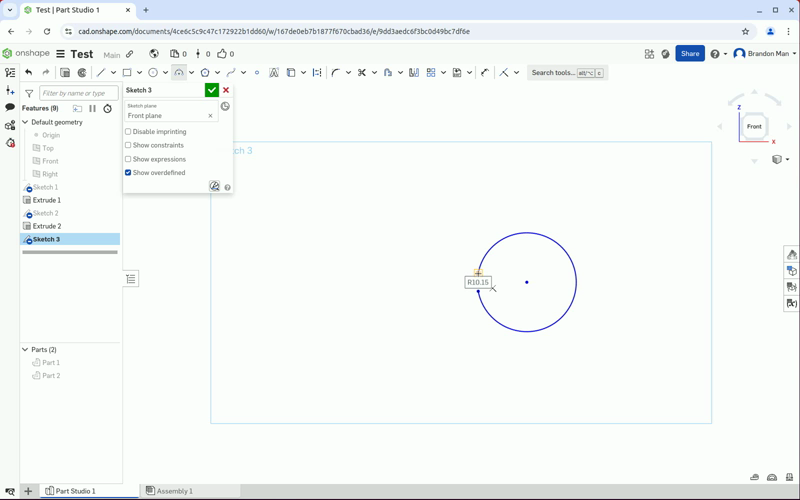
mouse_move(478, 291)
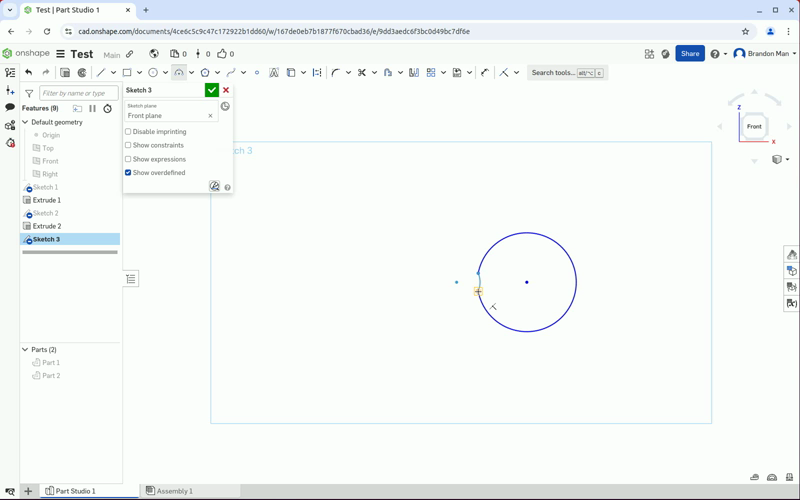
click(478, 291)
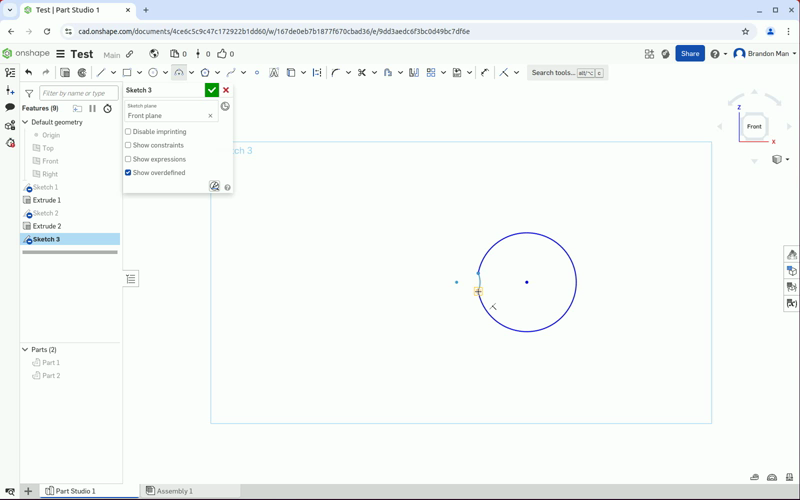
key_down(shift)
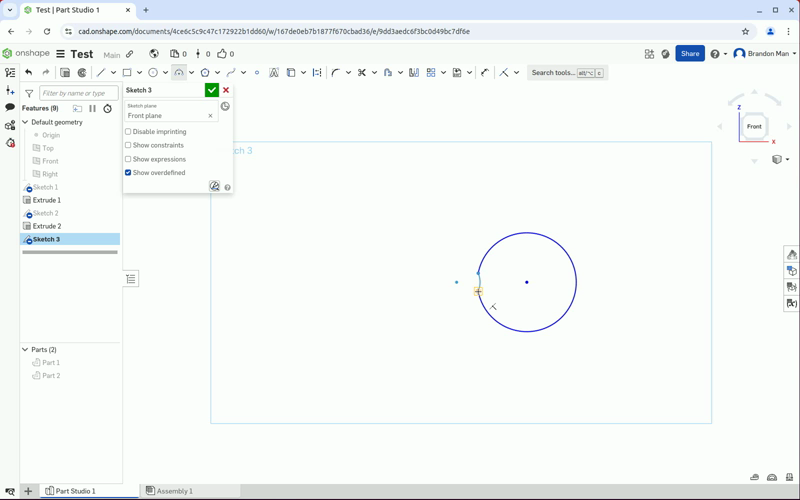
mouse_move(480, 282)
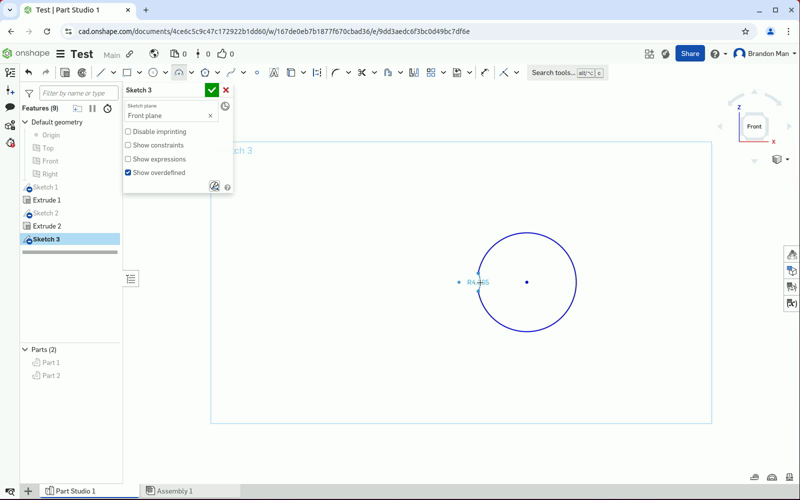
click(480, 282)
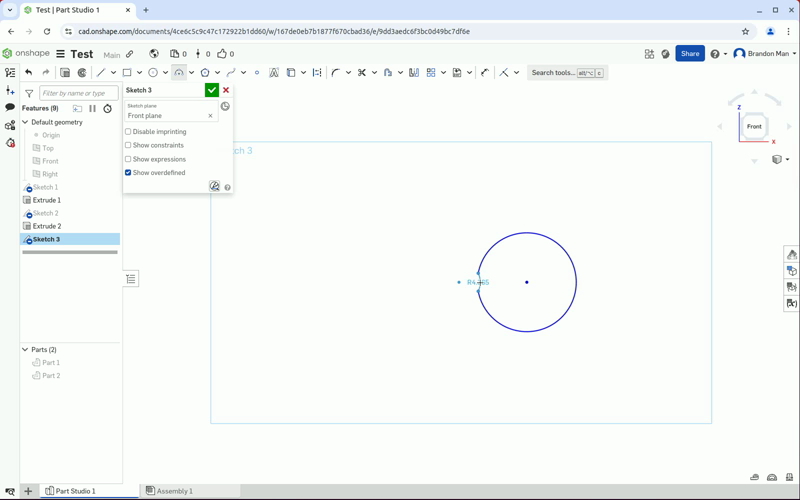
key_up(shift)
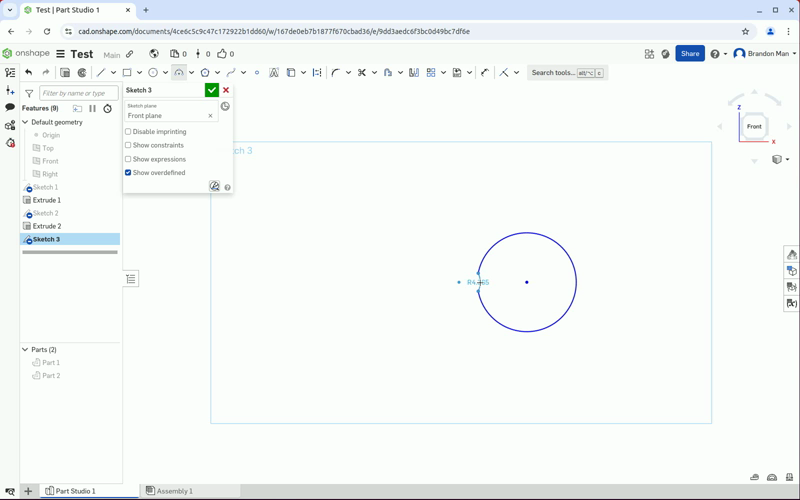
key(esc)
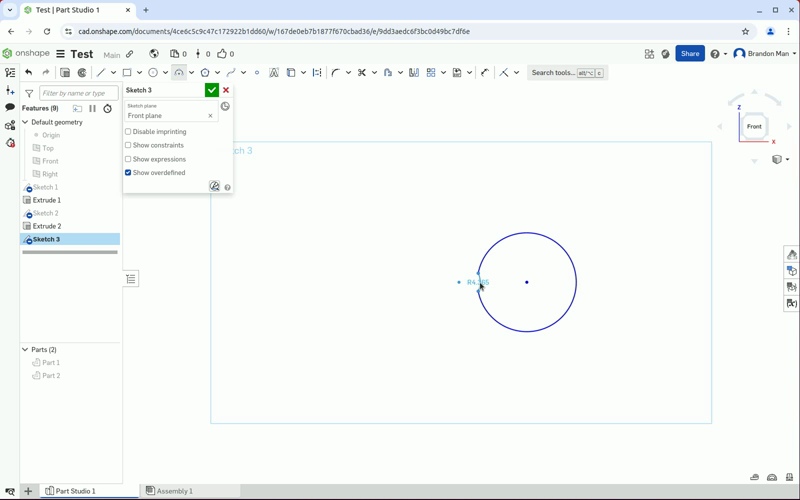
key(c)
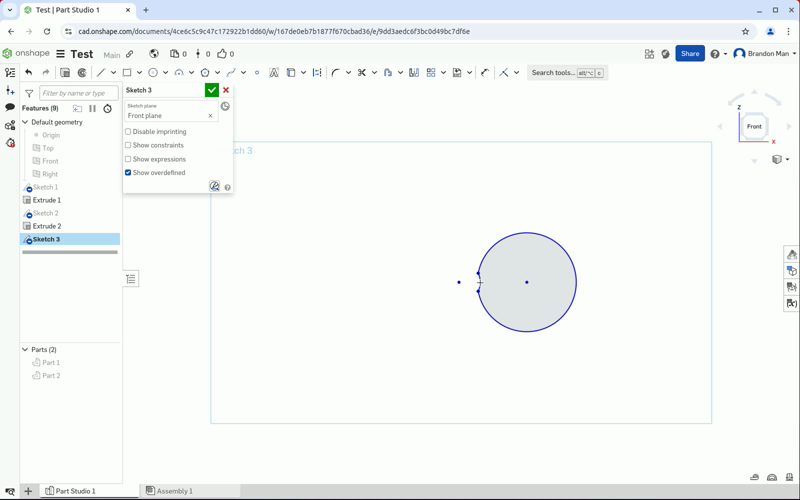
key_down(shift)
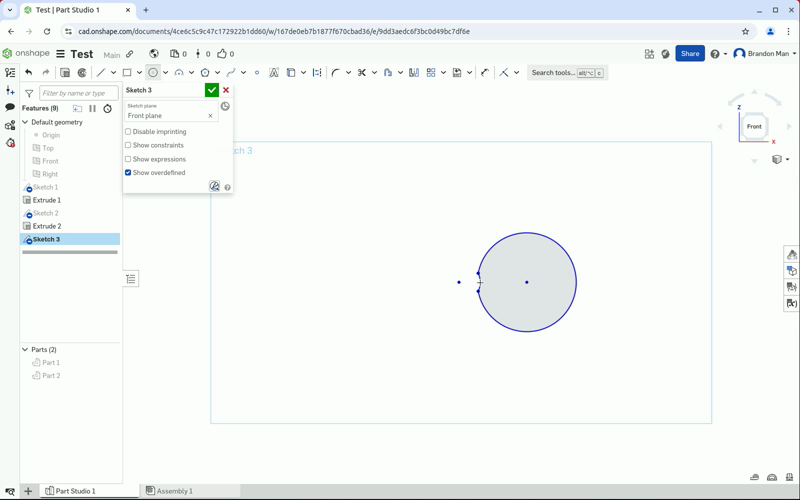
mouse_move(525, 282)
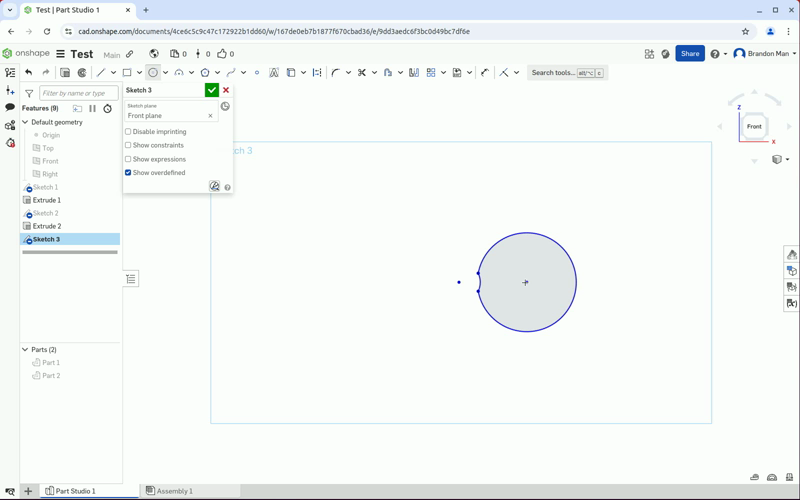
scroll(6)
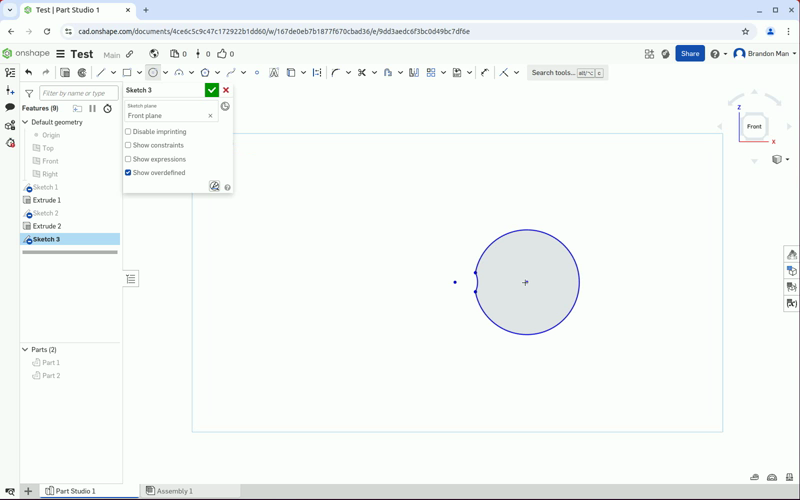
scroll(6)
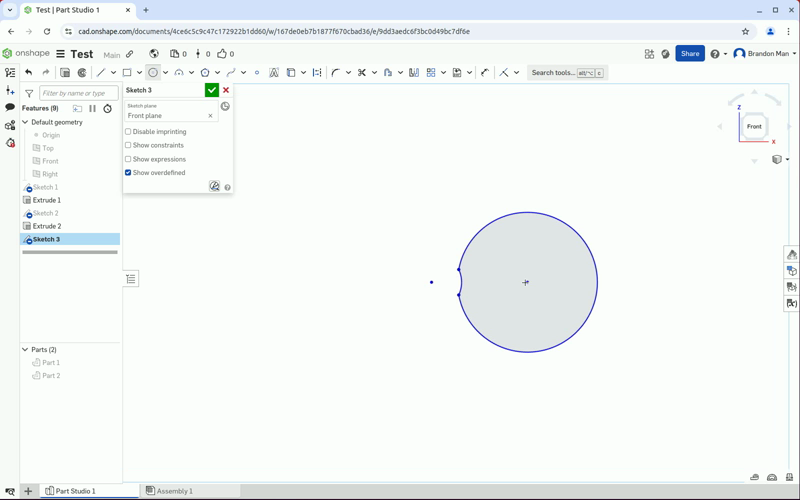
scroll(6)
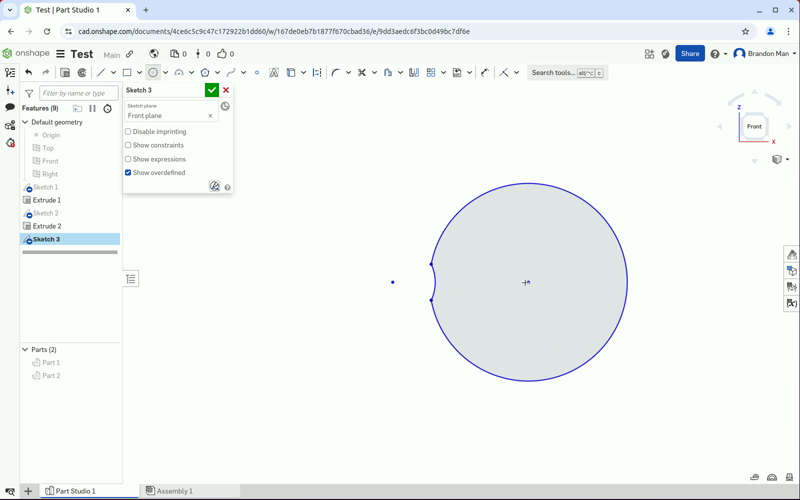
scroll(6)
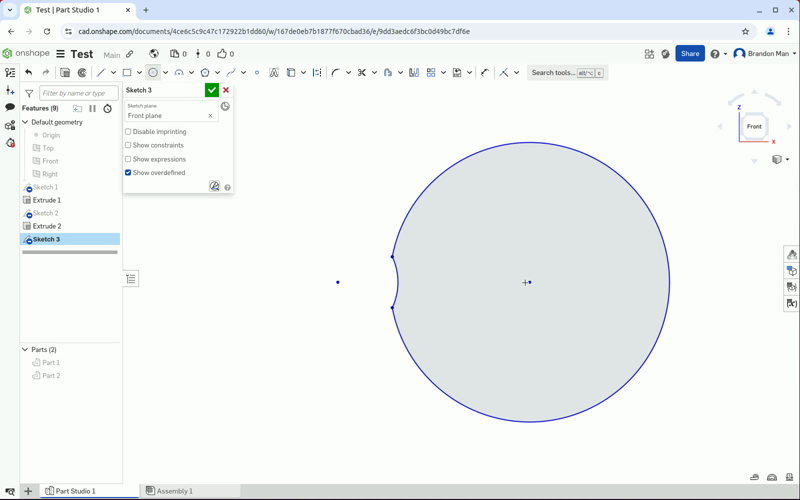
scroll(6)
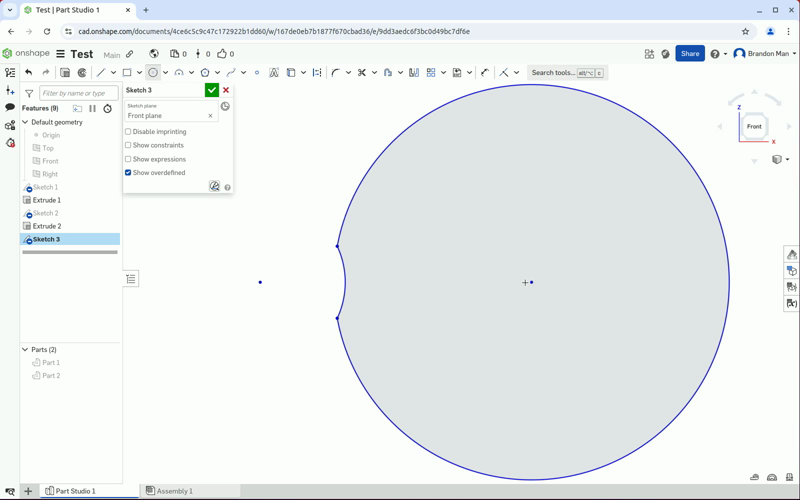
scroll(6)
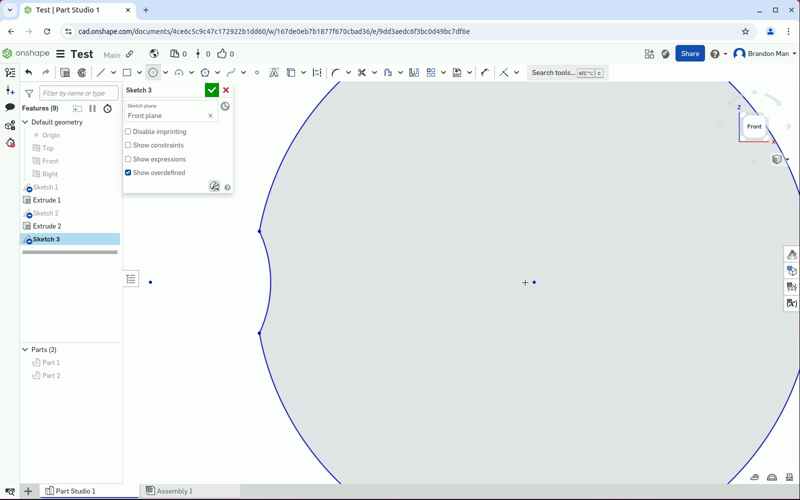
scroll(6)
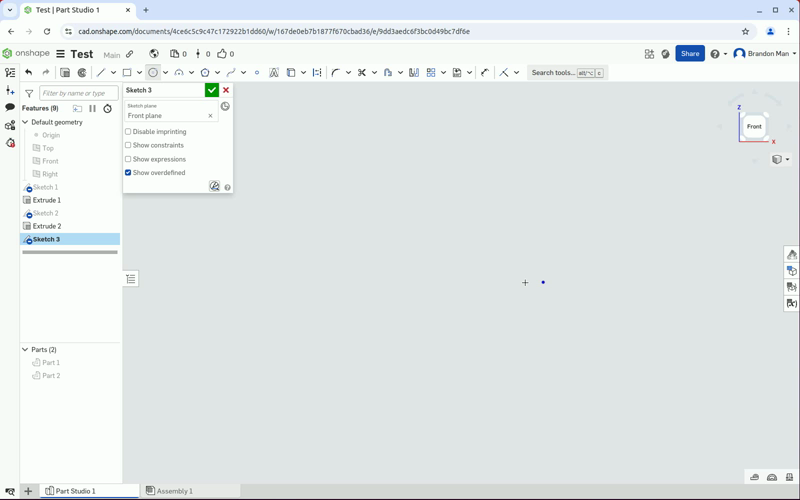
click(525, 282)
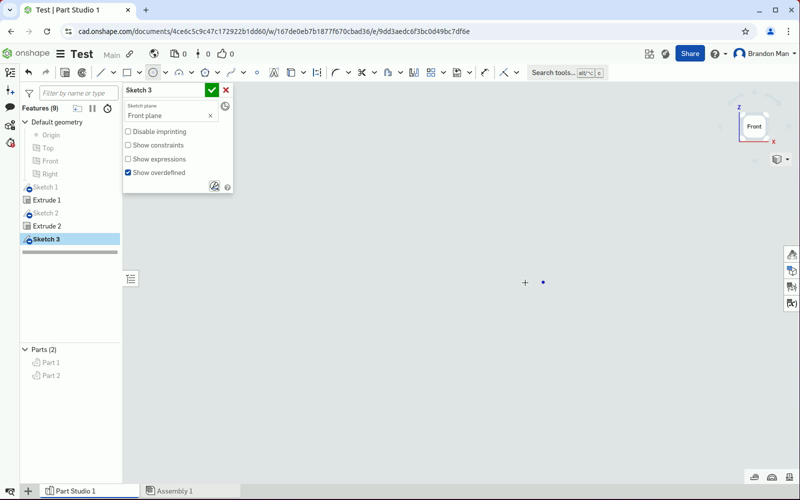
scroll(-6)
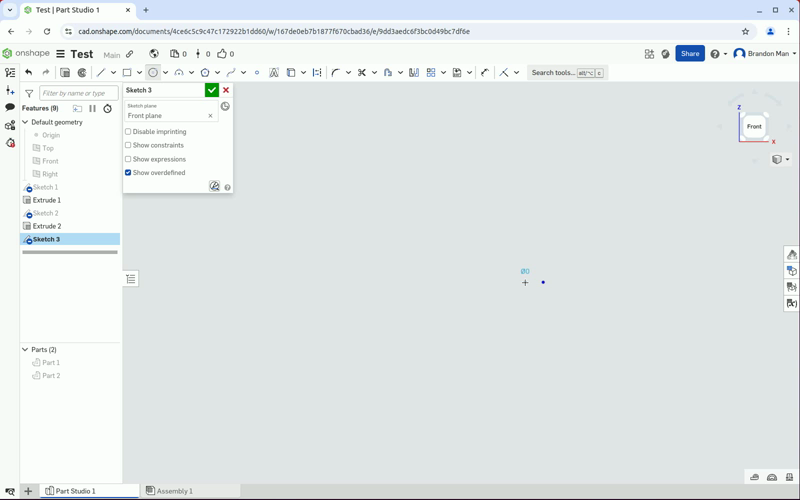
scroll(-6)
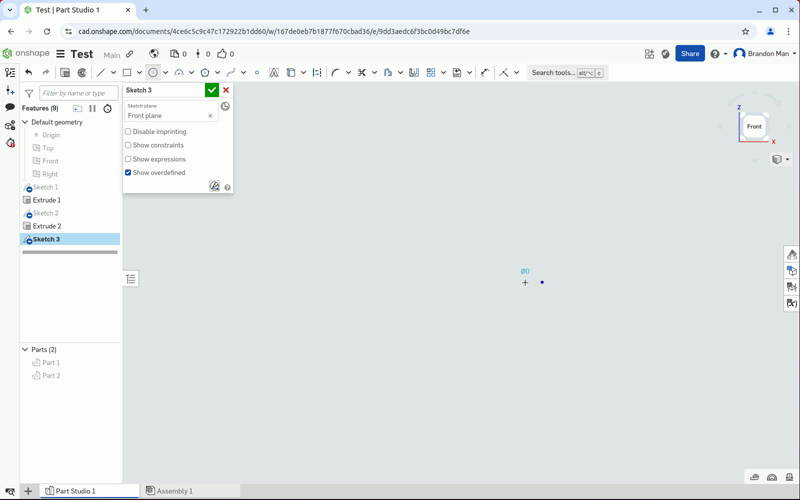
scroll(-6)
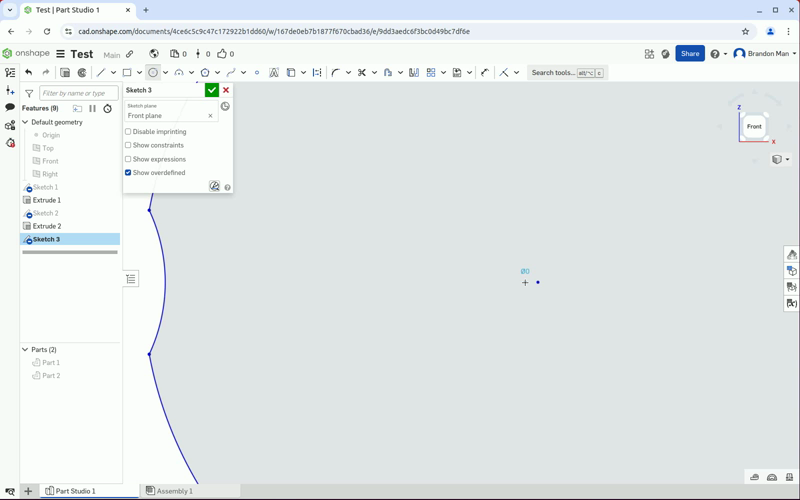
scroll(-6)
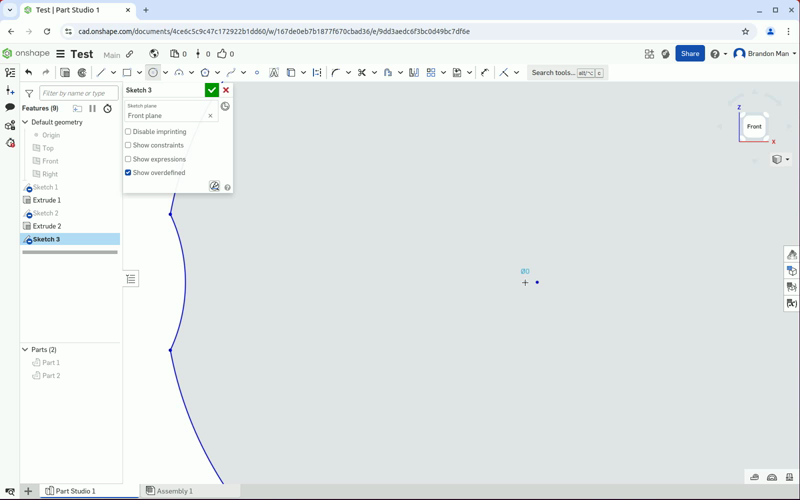
scroll(-6)
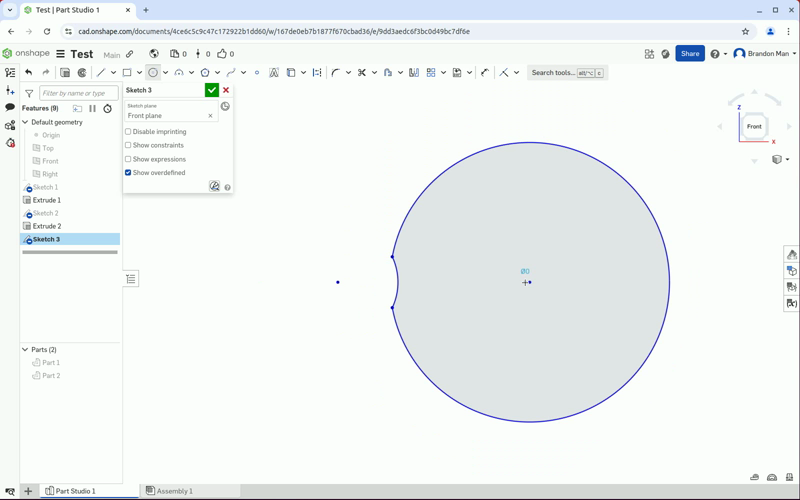
scroll(-6)
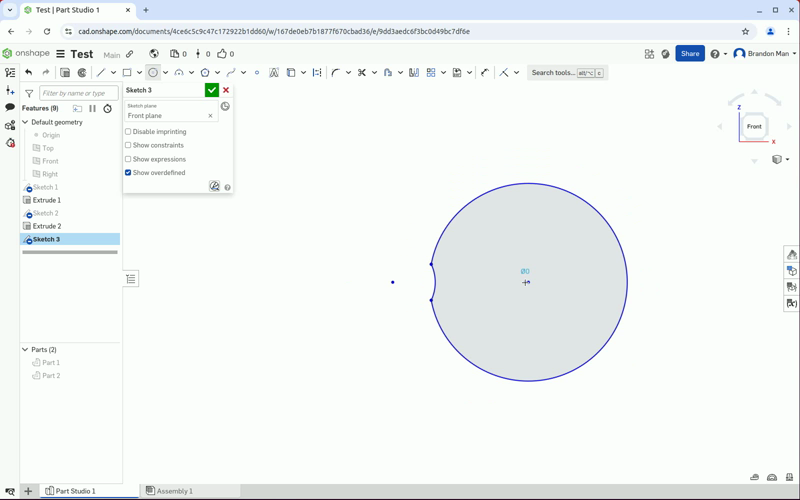
scroll(-6)
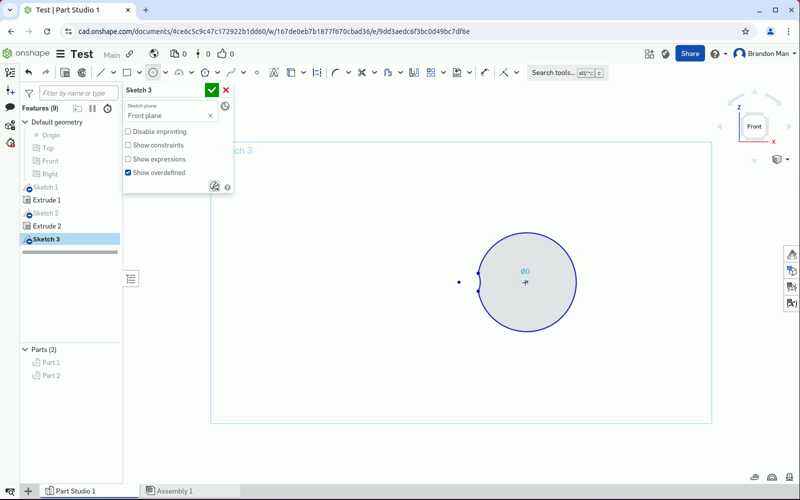
key_up(shift)
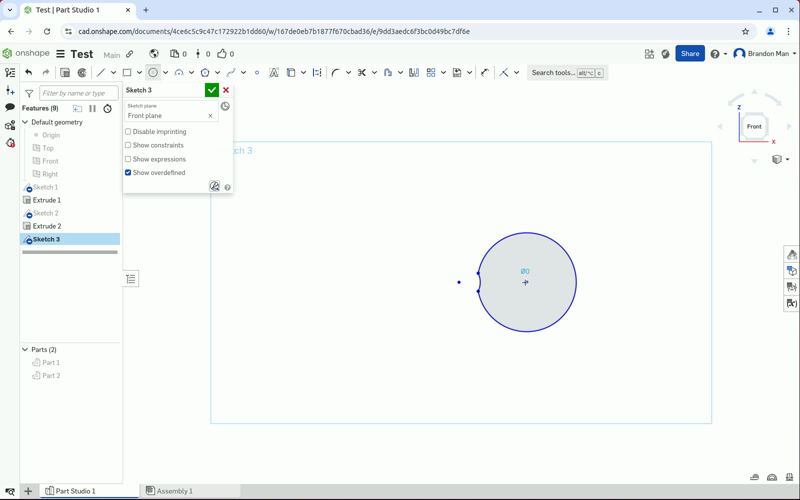
mouse_move(530, 282)
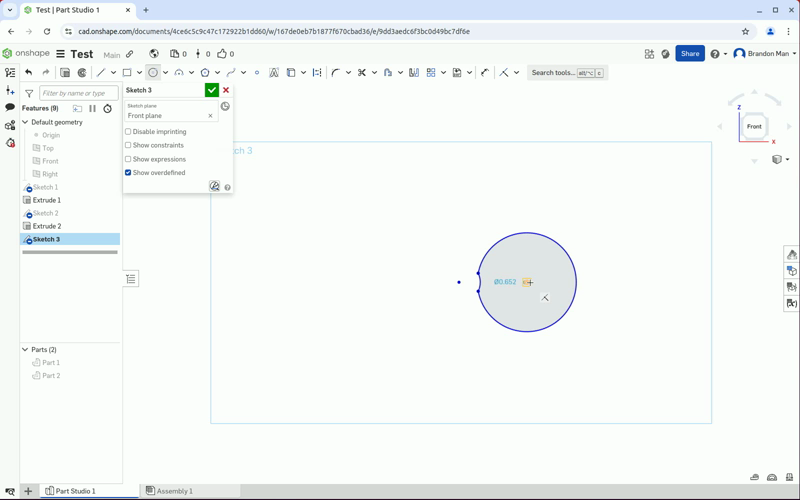
scroll(6)
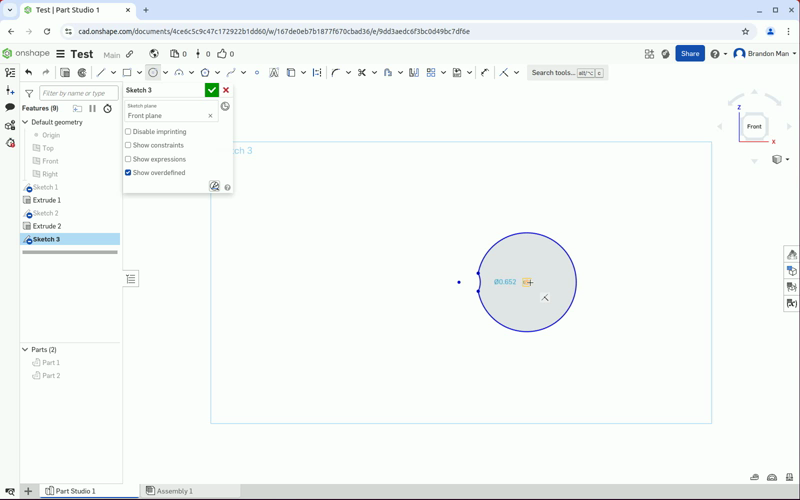
scroll(6)
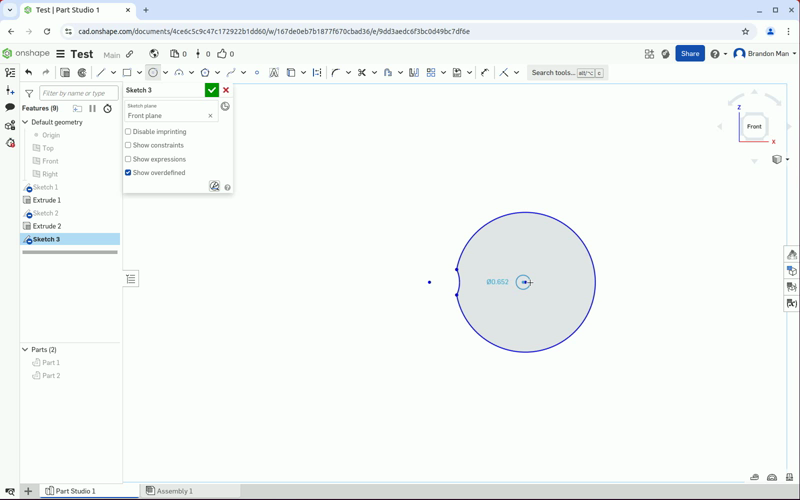
scroll(6)
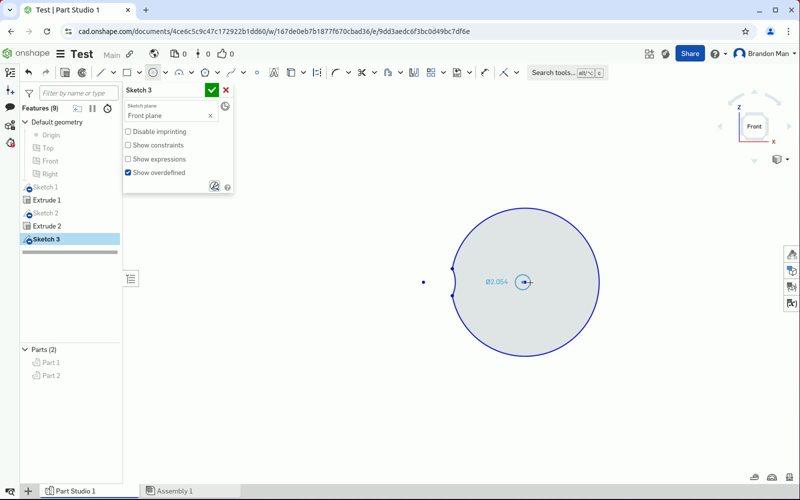
scroll(6)
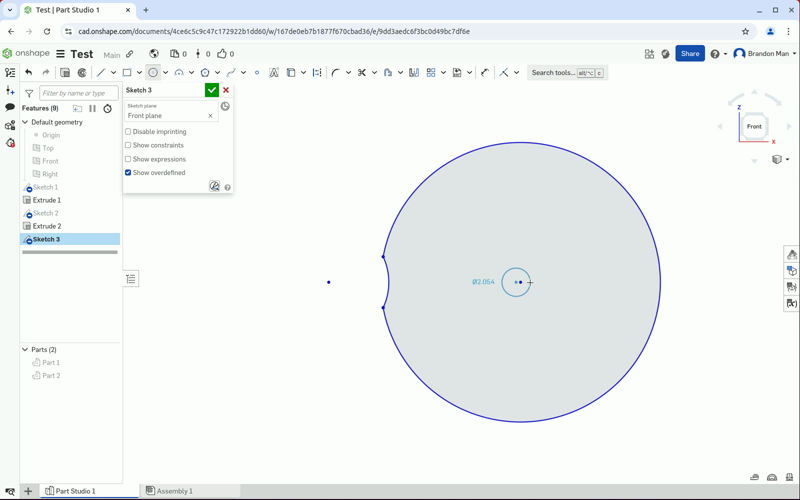
scroll(6)
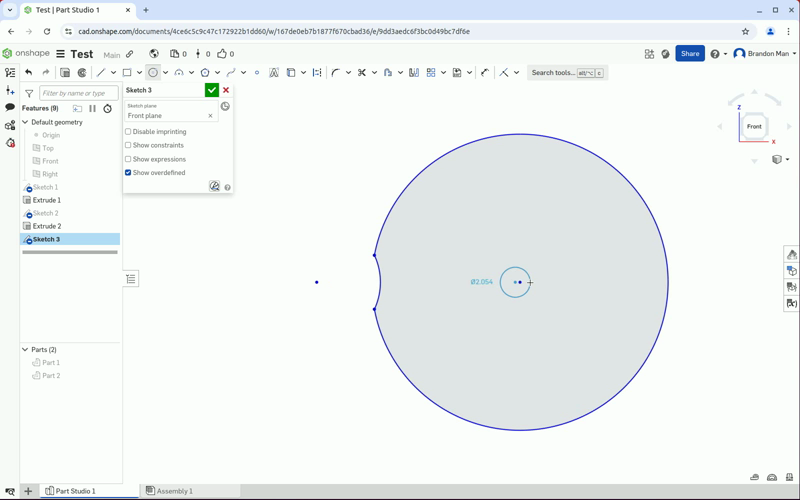
scroll(6)
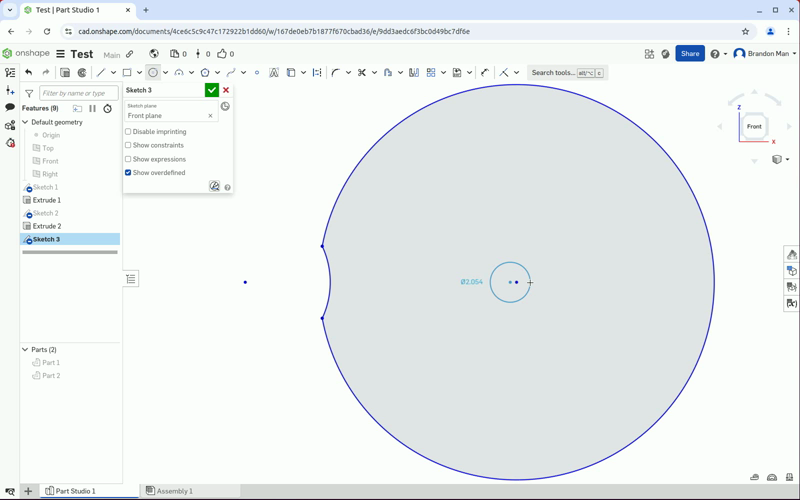
scroll(6)
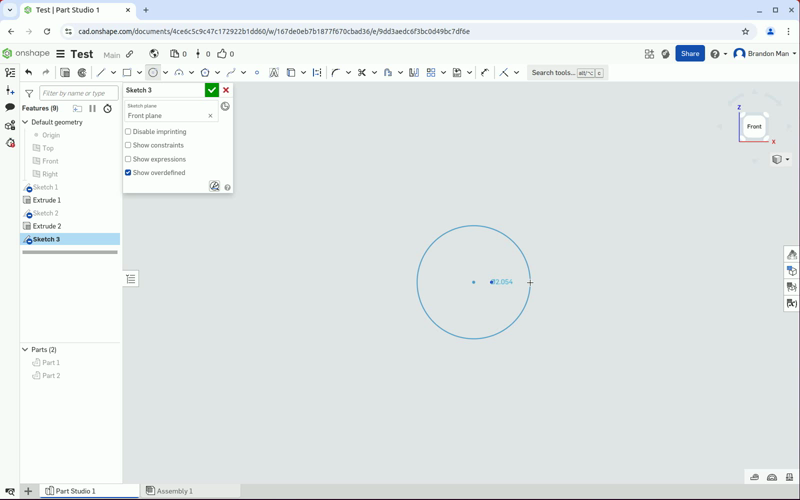
click(530, 282)
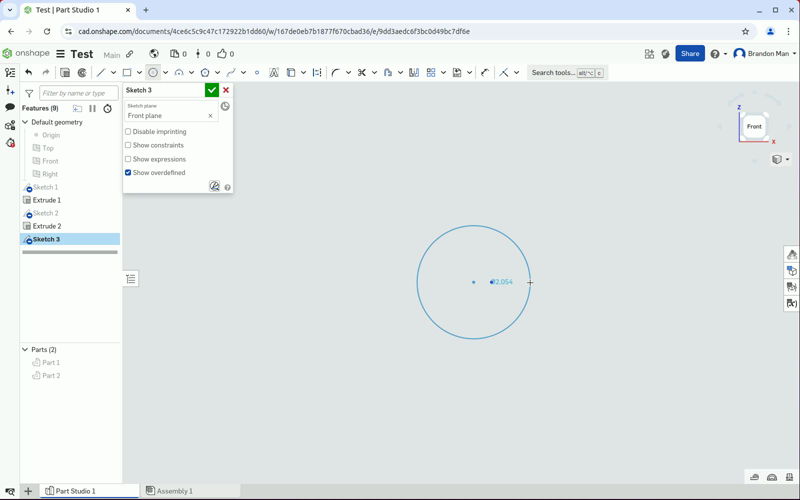
scroll(-6)
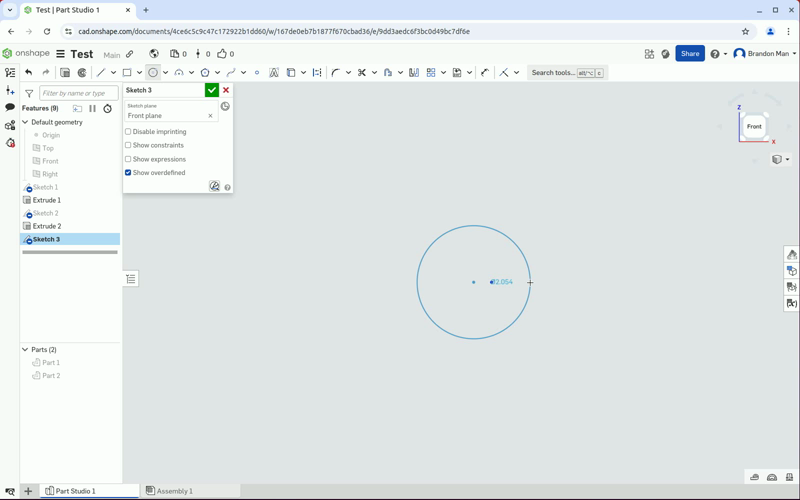
scroll(-6)
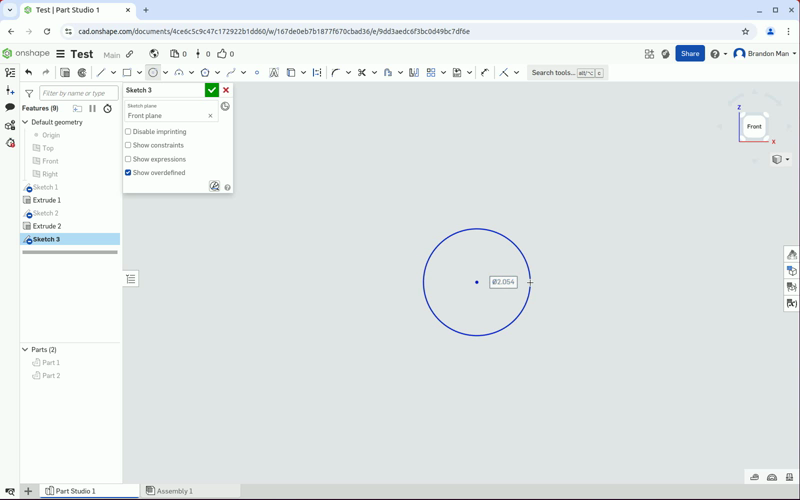
scroll(-6)
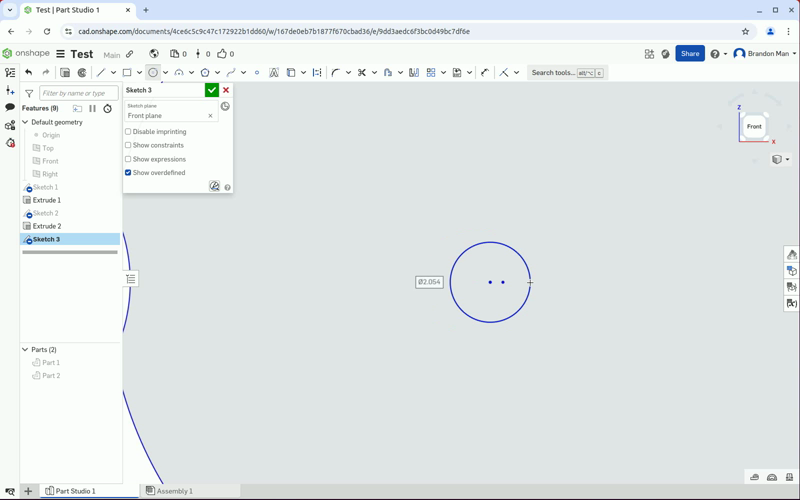
scroll(-6)
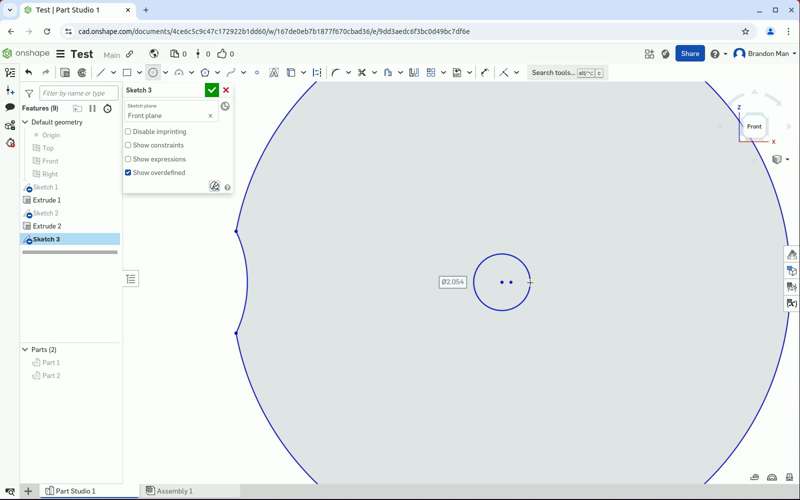
scroll(-6)
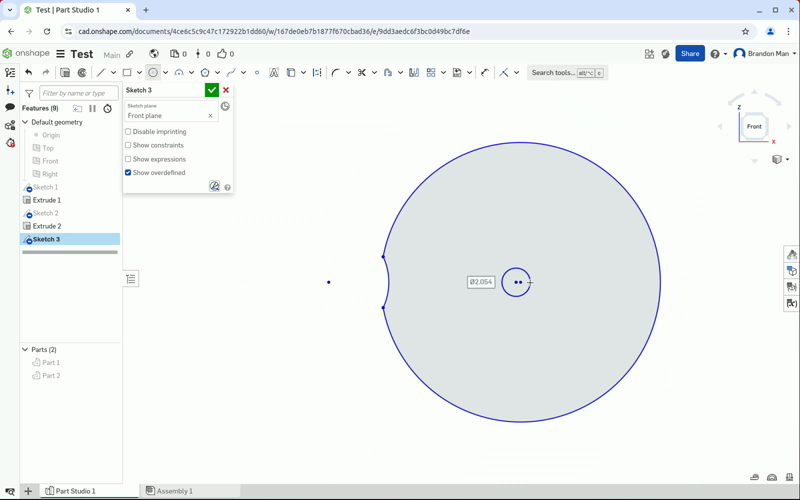
scroll(-6)
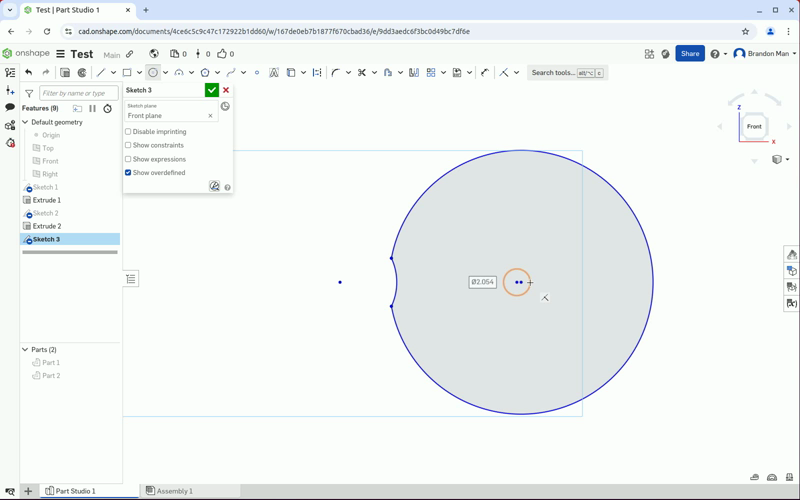
scroll(-6)
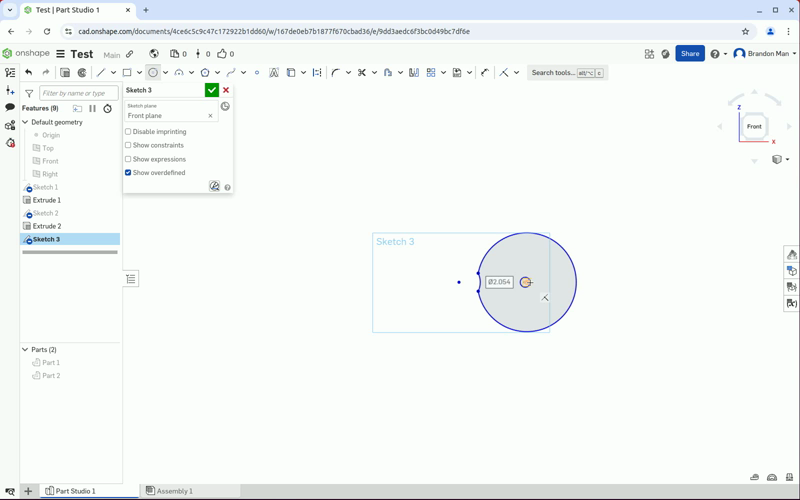
key(esc)
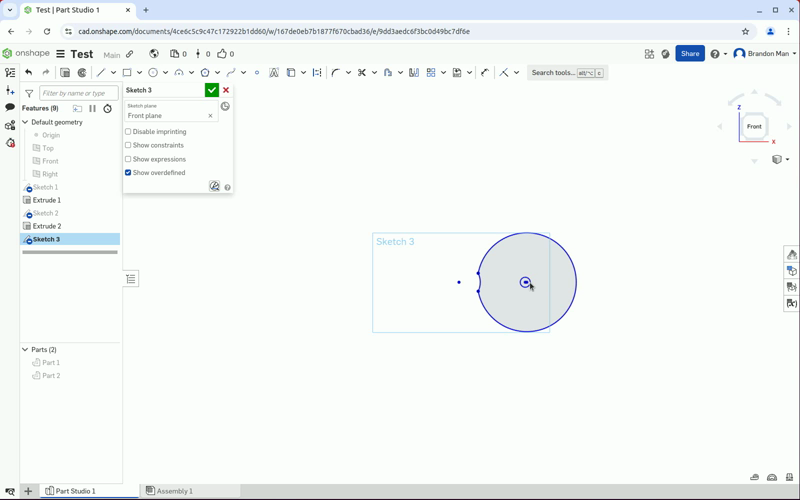
mouse_move(521, 310)
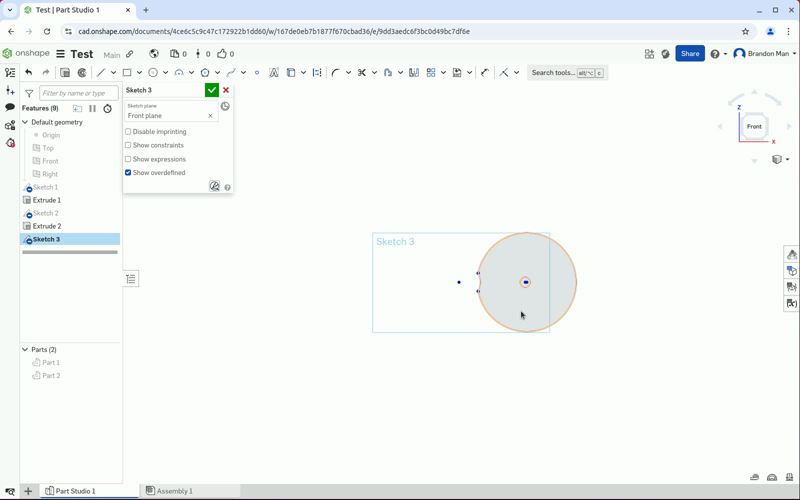
click(521, 310)
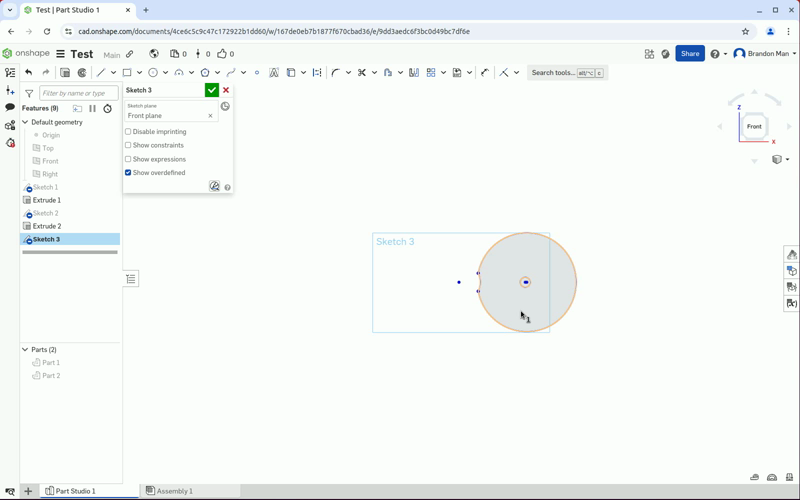
mouse_move(73, 352)
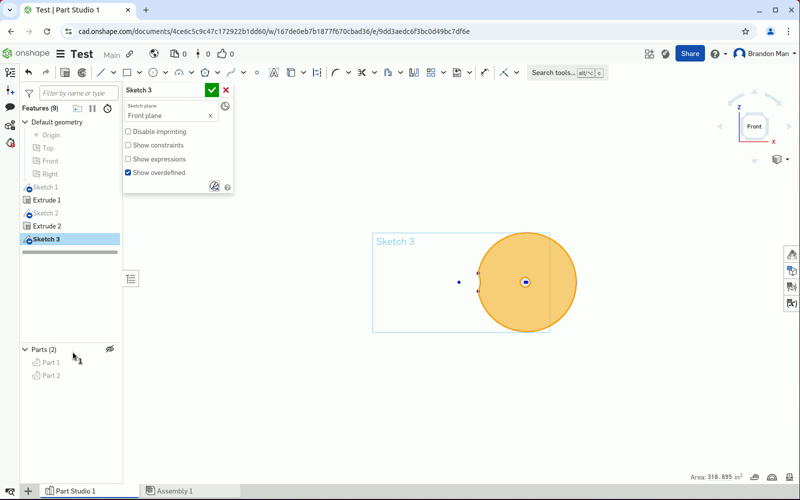
key(shift+y)
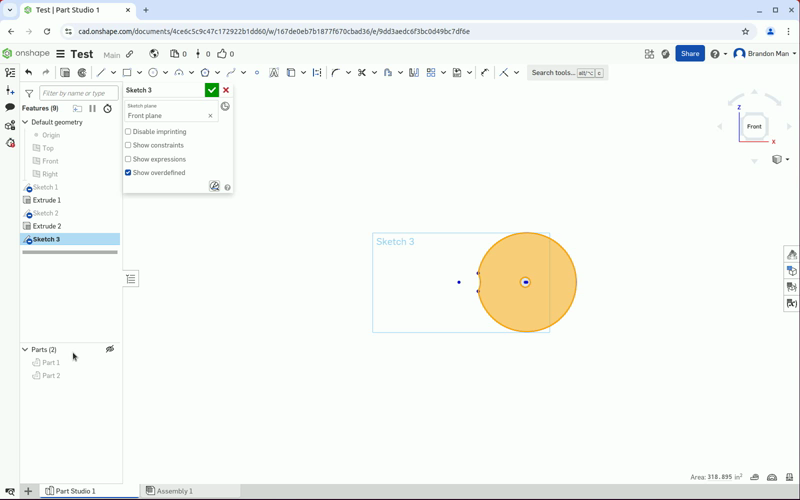
key(shift+e)
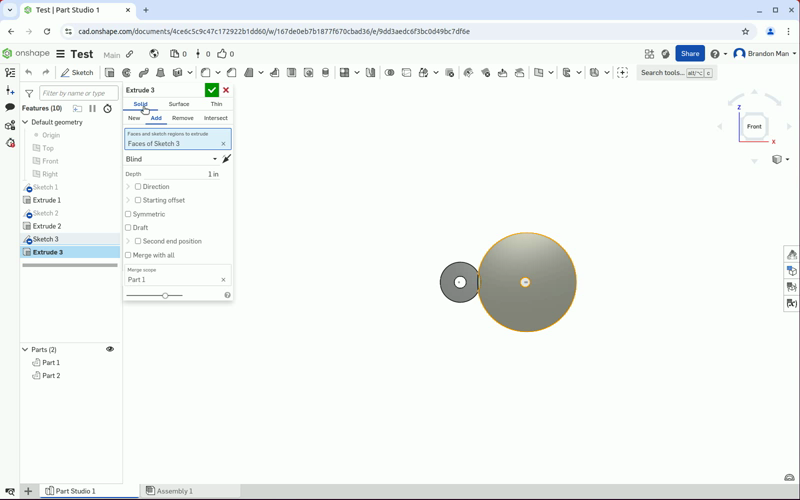
mouse_move(143, 106)
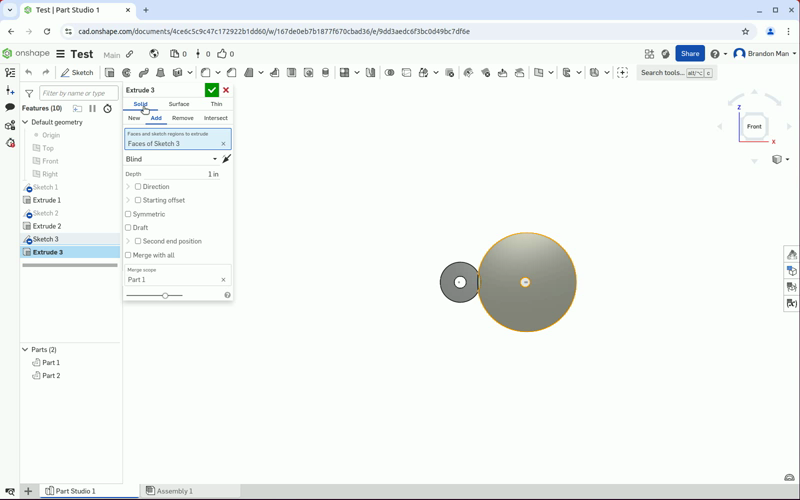
click(143, 106)
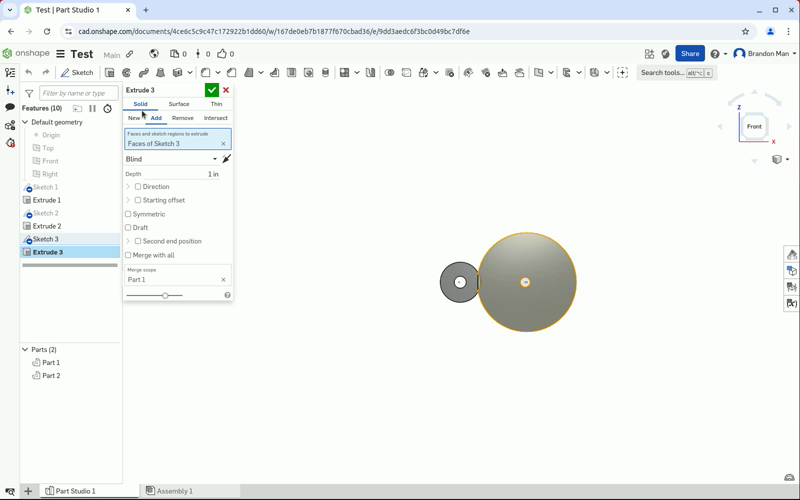
mouse_move(137, 120)
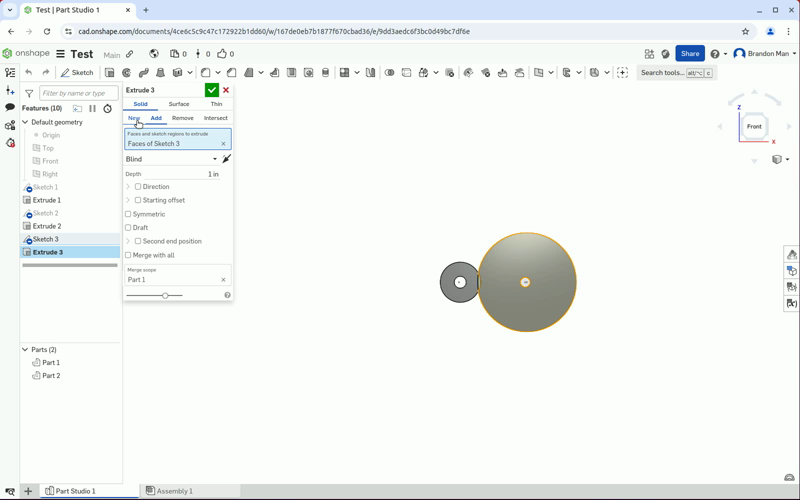
click(137, 120)
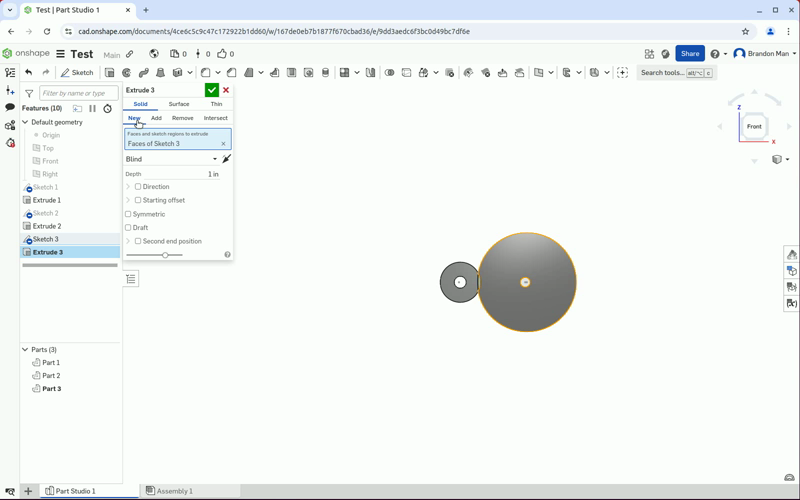
key(tab, 4)
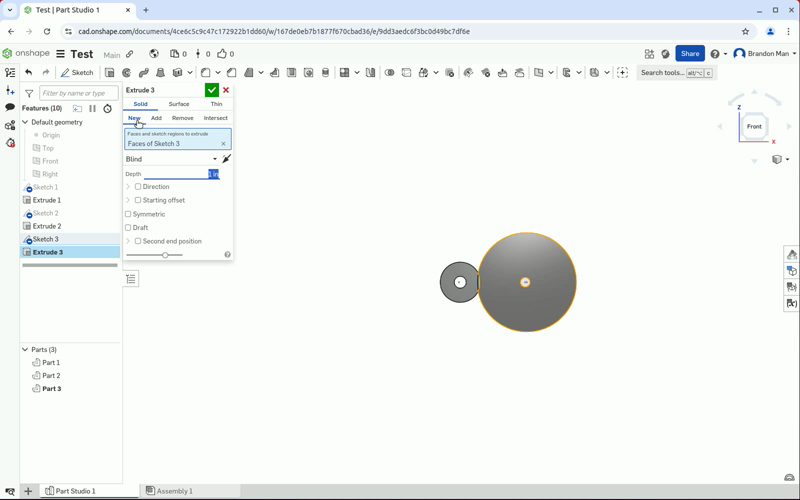
text(1.685)
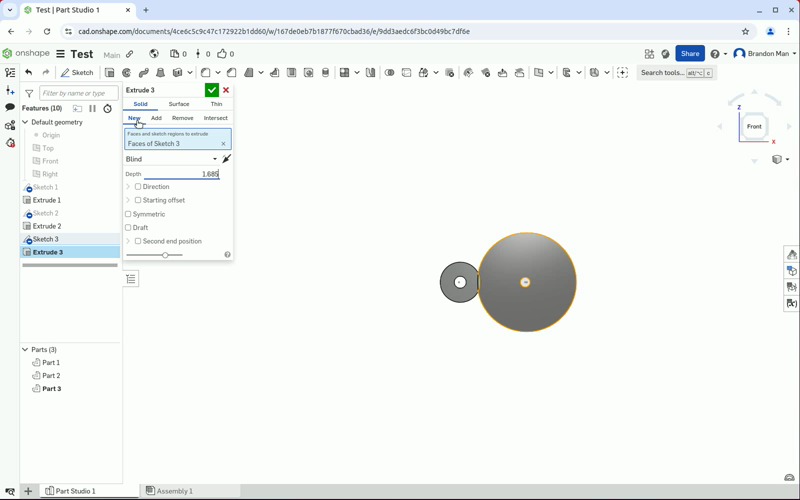
key(enter)
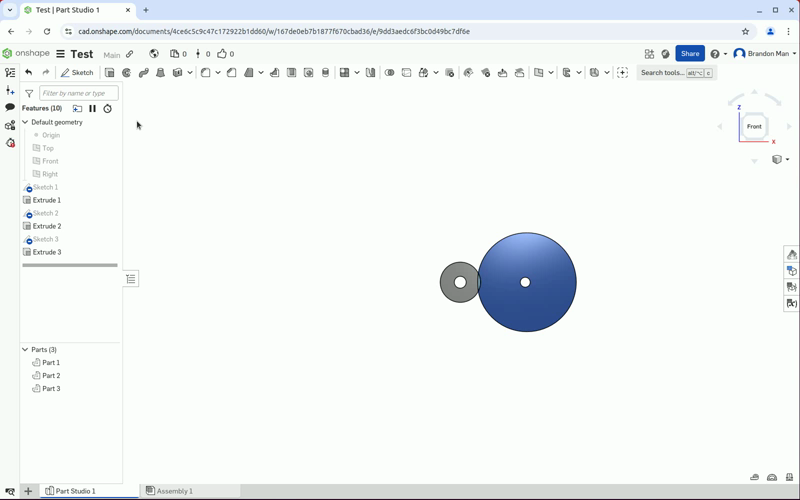
key(shift+h)
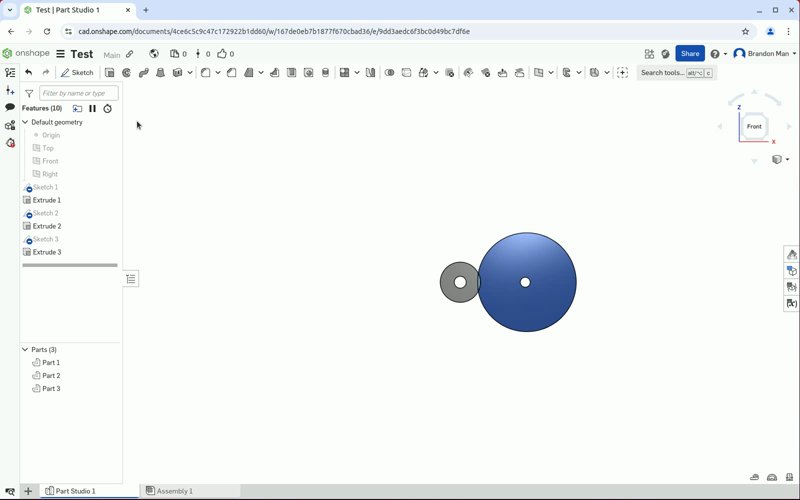
key(shift+h)
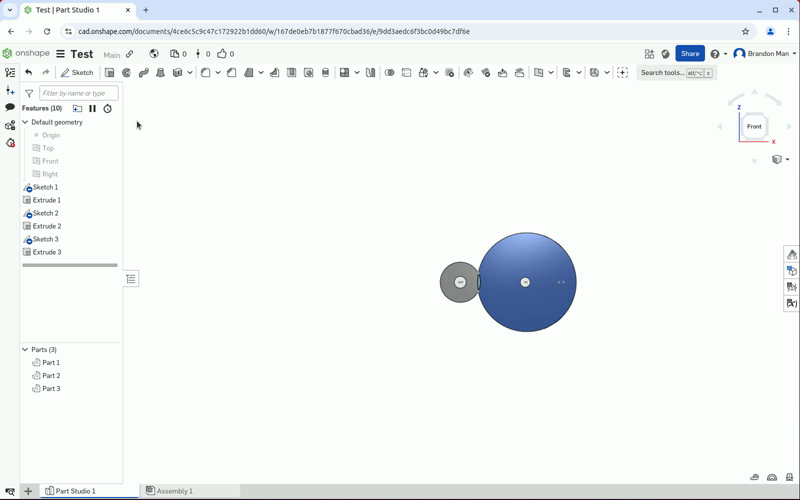
key(shift+7)
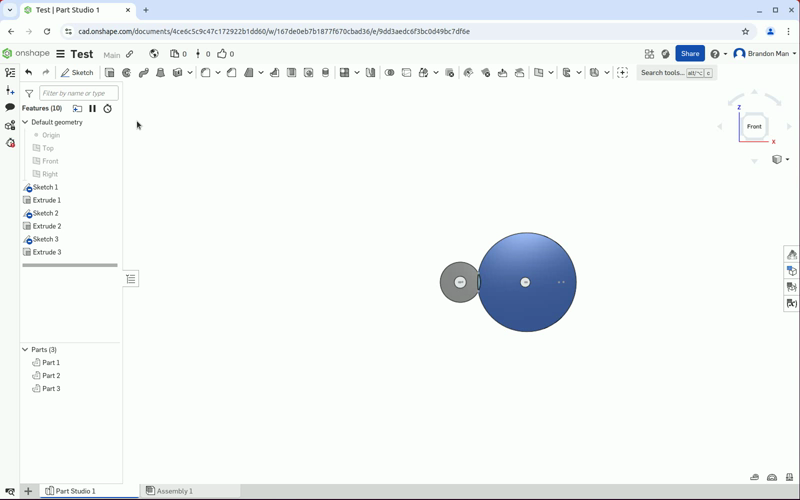
key(left, 2)
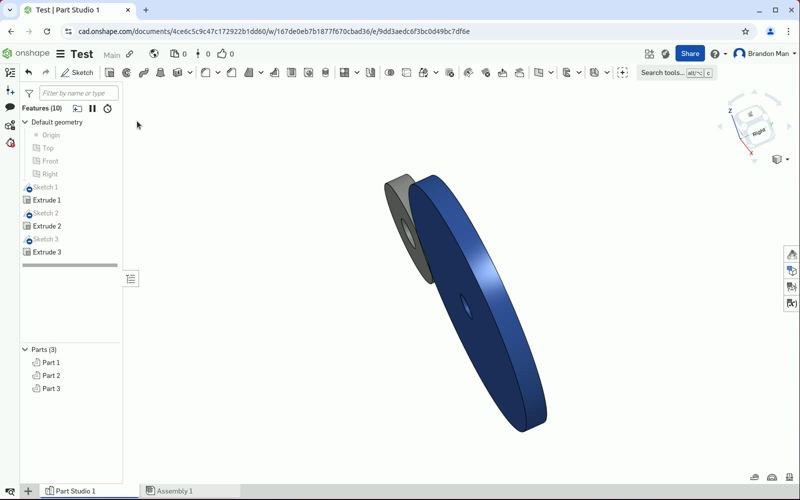
key(down, 2)
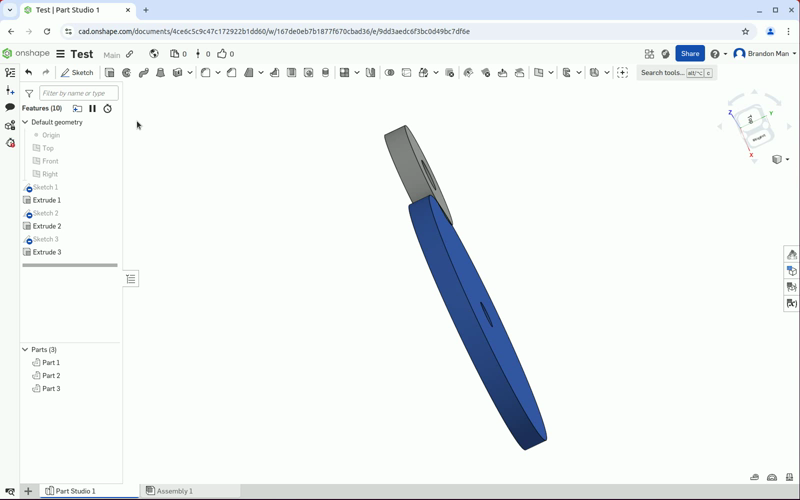
key(up, 2)
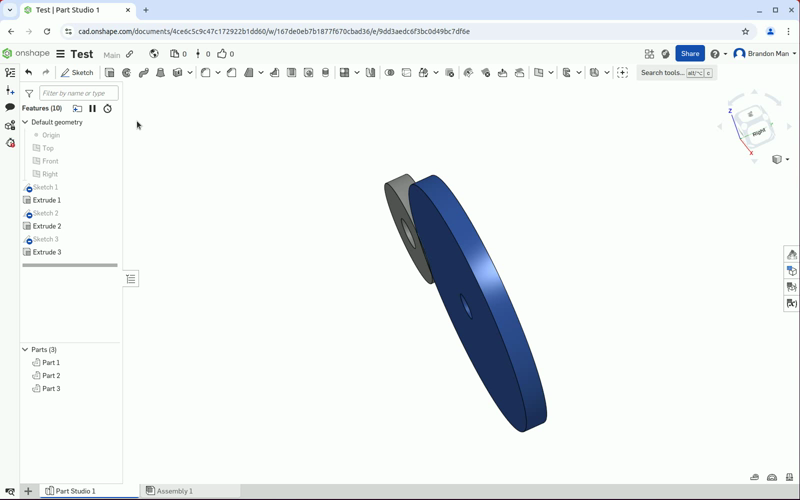
key(right, 2)
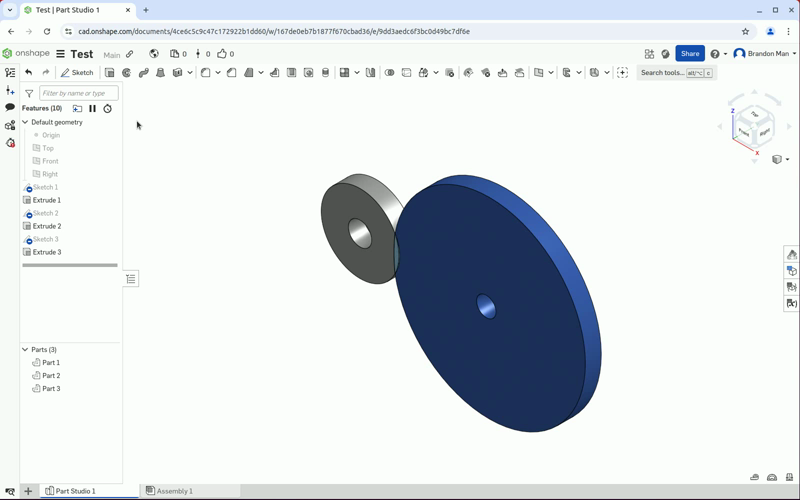
mouse_move(73, 189)
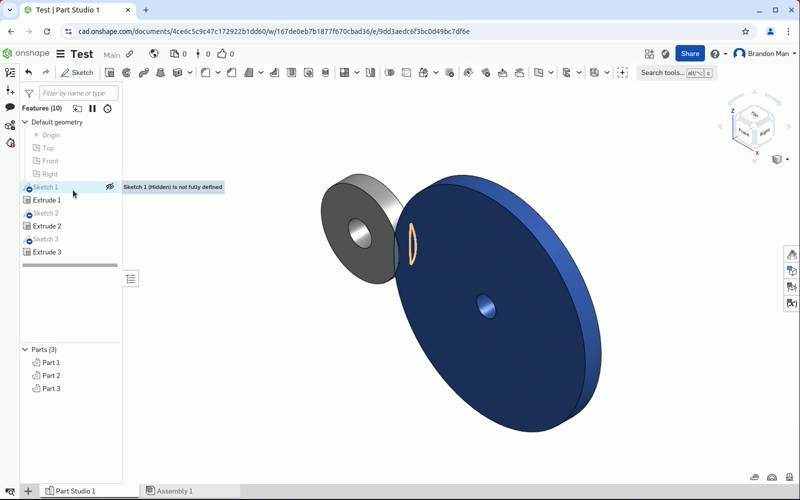
click(73, 189)